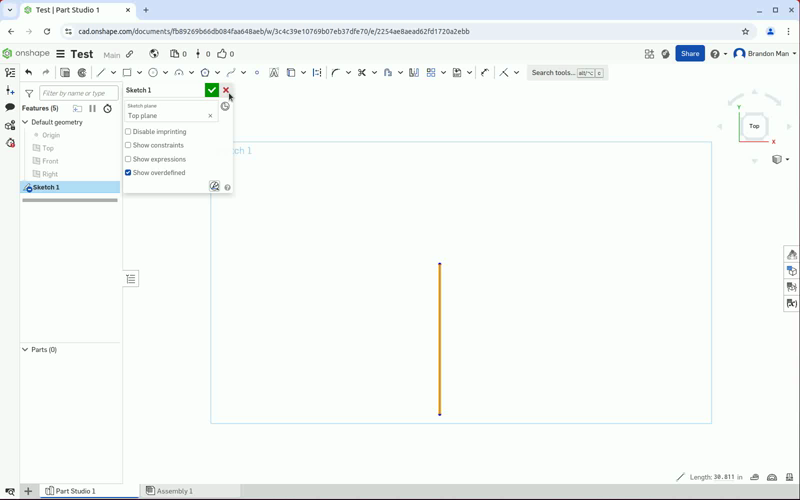
key(shift+h)
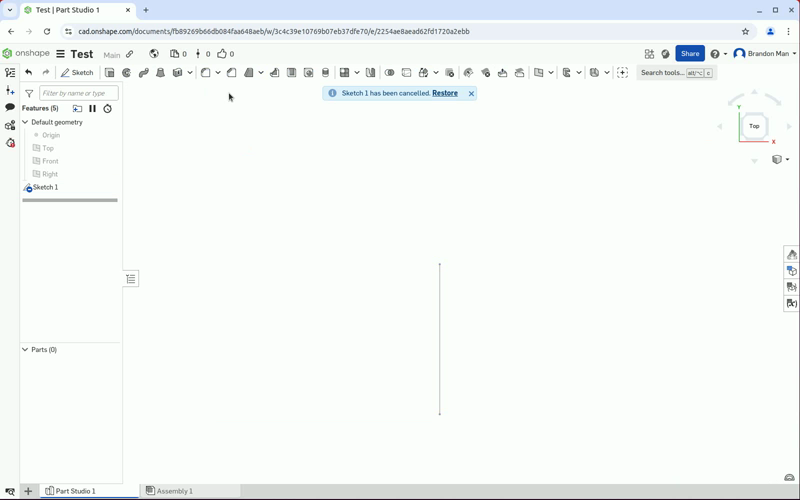
mouse_move(73, 352)
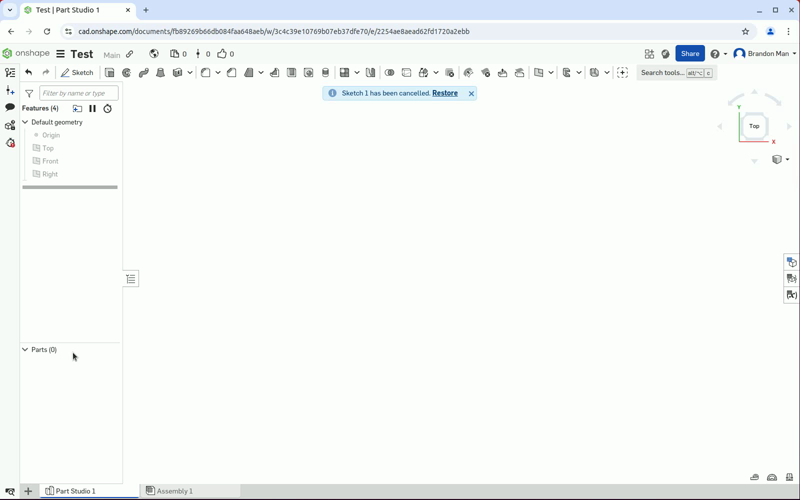
key(y)
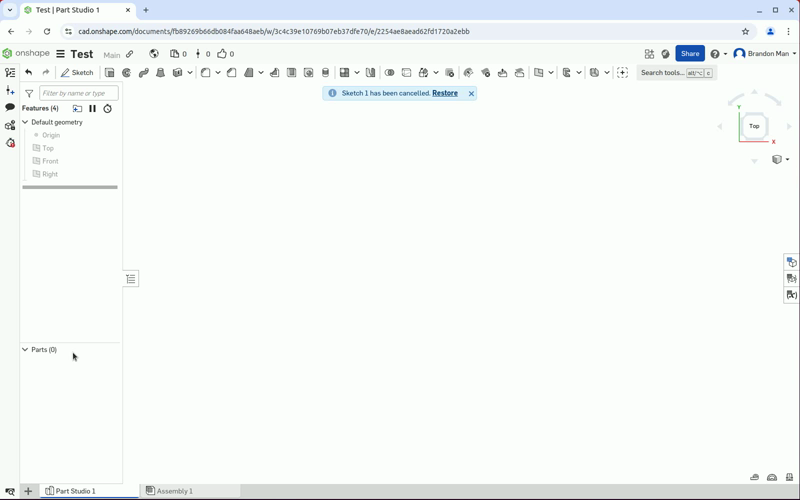
key(shift+p)
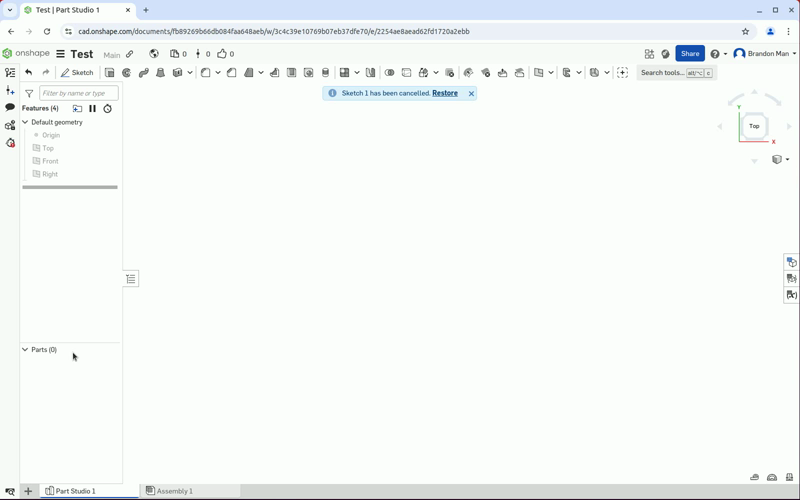
key(space)
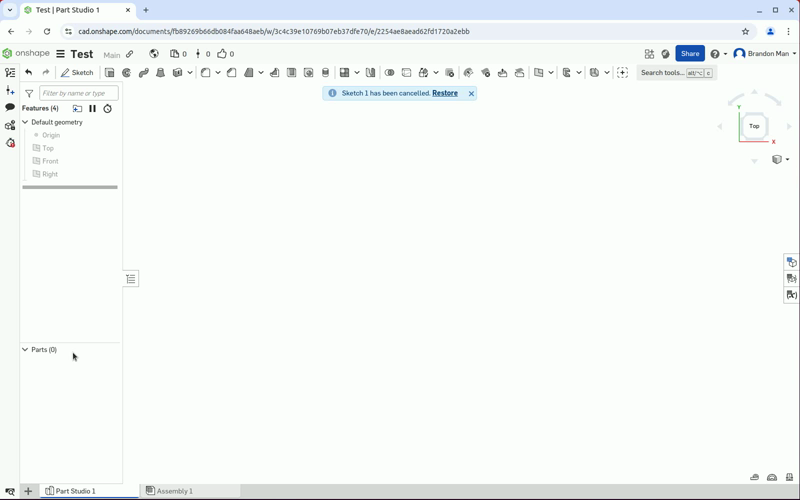
key_down(shift)
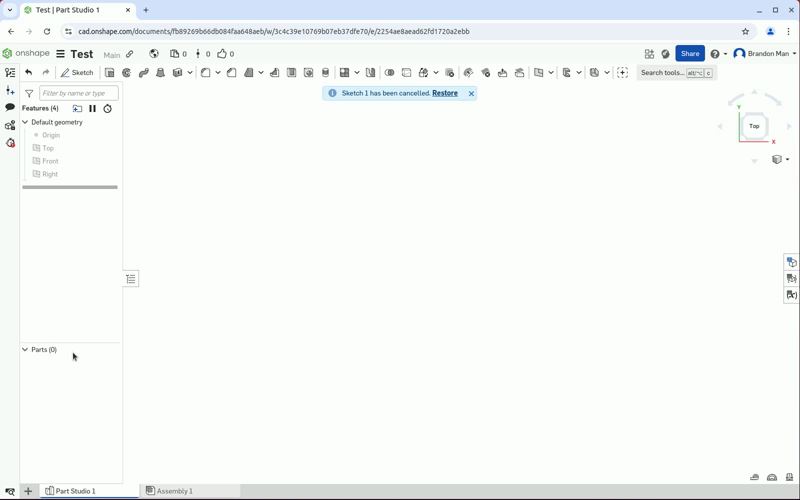
key(up)
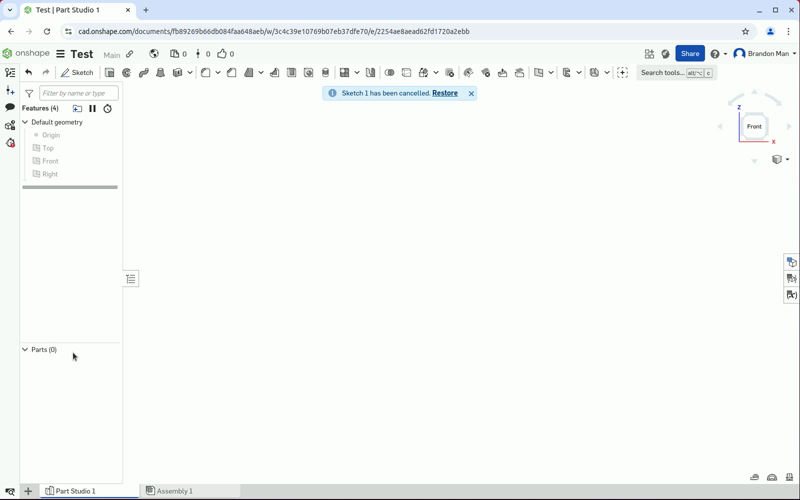
key_up(shift)
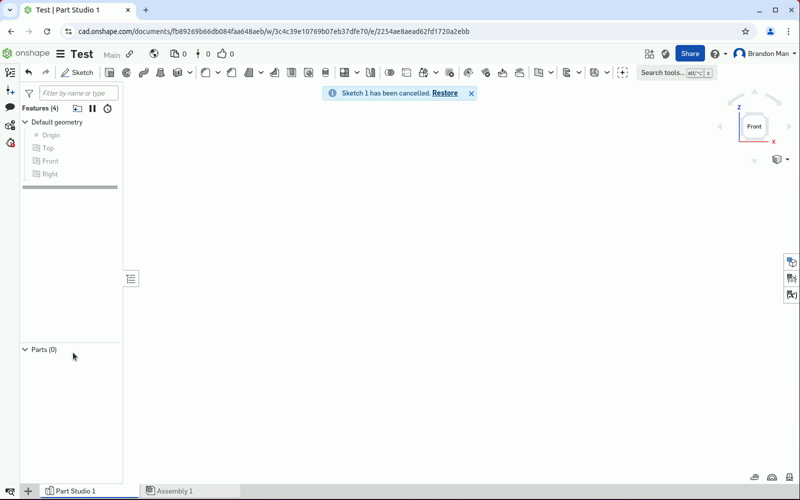
mouse_move(73, 352)
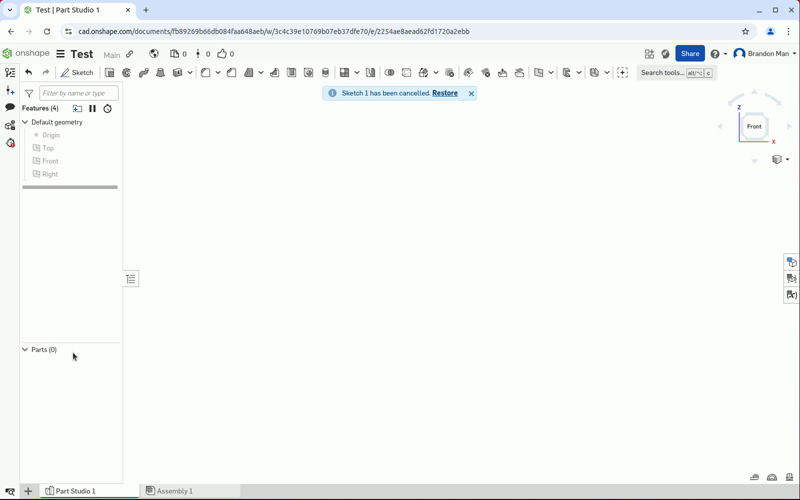
key(shift+y)
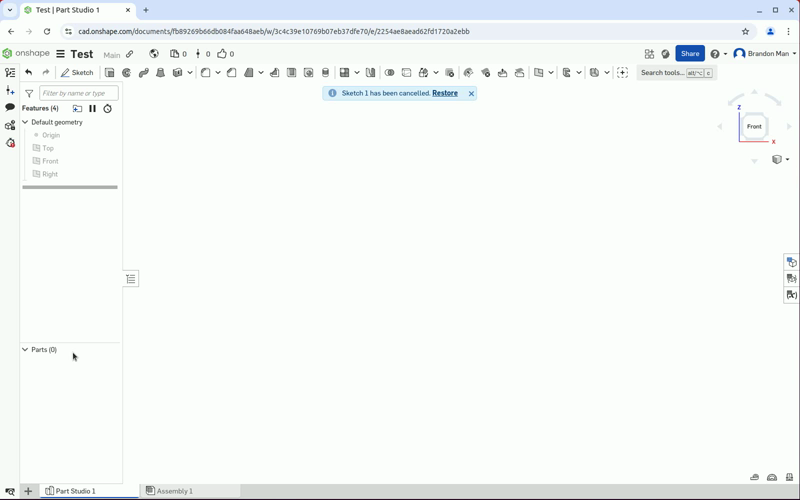
key(shift+s)
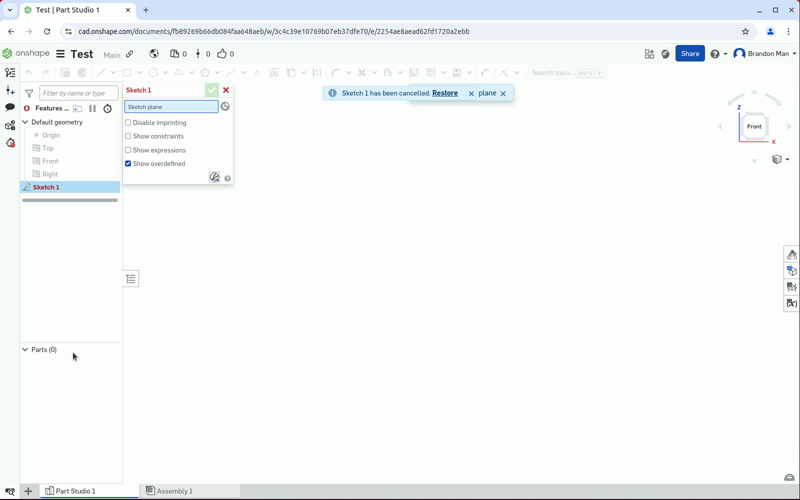
mouse_move(73, 163)
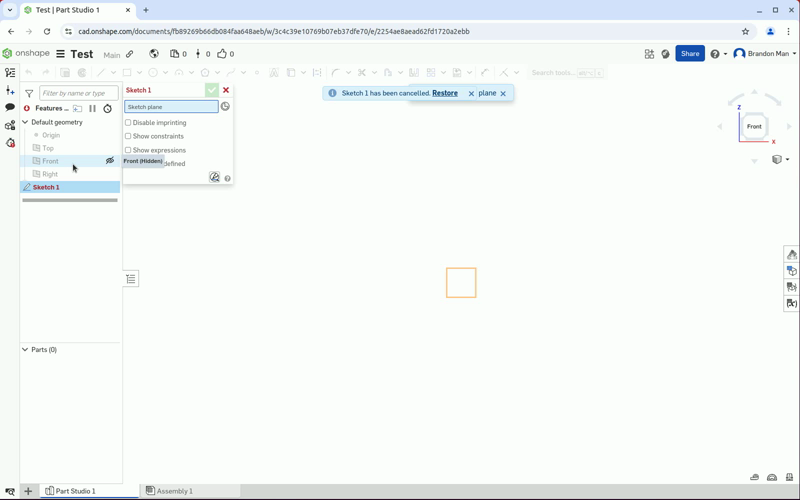
click(73, 163)
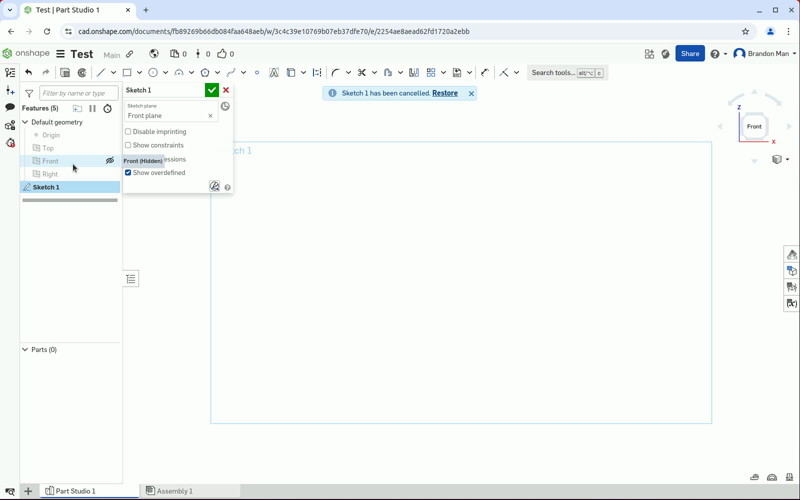
mouse_move(73, 352)
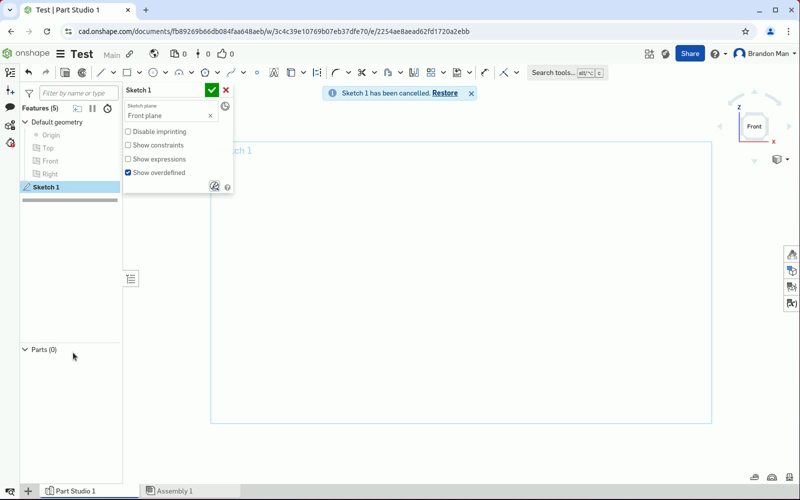
key(y)
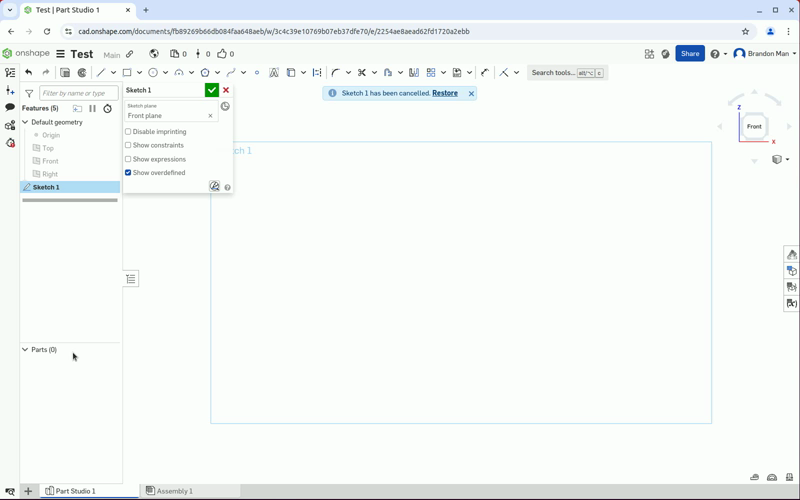
key(l)
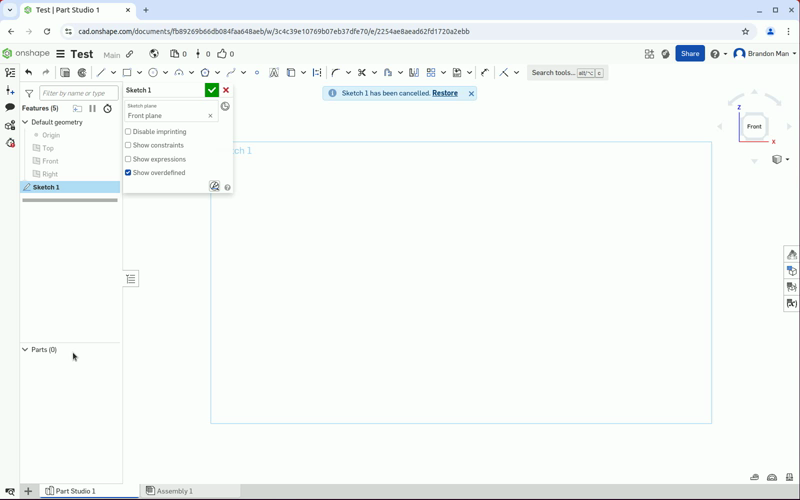
key_down(shift)
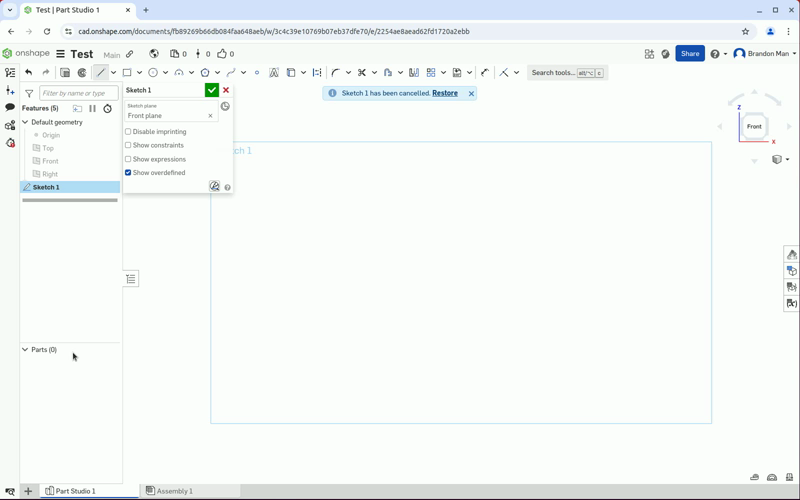
mouse_move(451, 286)
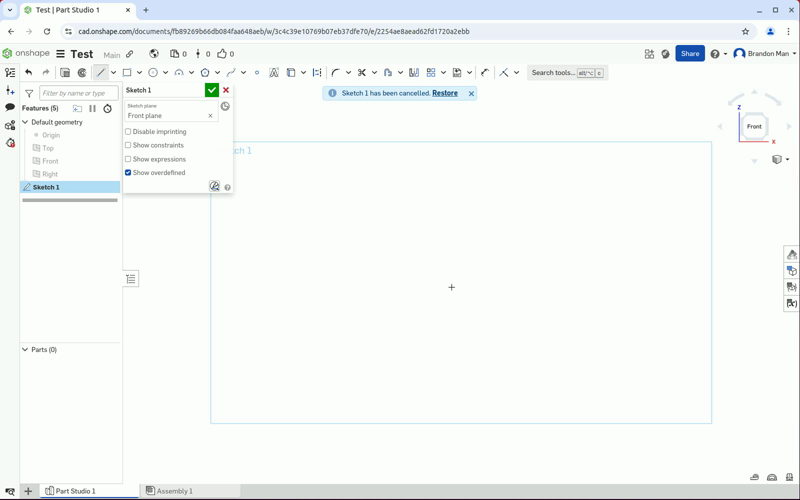
click(451, 286)
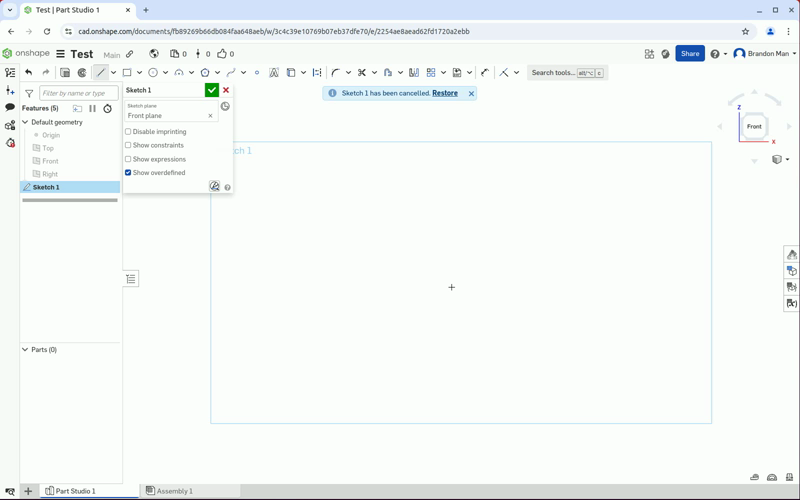
key_up(shift)
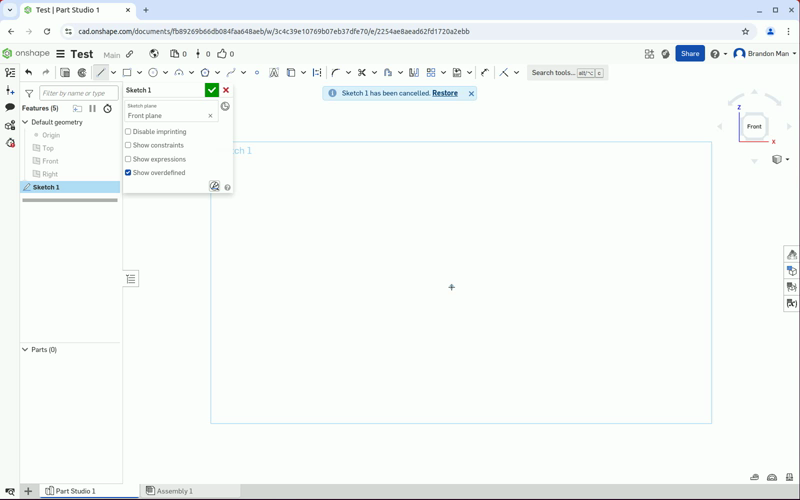
key_down(shift)
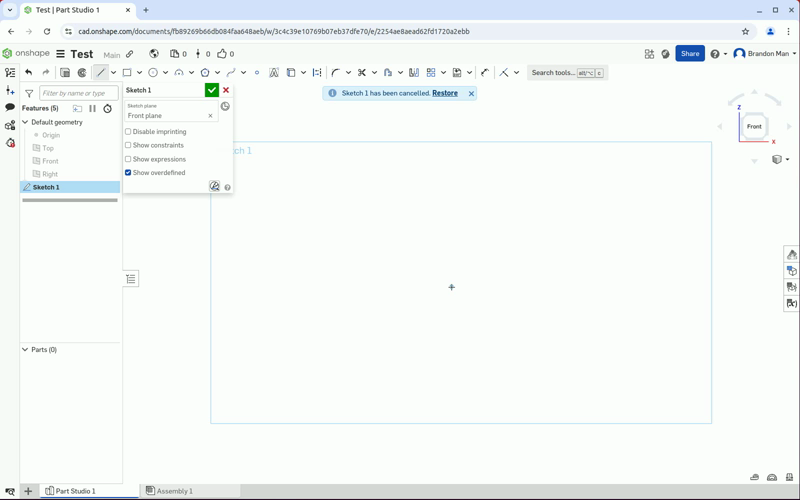
mouse_move(481, 286)
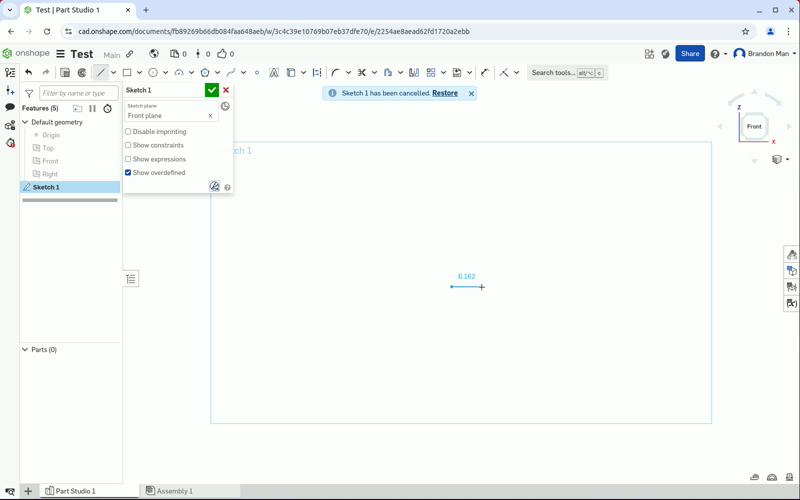
mouse_move(467, 286)
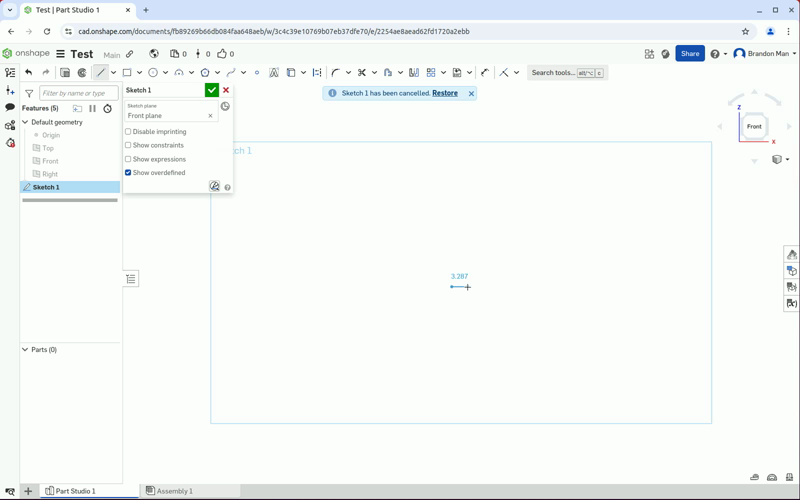
click(467, 286)
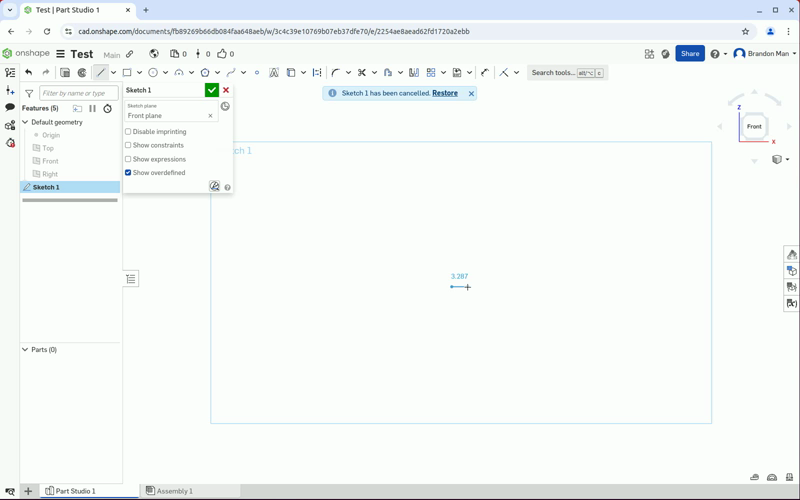
key_up(shift)
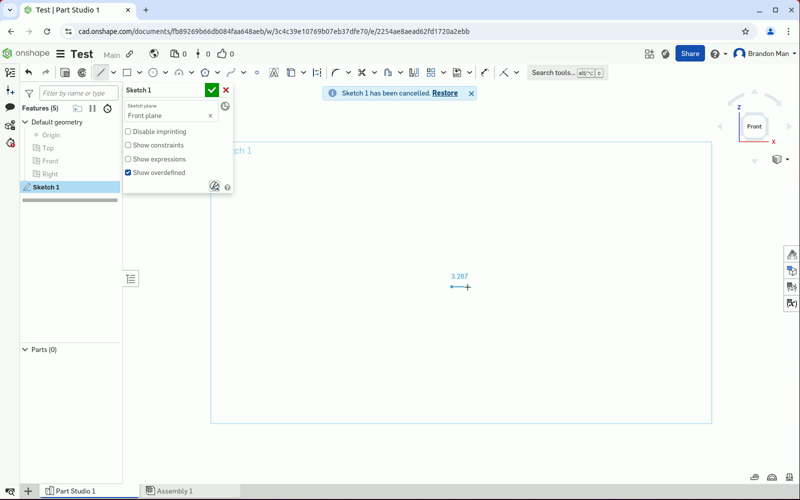
key_down(shift)
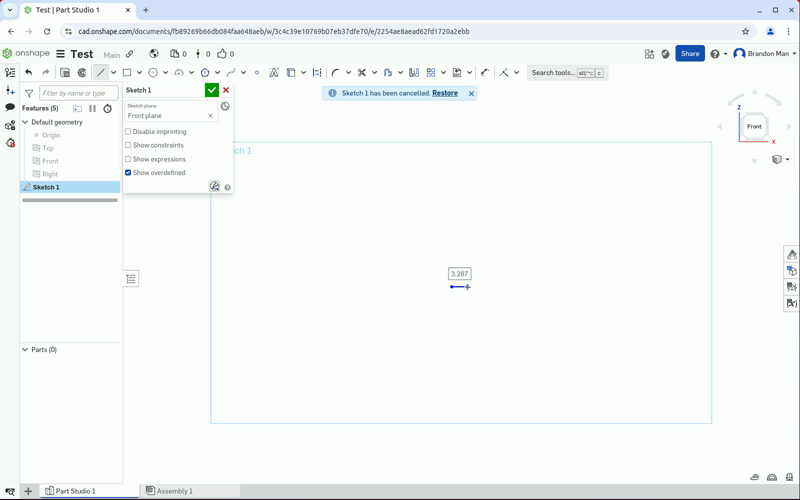
mouse_move(497, 286)
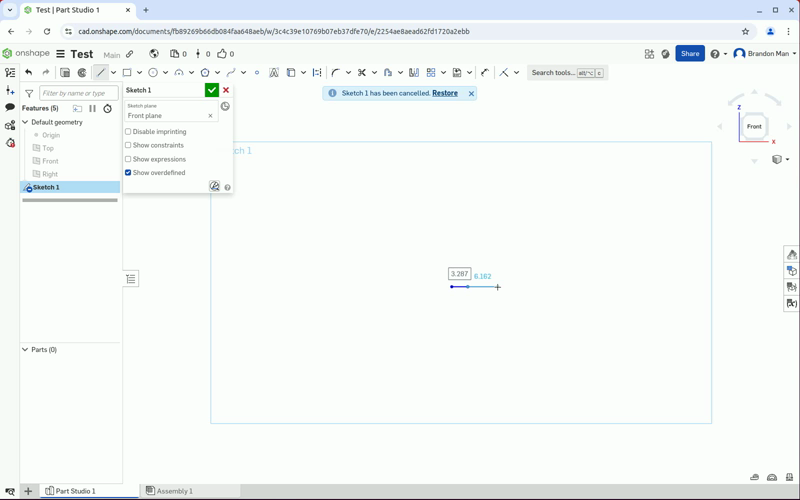
mouse_move(467, 283)
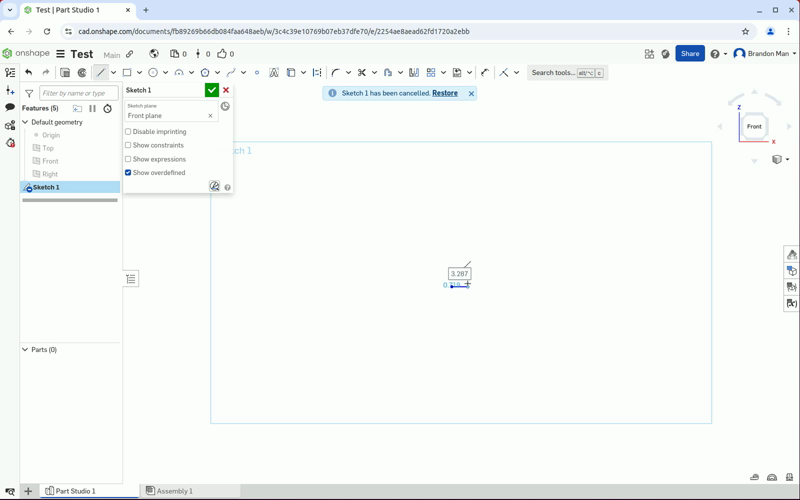
scroll(6)
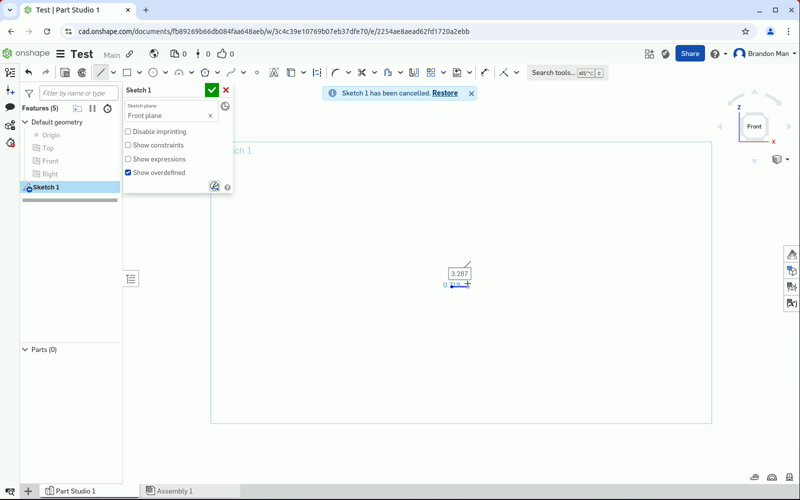
scroll(6)
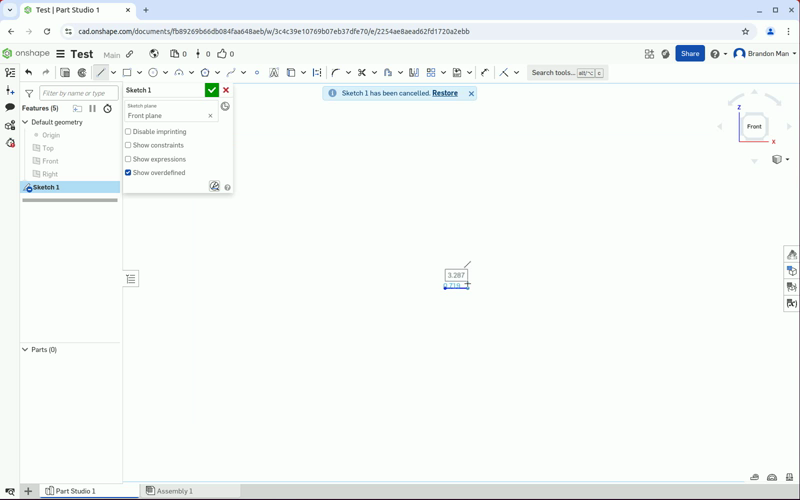
scroll(6)
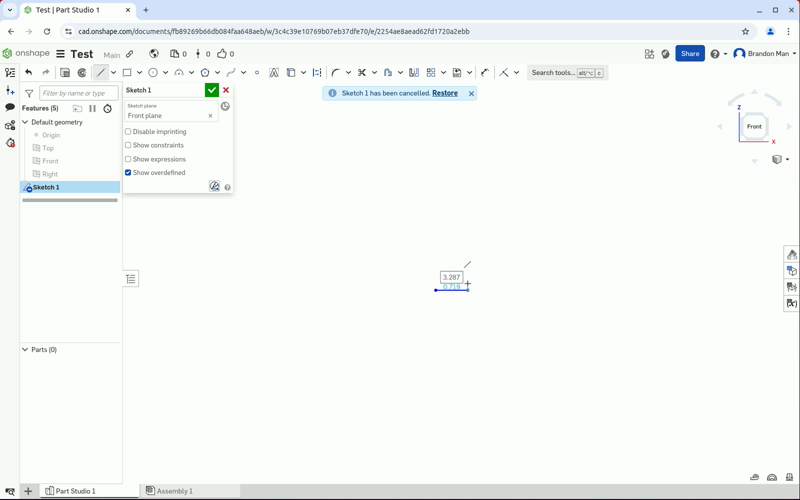
scroll(6)
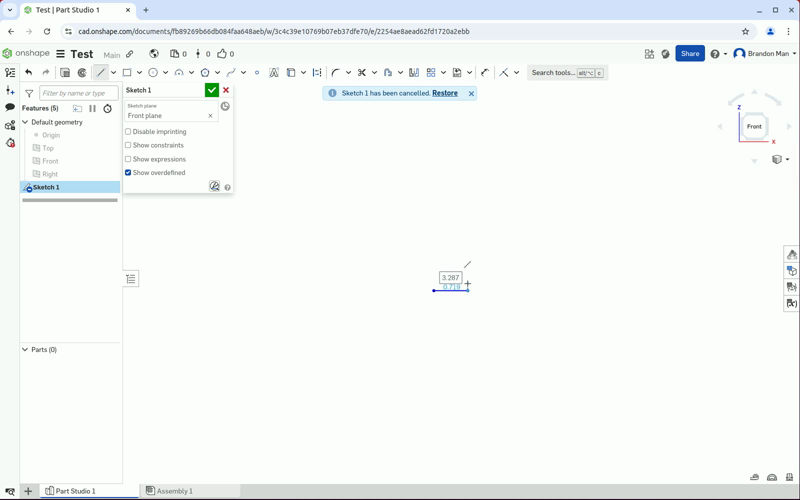
scroll(6)
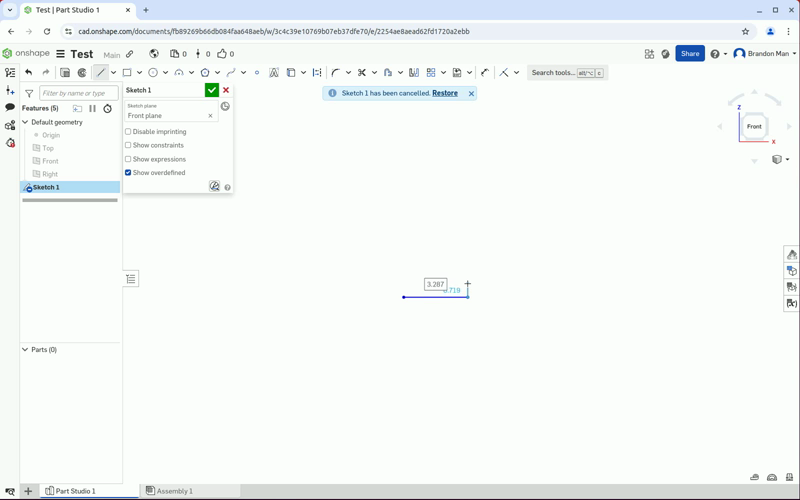
scroll(6)
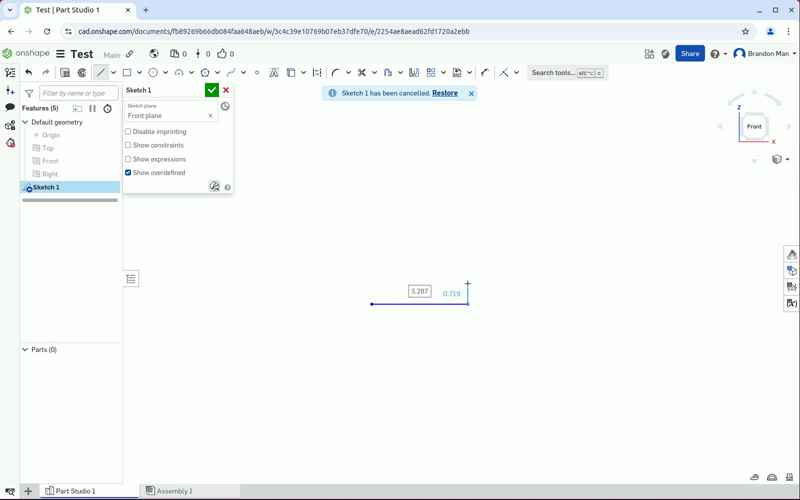
scroll(6)
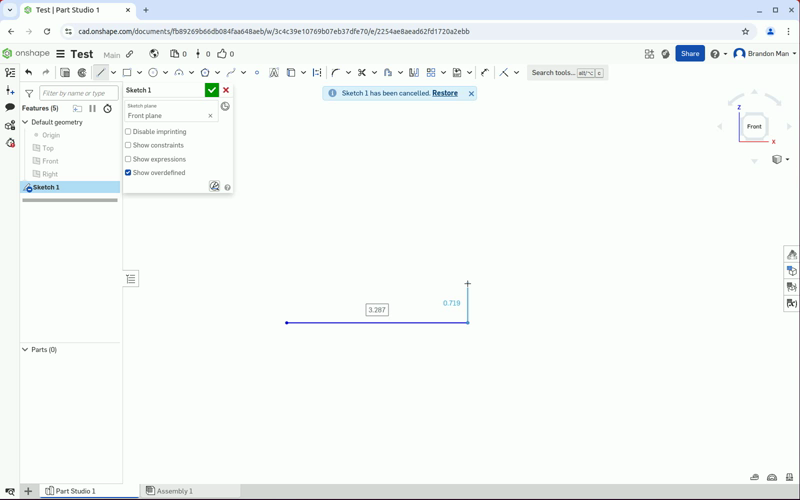
click(467, 283)
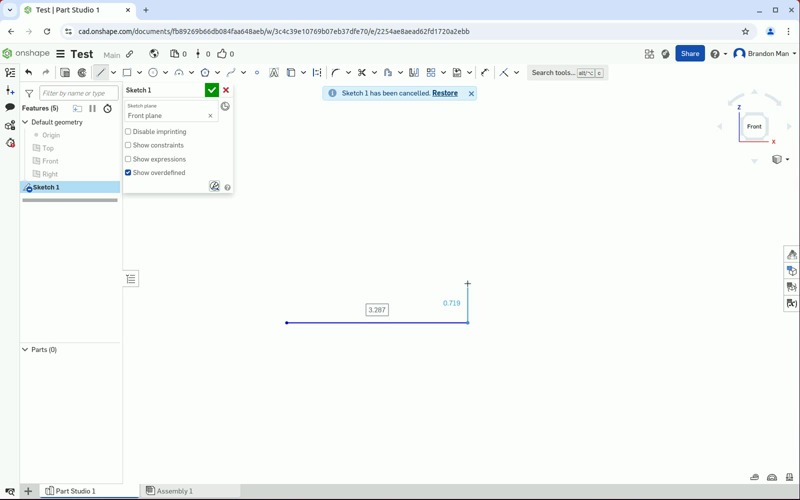
scroll(-6)
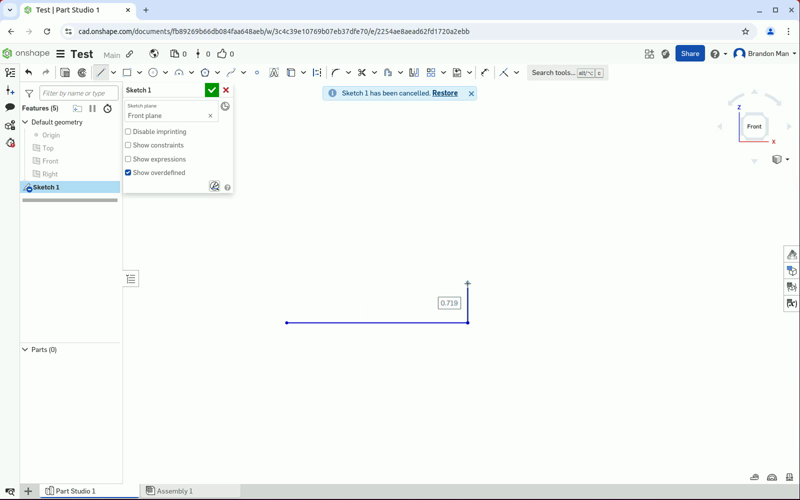
scroll(-6)
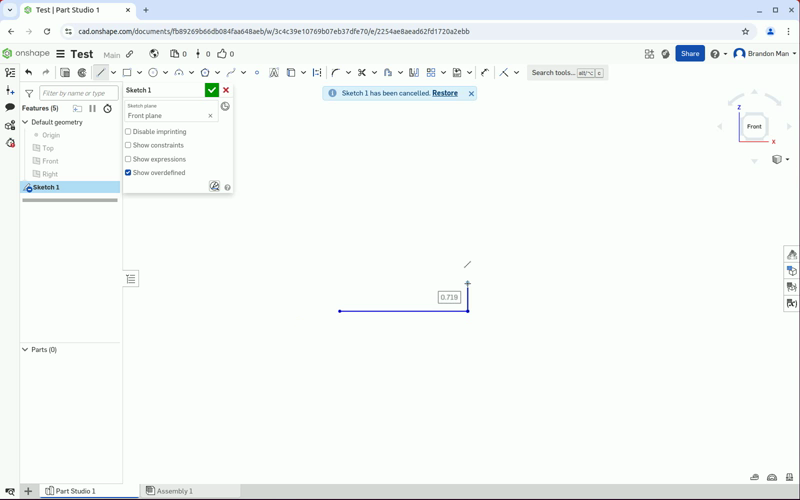
scroll(-6)
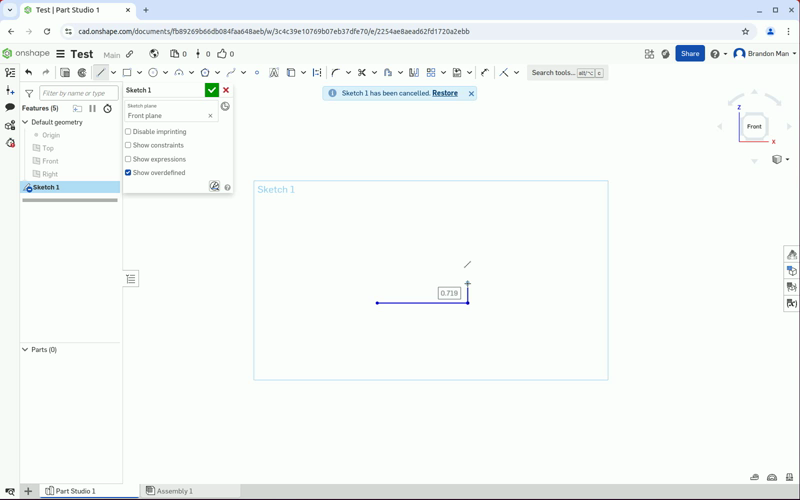
scroll(-6)
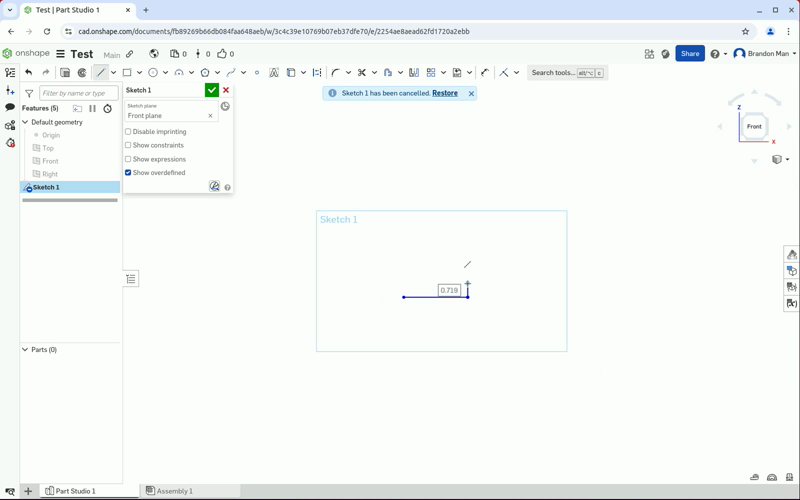
scroll(-6)
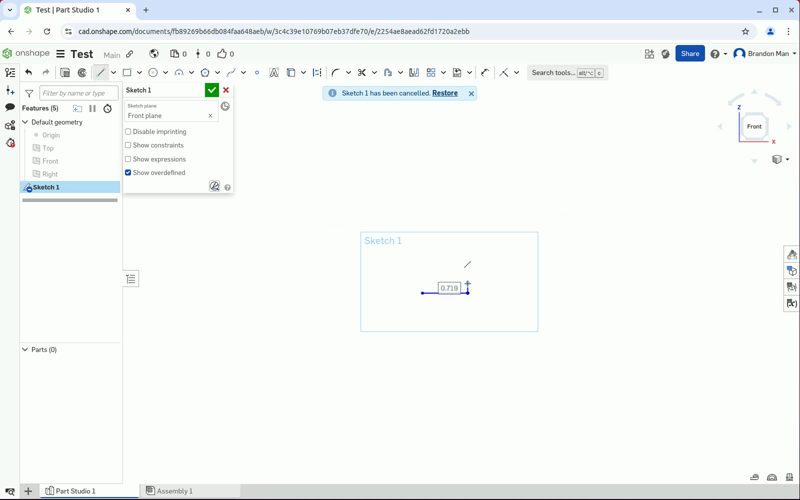
scroll(-6)
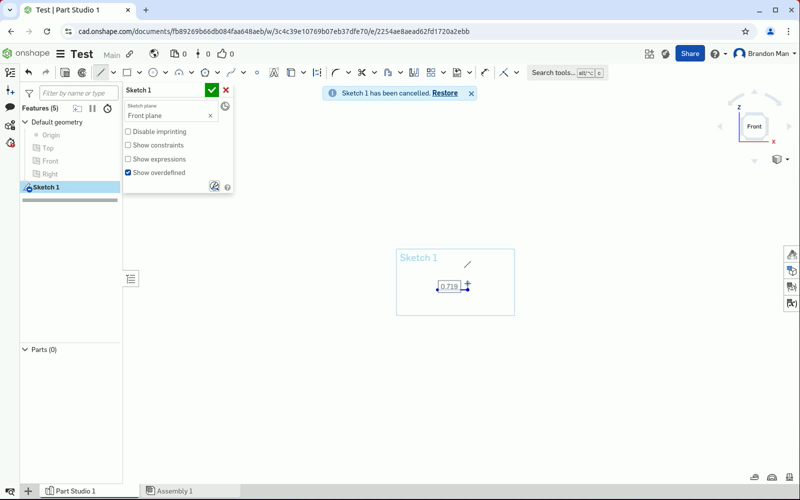
scroll(-6)
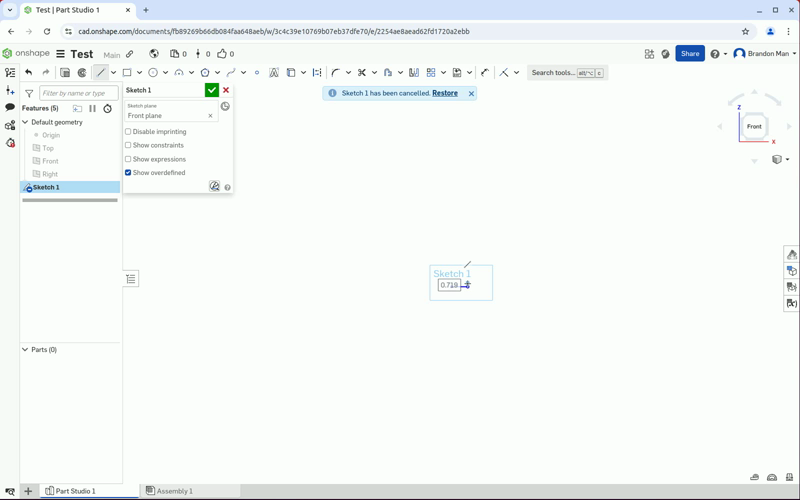
key_up(shift)
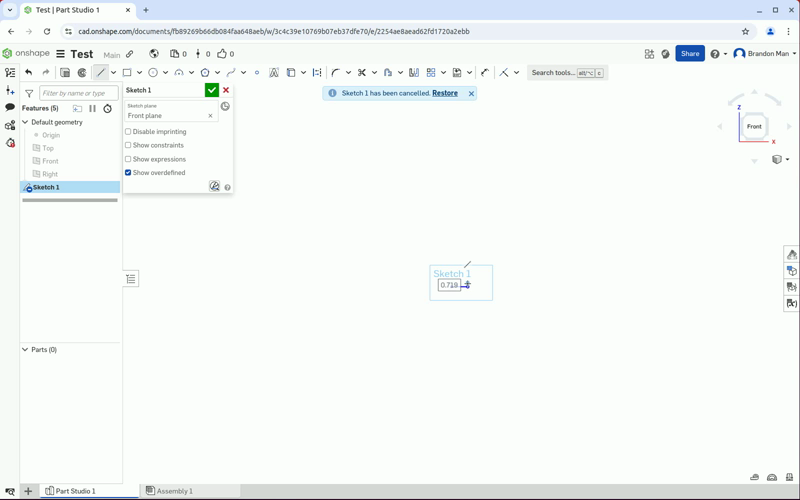
key_down(shift)
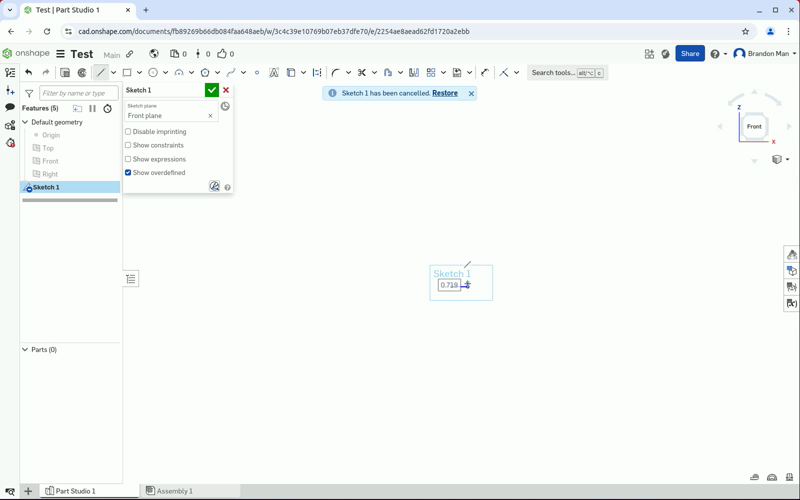
mouse_move(497, 283)
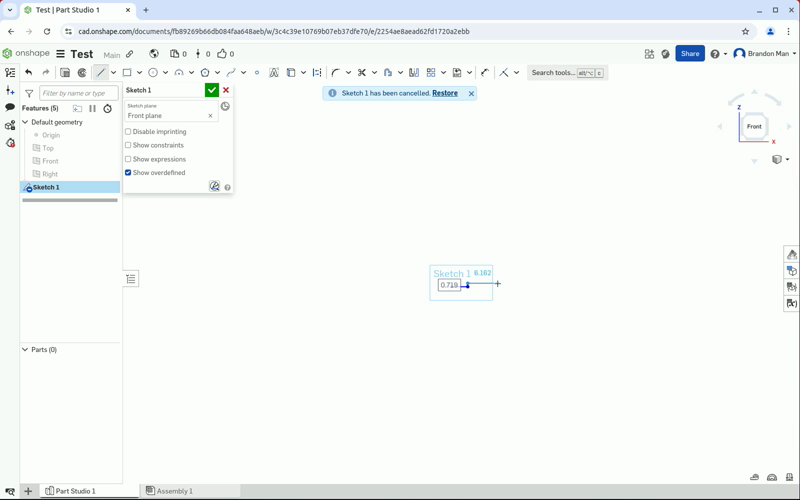
mouse_move(451, 283)
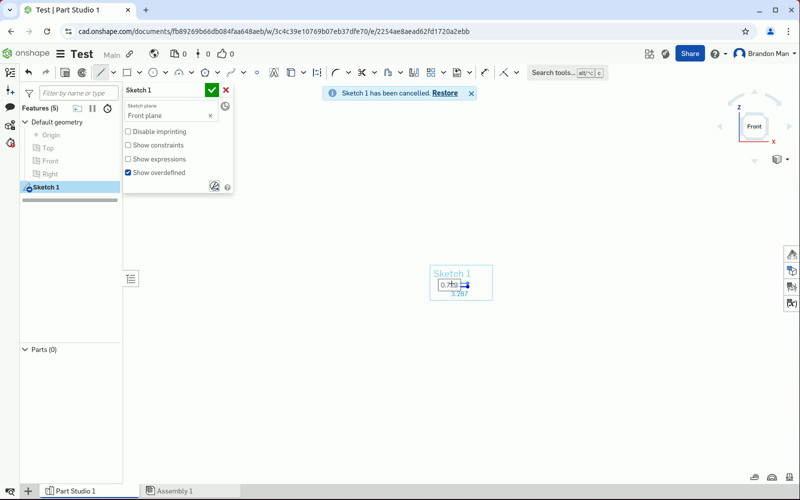
scroll(6)
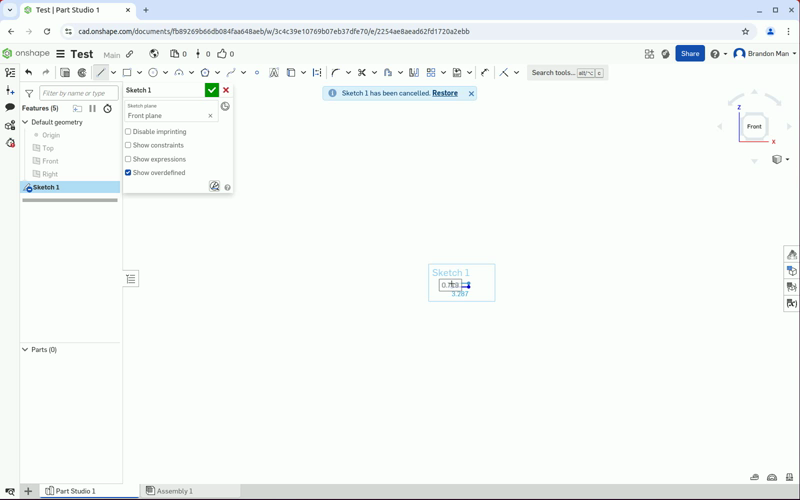
scroll(6)
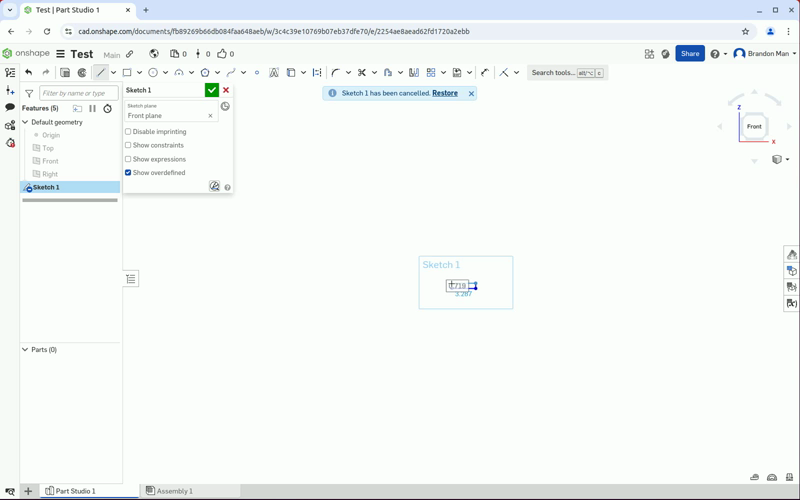
scroll(6)
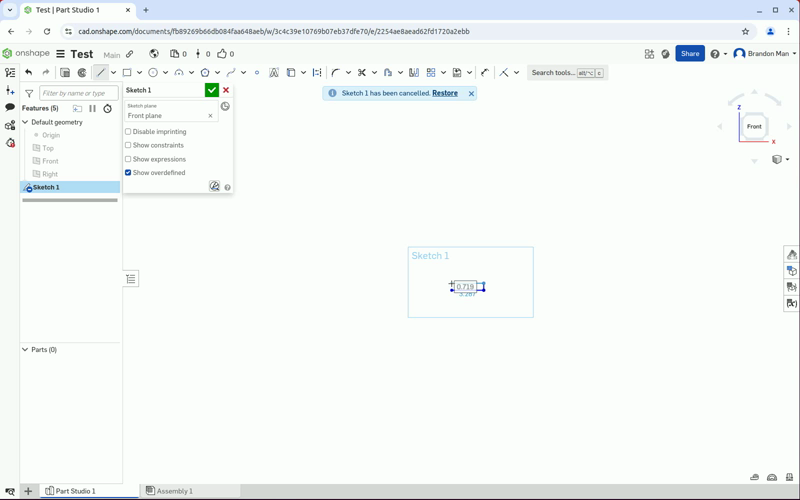
scroll(6)
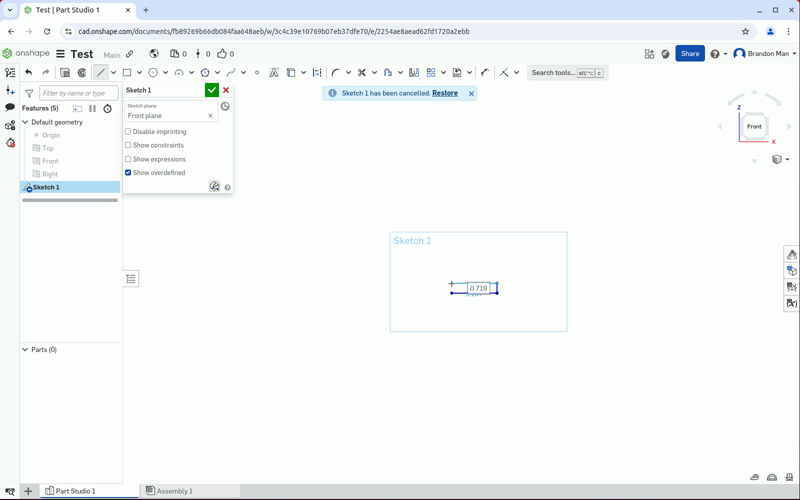
scroll(6)
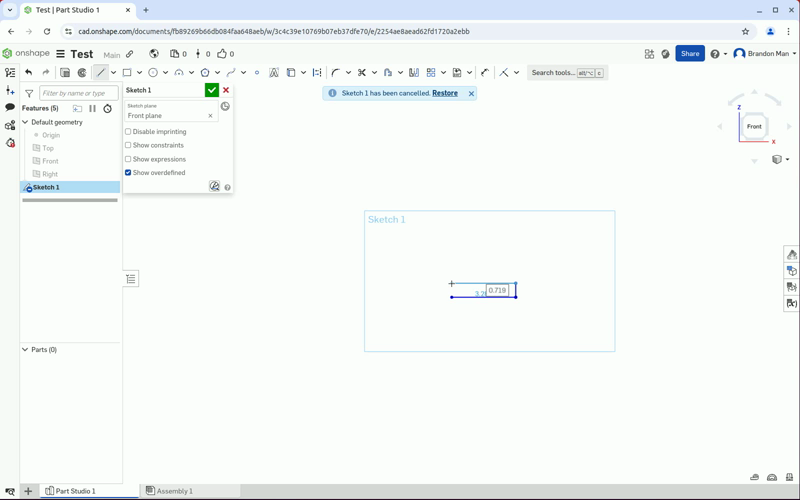
scroll(6)
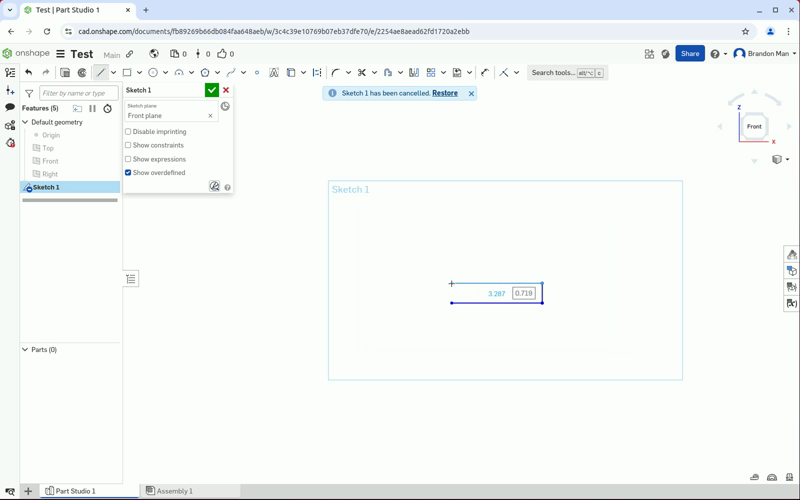
scroll(6)
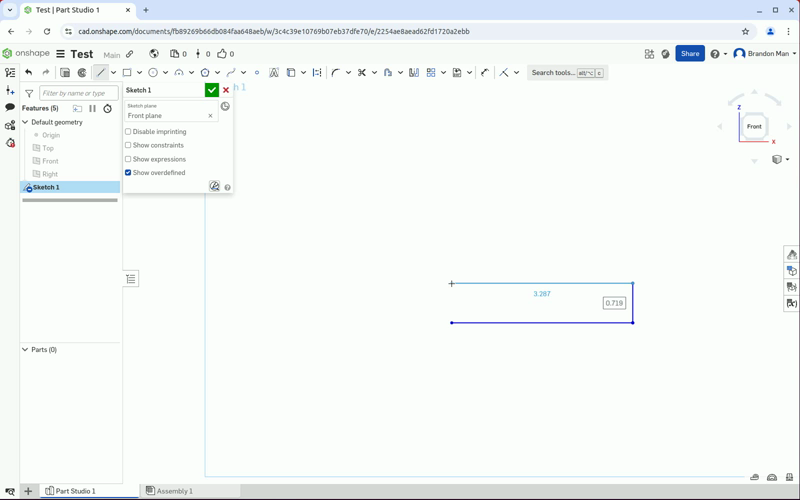
click(451, 283)
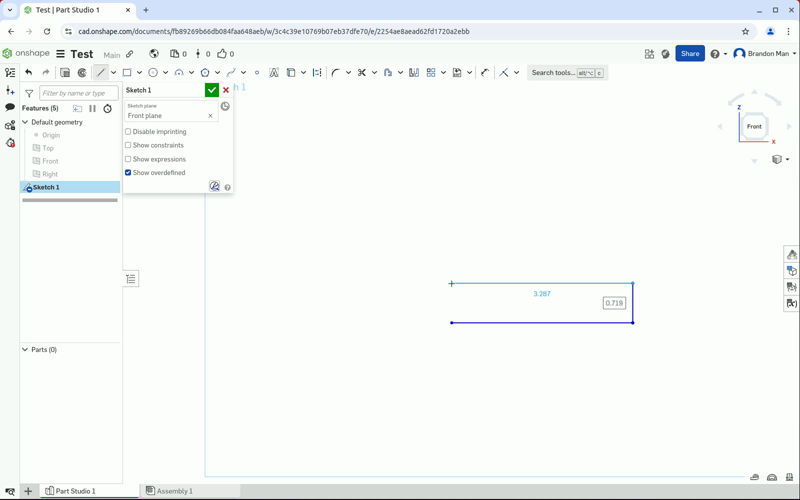
scroll(-6)
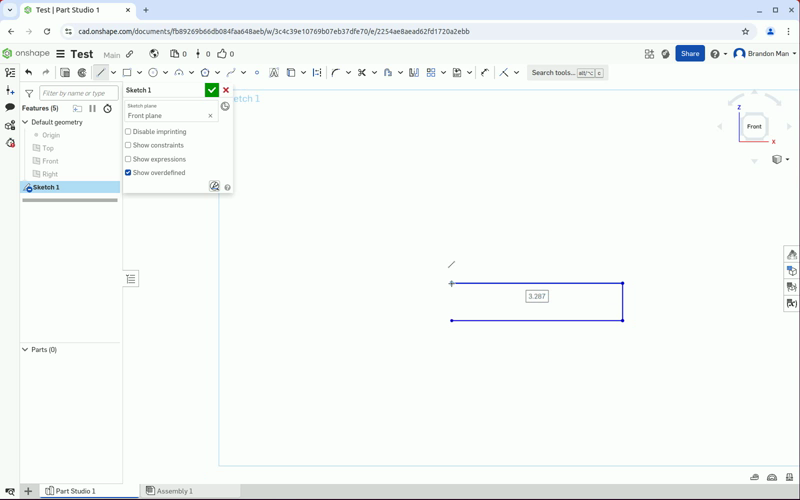
scroll(-6)
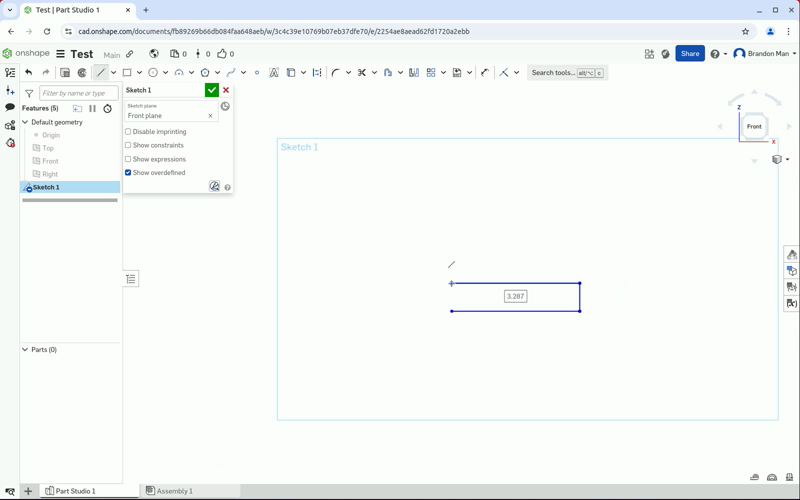
scroll(-6)
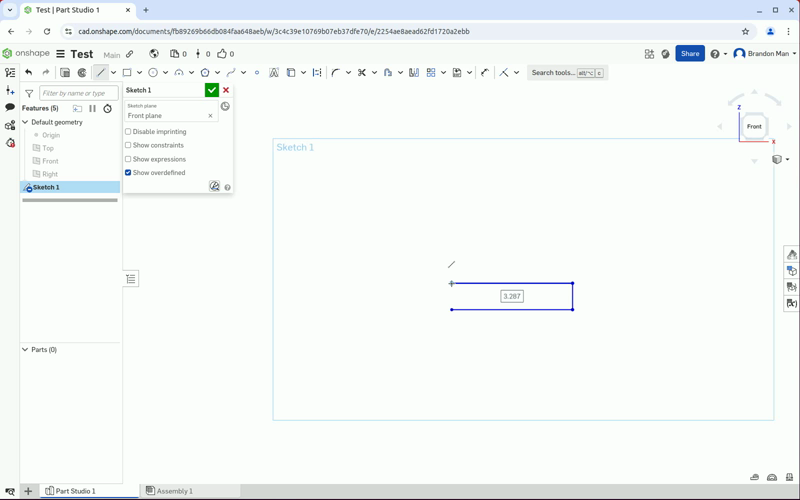
scroll(-6)
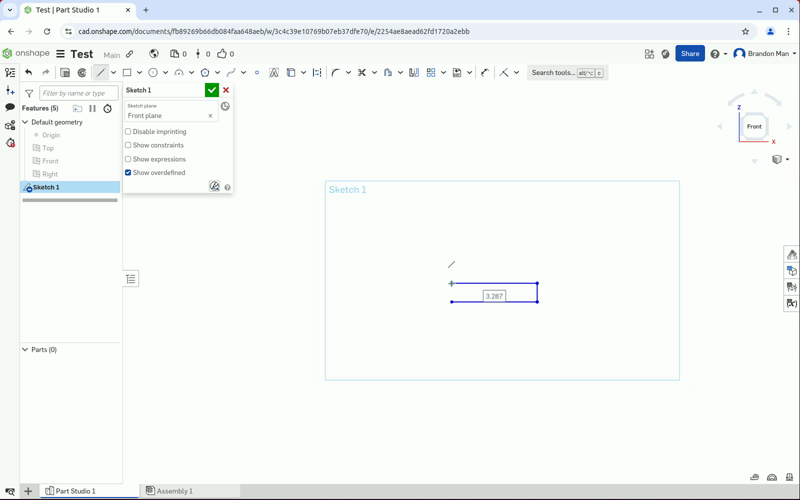
scroll(-6)
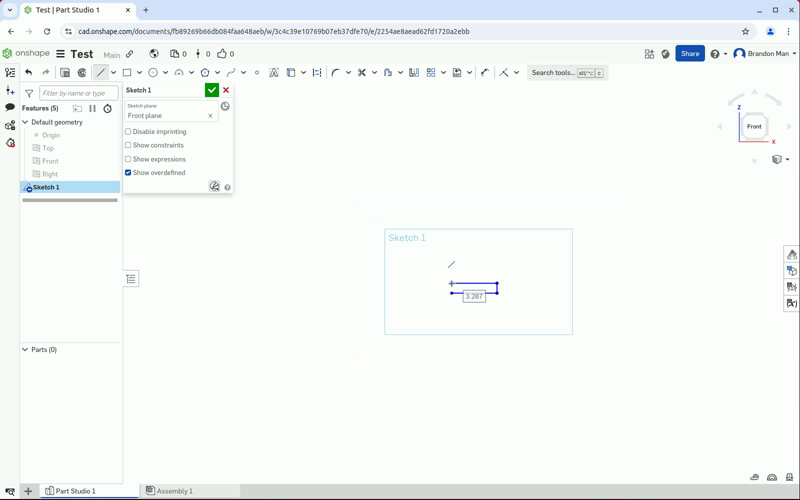
scroll(-6)
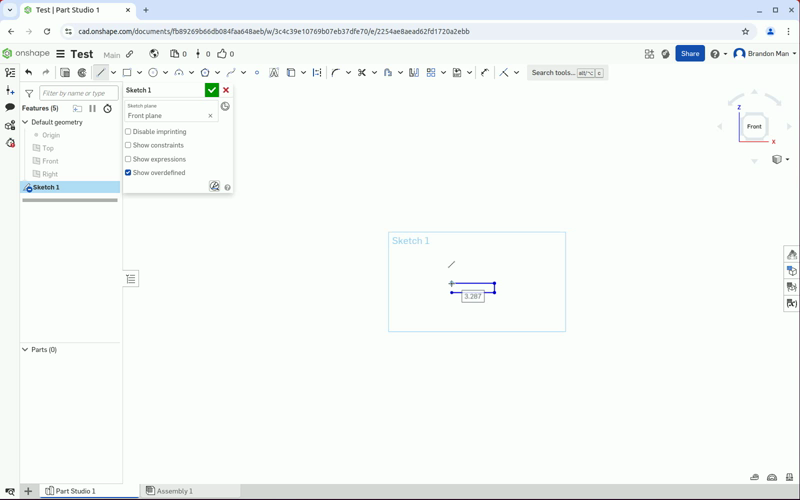
scroll(-6)
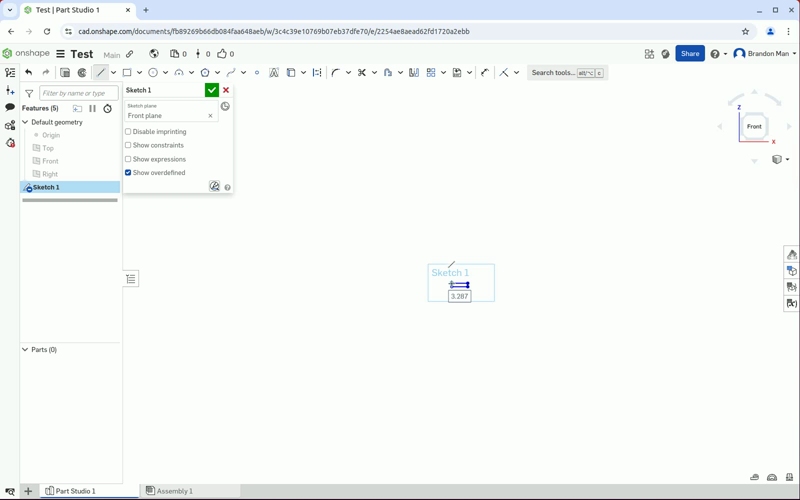
key_up(shift)
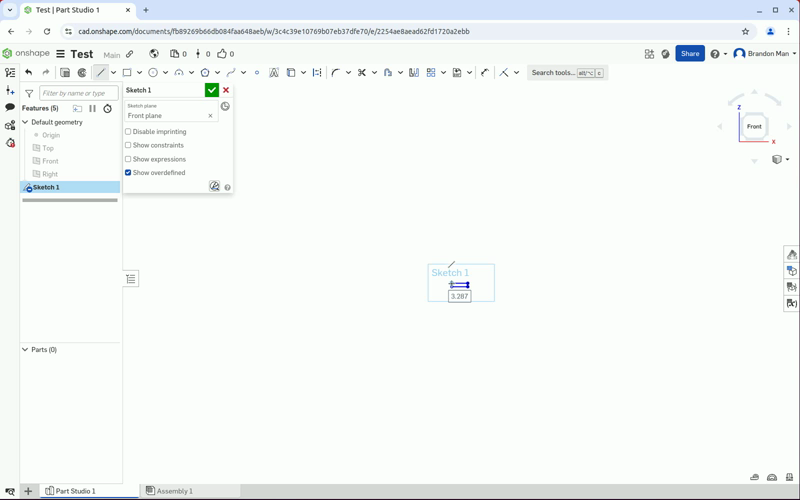
mouse_move(481, 283)
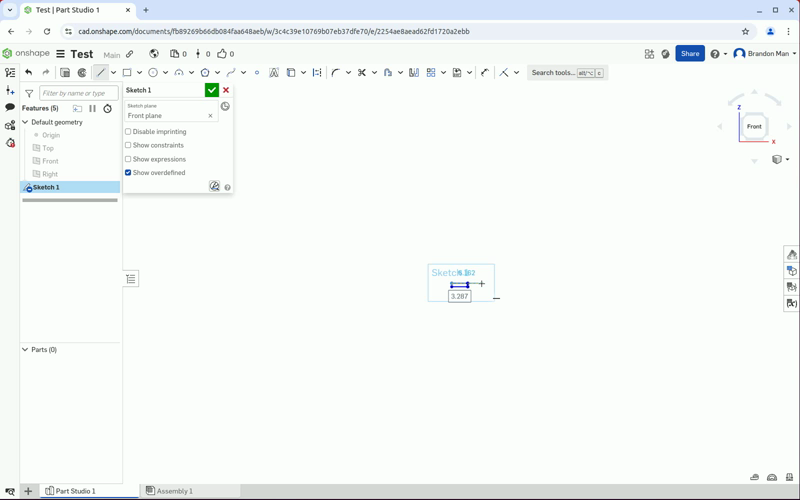
key_down(shift)
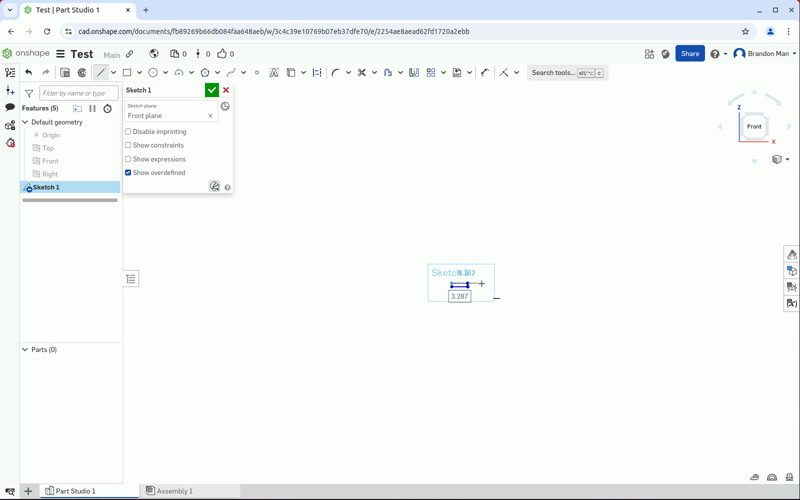
mouse_move(451, 286)
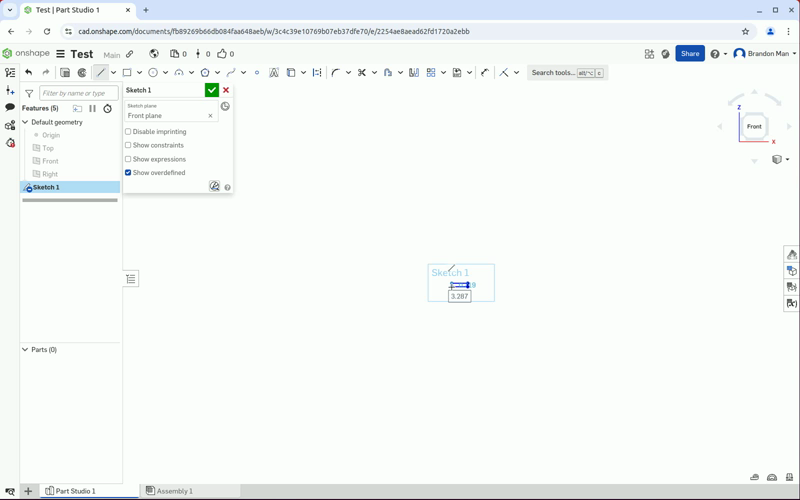
scroll(6)
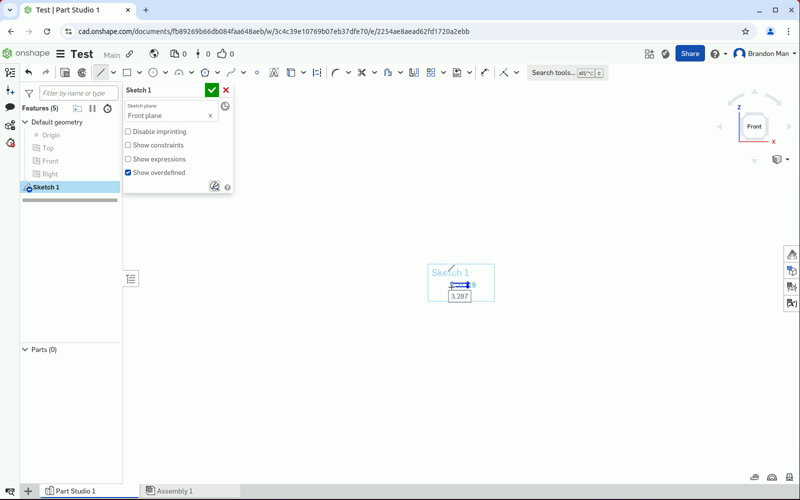
scroll(6)
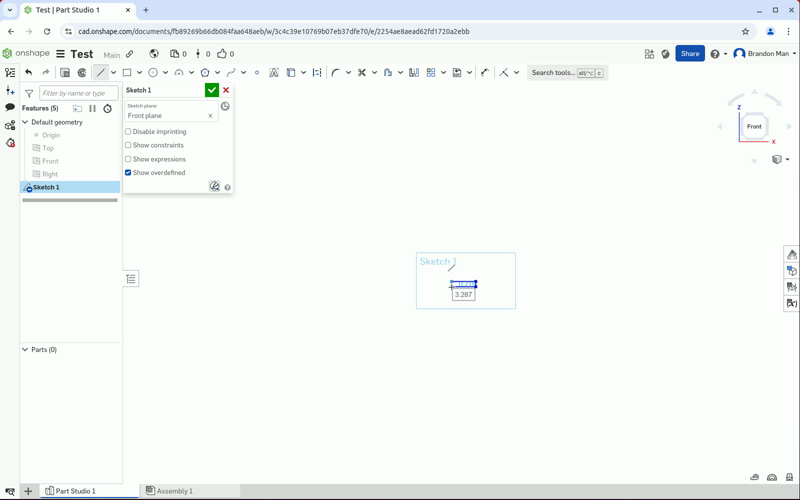
scroll(6)
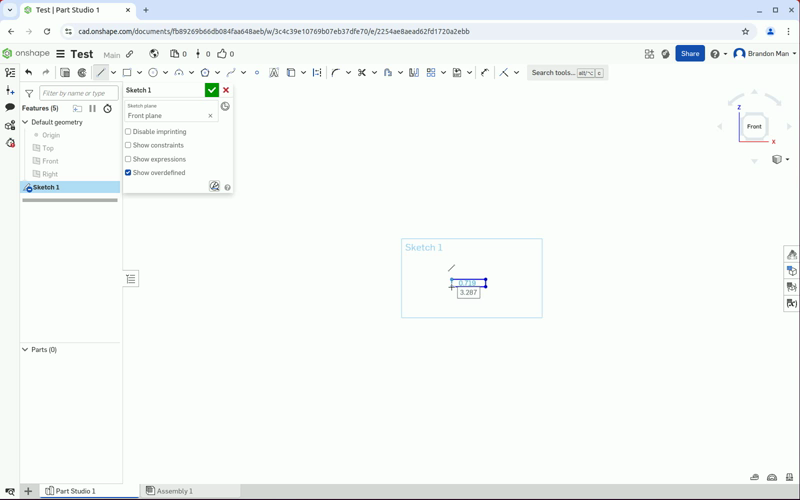
scroll(6)
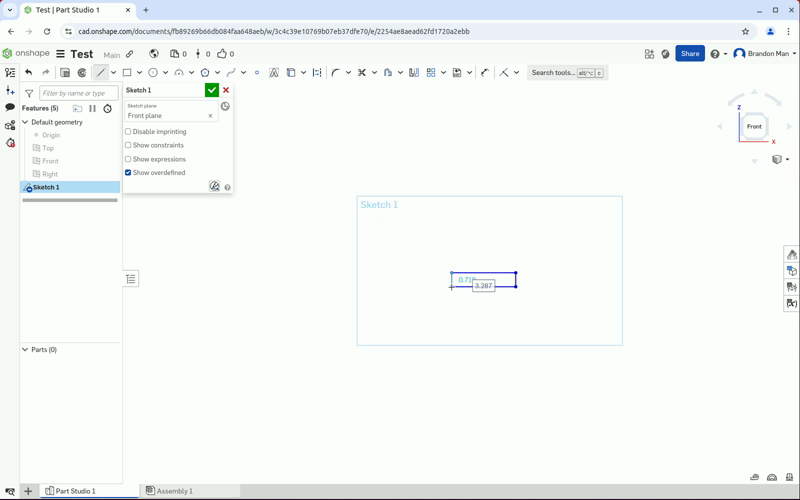
scroll(6)
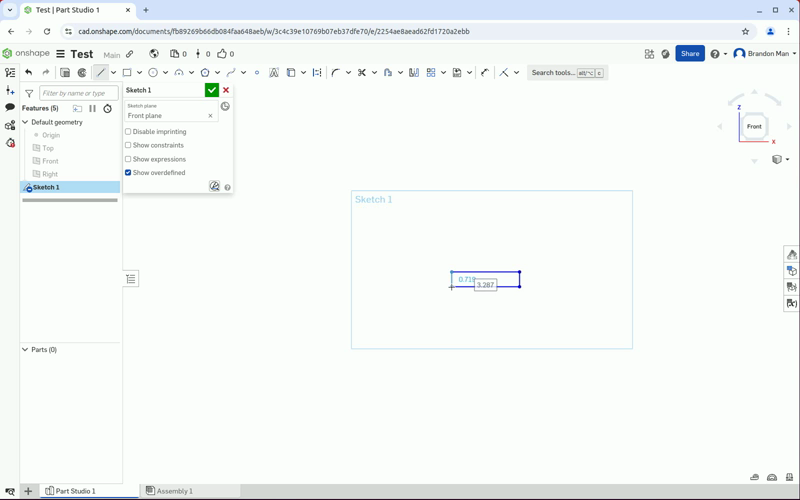
scroll(6)
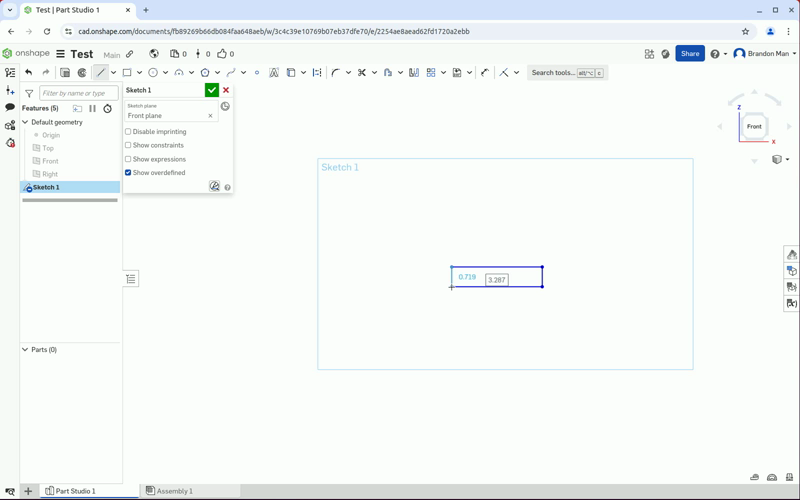
scroll(6)
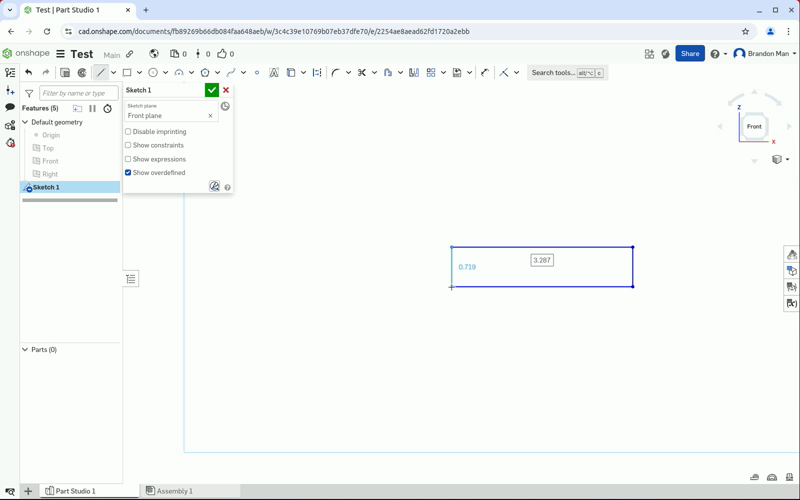
key_up(shift)
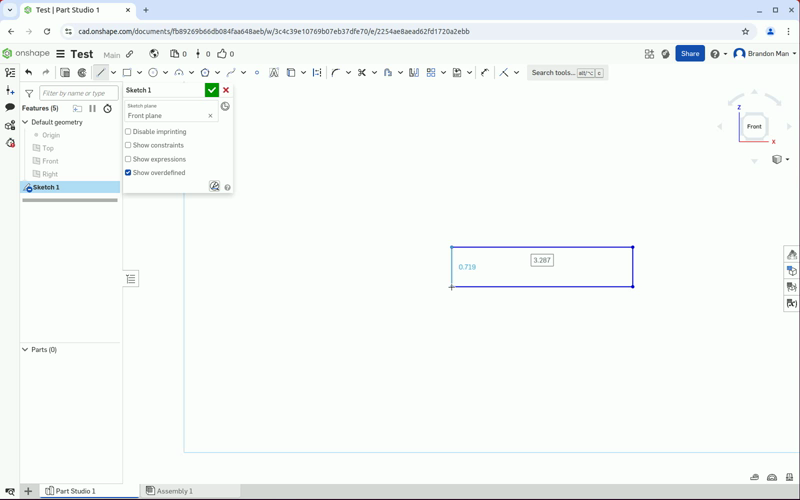
click(451, 286)
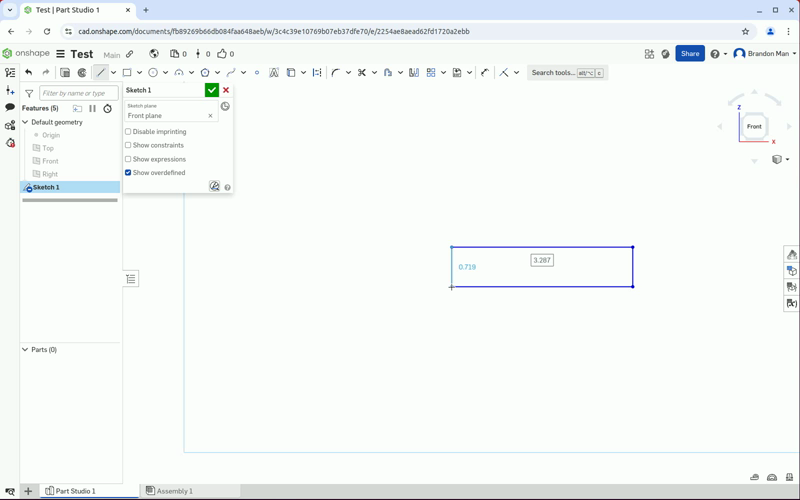
scroll(-6)
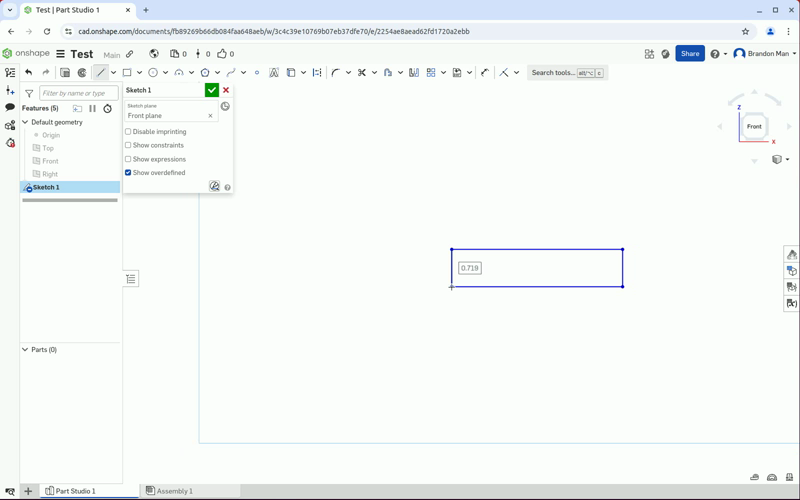
scroll(-6)
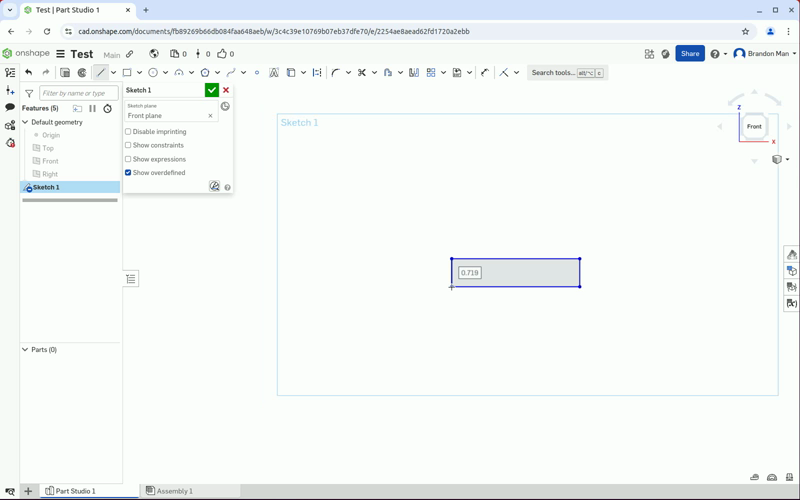
scroll(-6)
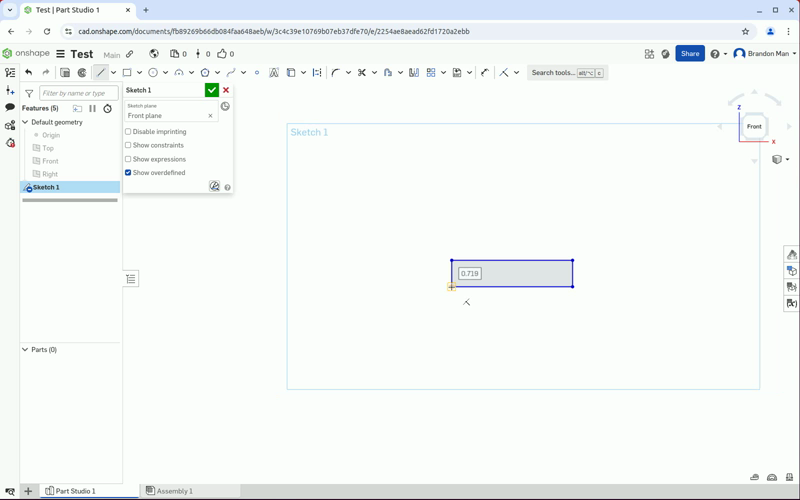
scroll(-6)
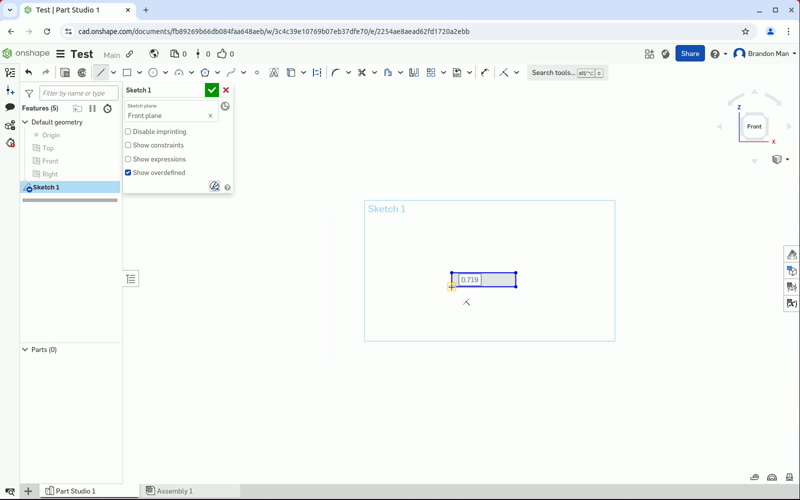
scroll(-6)
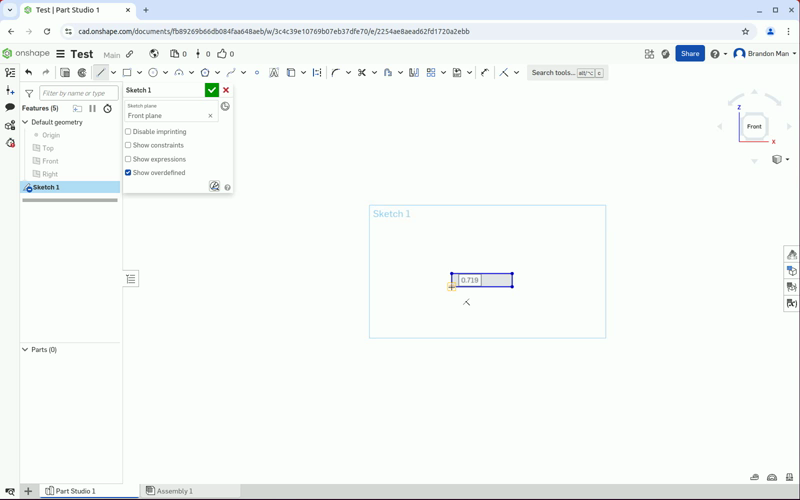
scroll(-6)
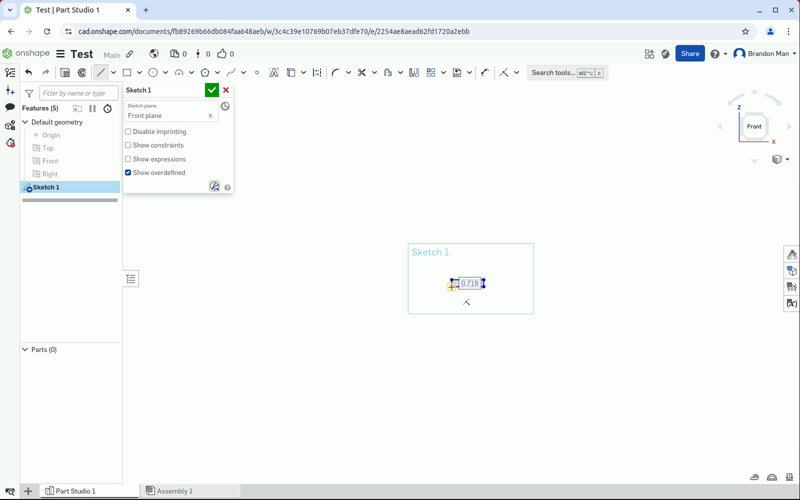
scroll(-6)
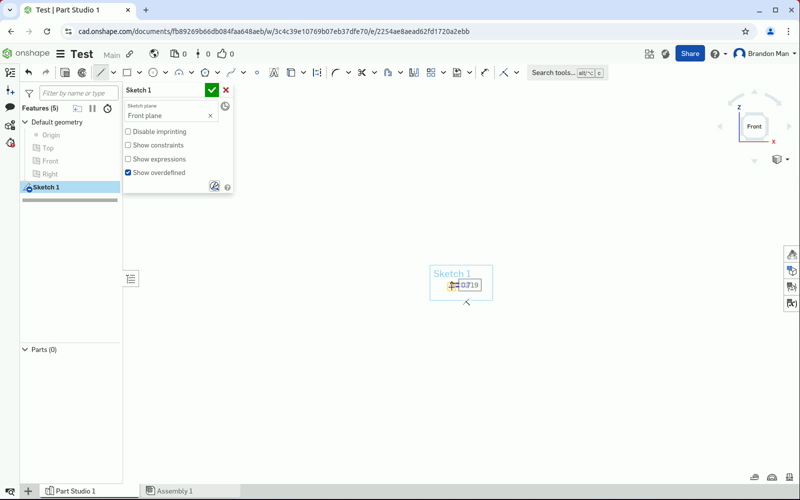
key(esc)
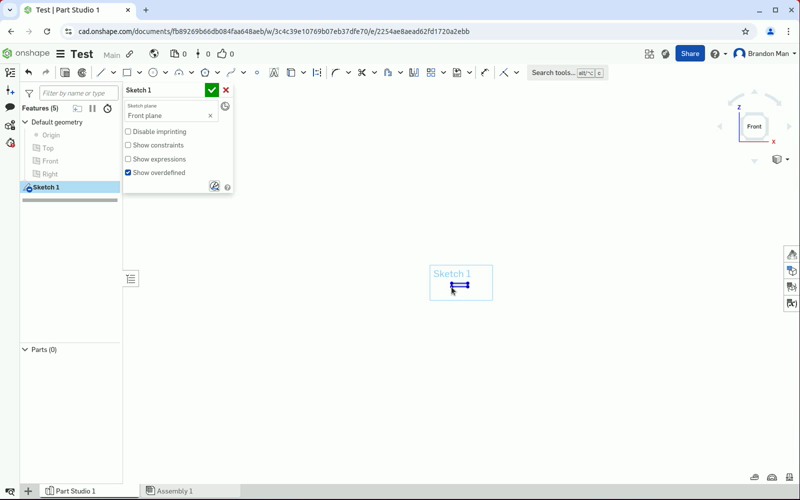
mouse_move(457, 286)
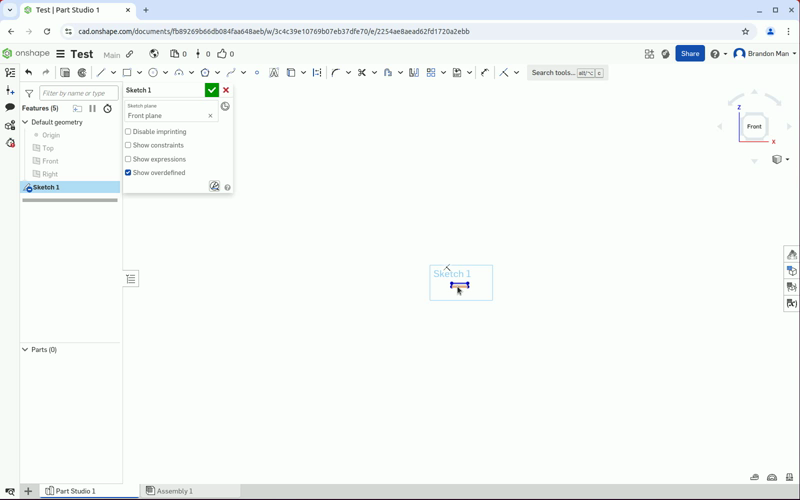
scroll(6)
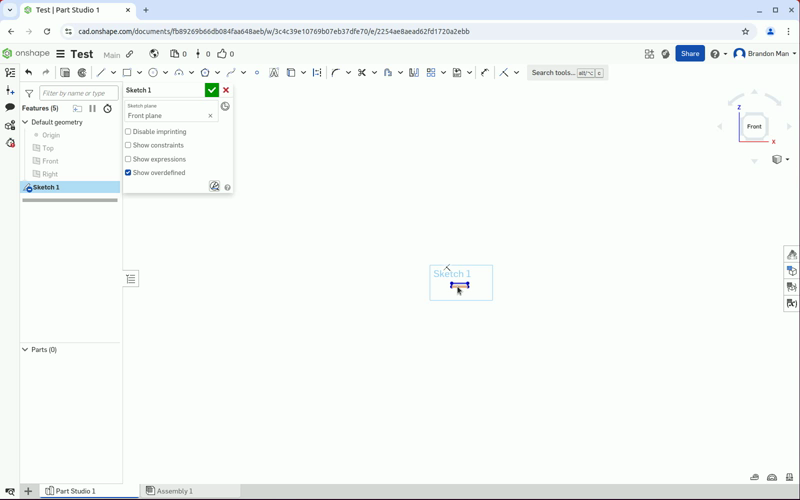
scroll(6)
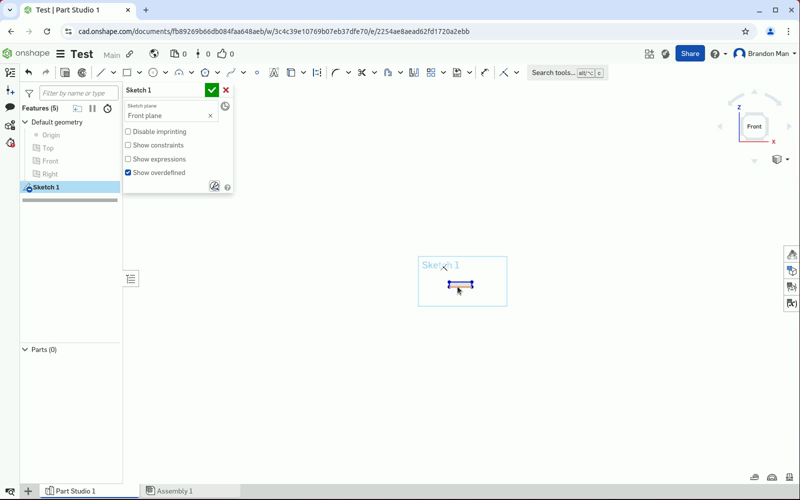
scroll(6)
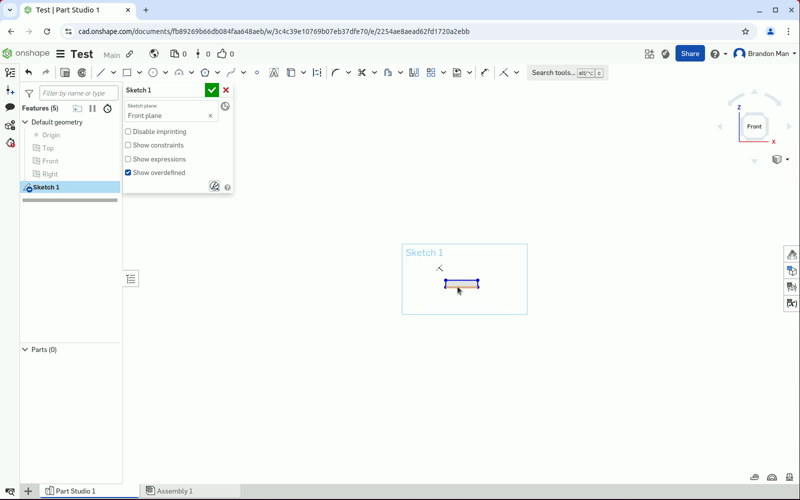
scroll(6)
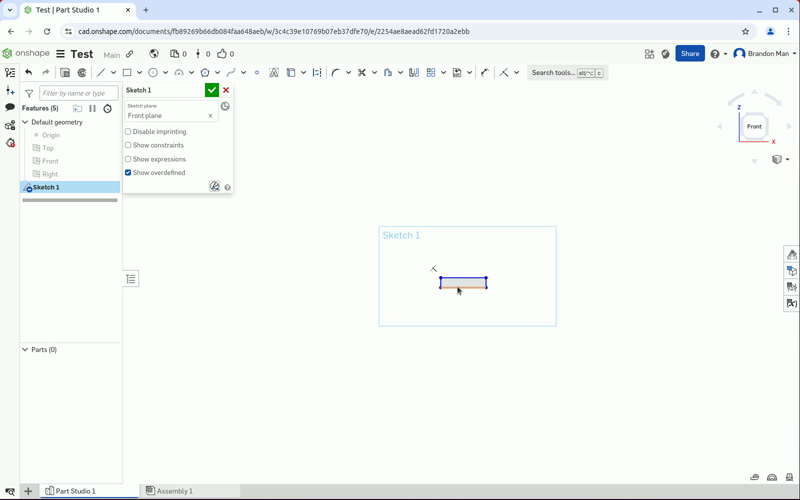
scroll(6)
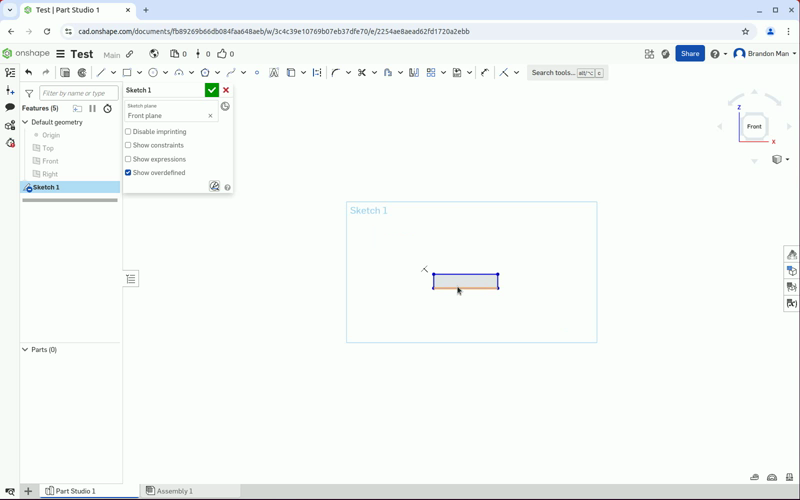
scroll(6)
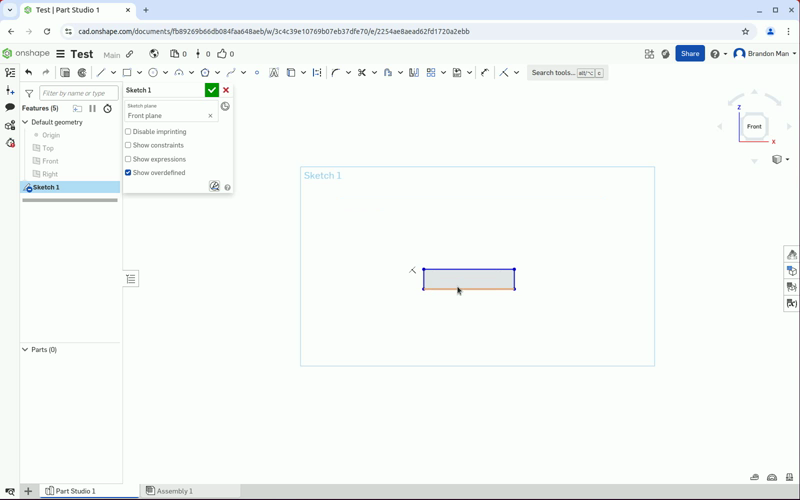
scroll(6)
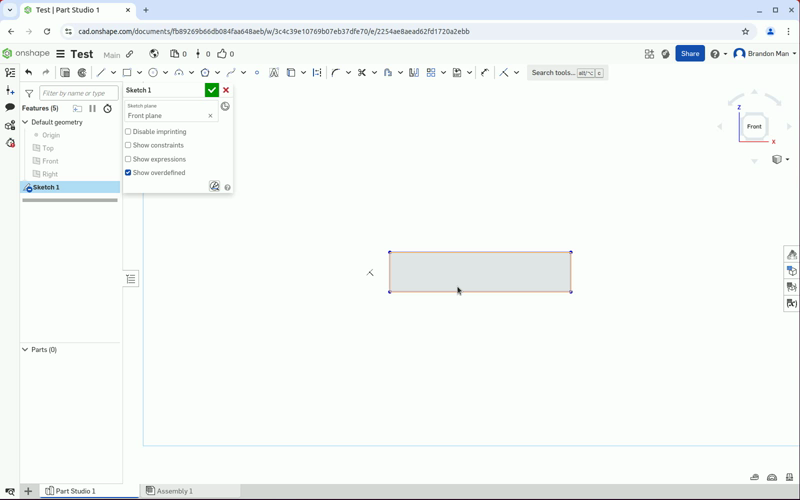
click(457, 286)
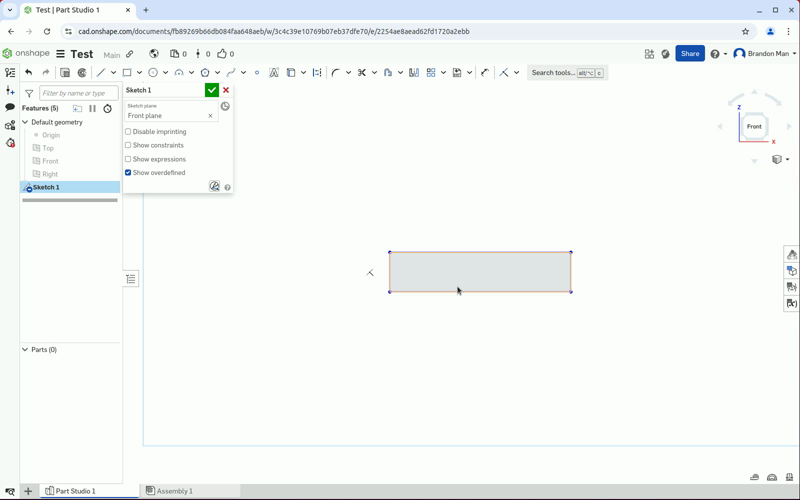
scroll(-6)
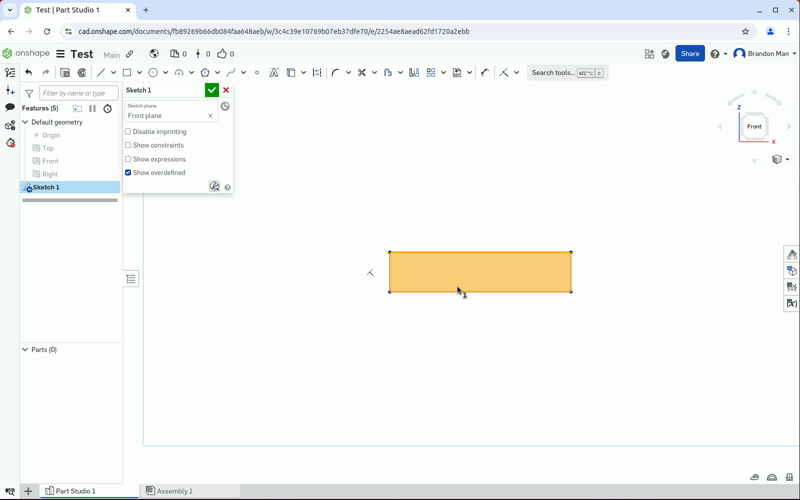
scroll(-6)
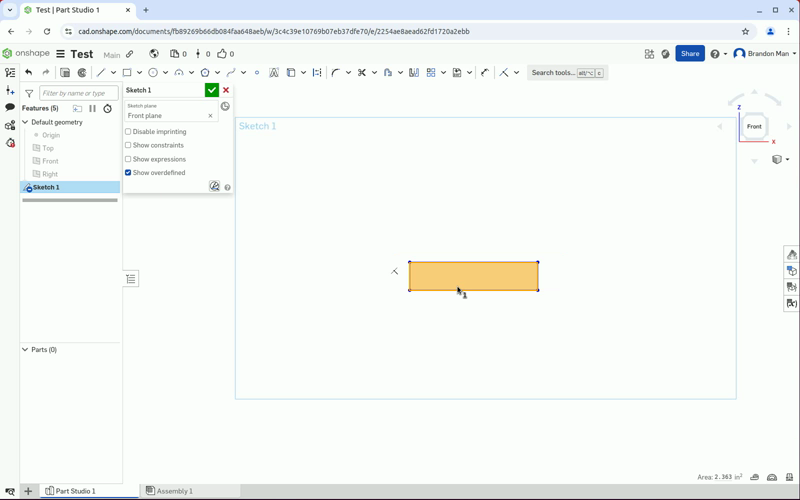
scroll(-6)
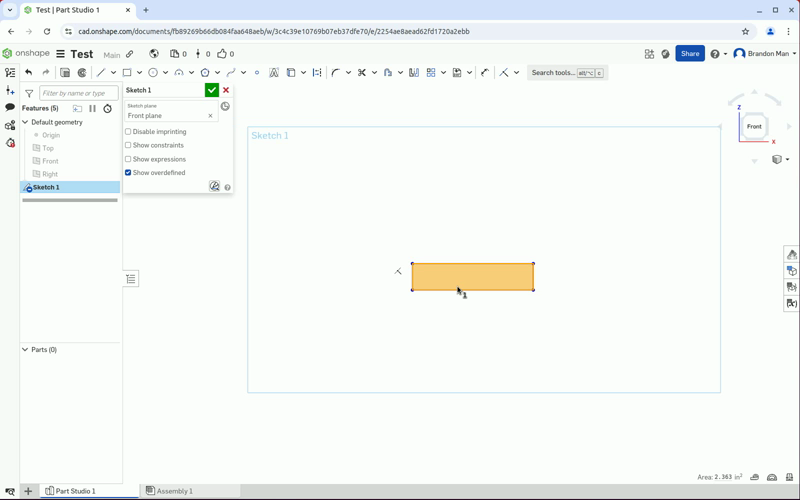
scroll(-6)
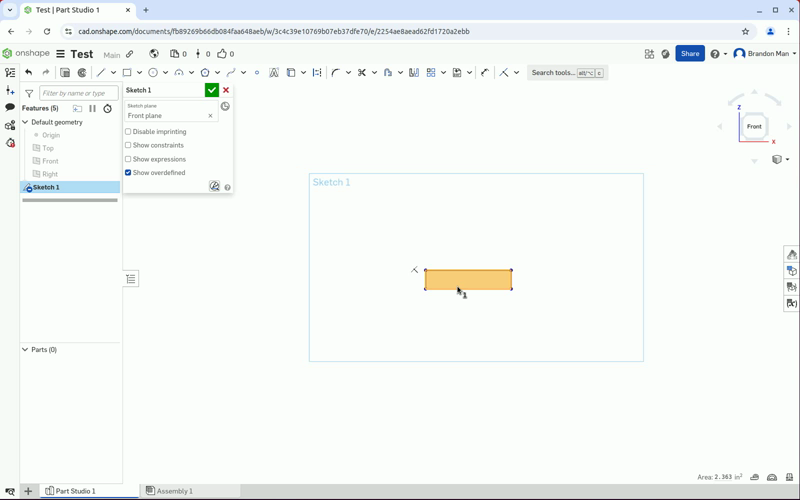
scroll(-6)
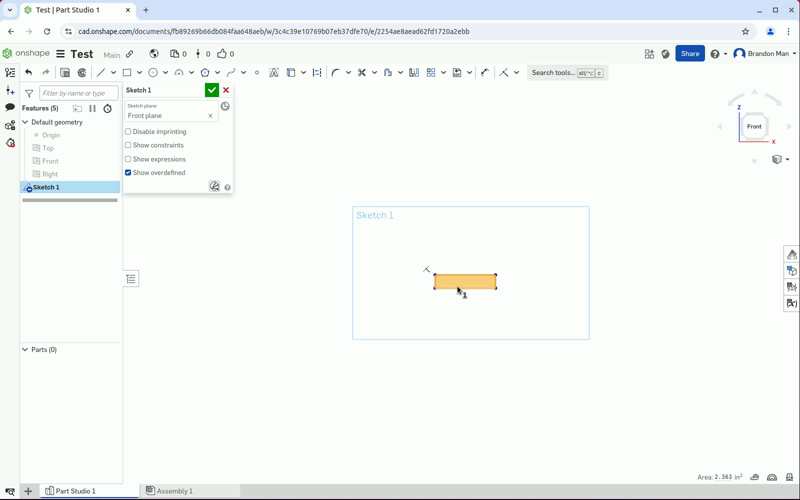
scroll(-6)
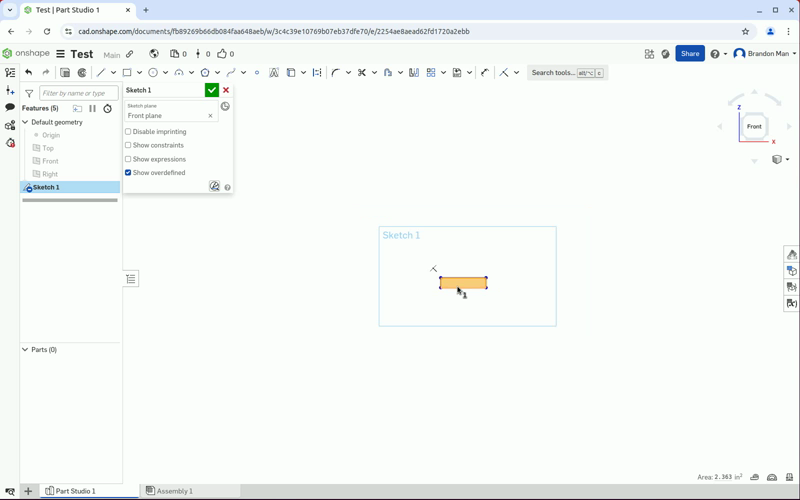
scroll(-6)
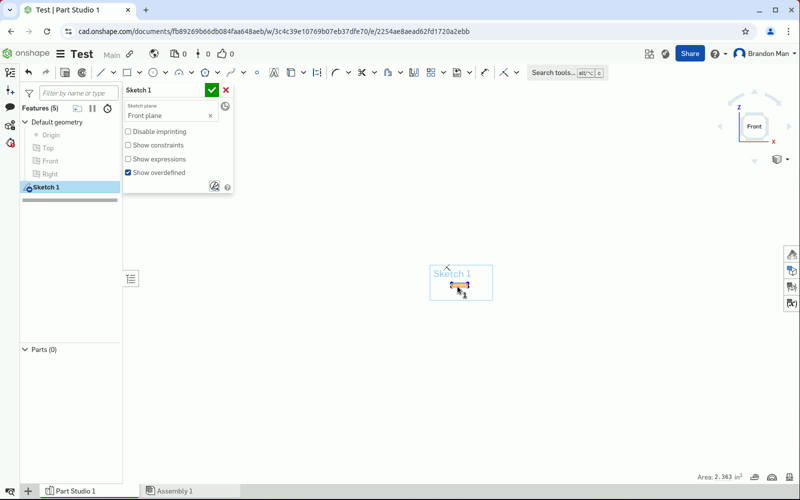
mouse_move(73, 352)
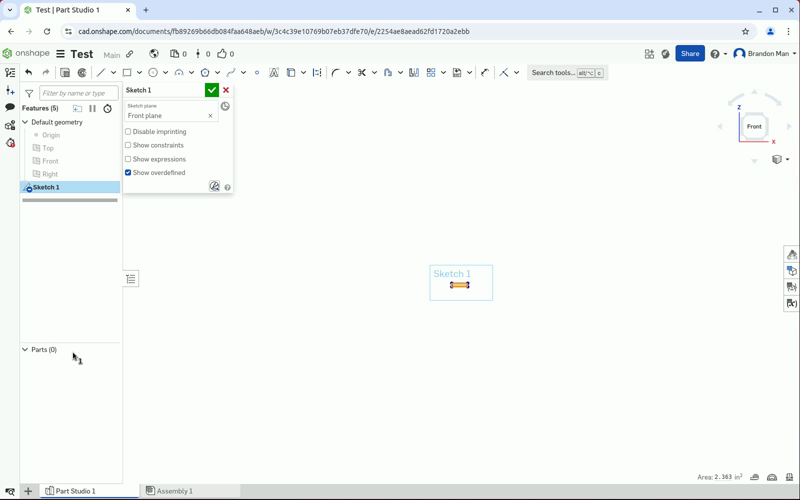
key(shift+y)
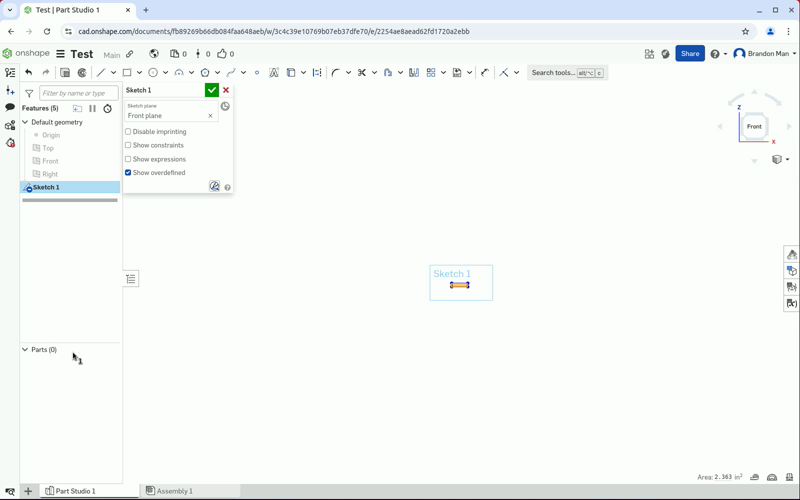
key(shift+e)
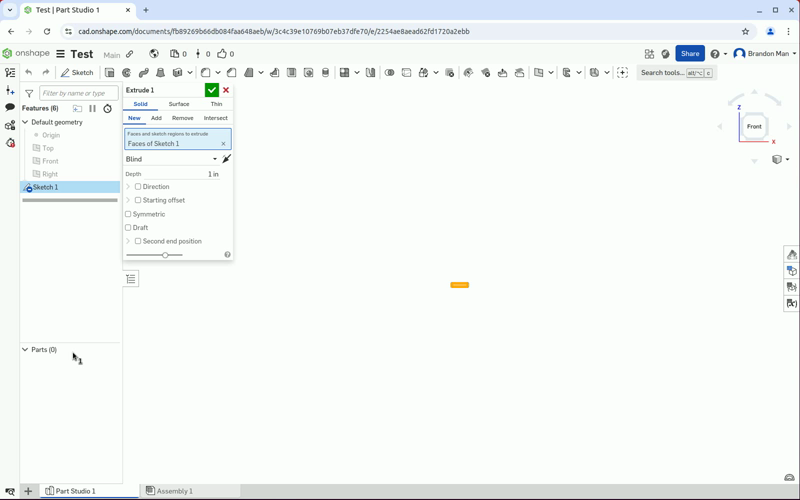
mouse_move(143, 106)
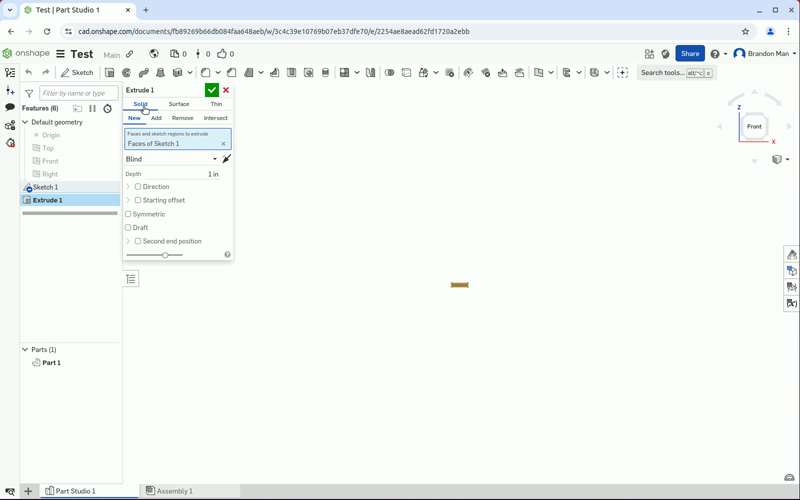
click(143, 106)
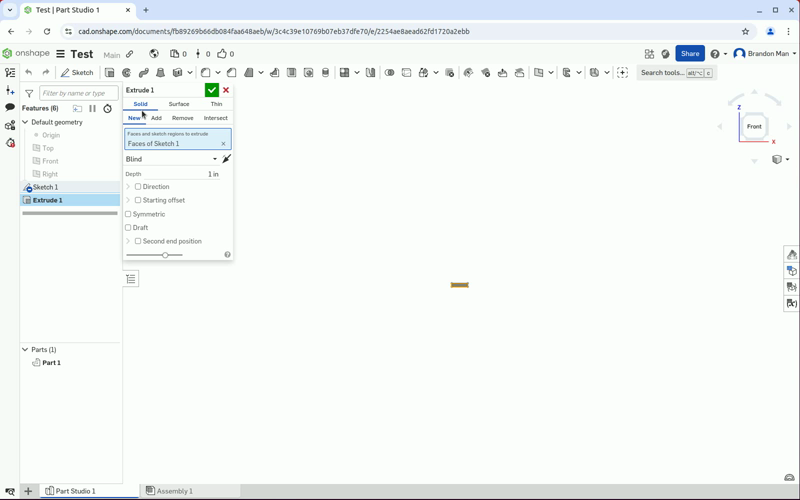
mouse_move(137, 120)
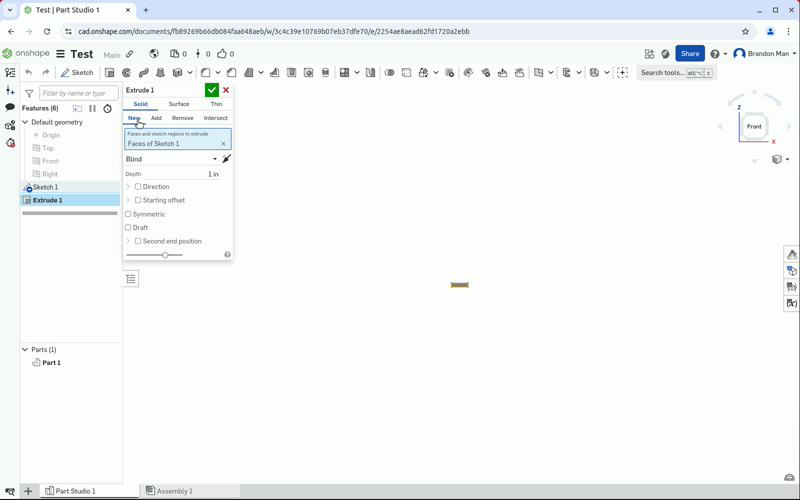
click(137, 120)
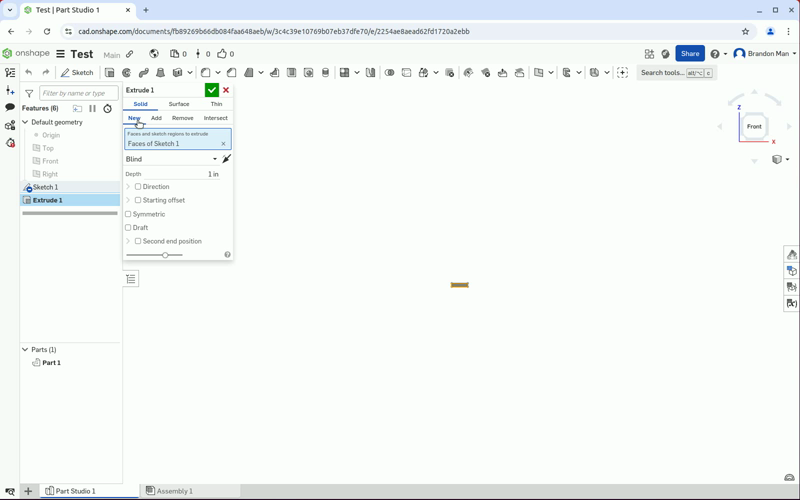
key(tab, 4)
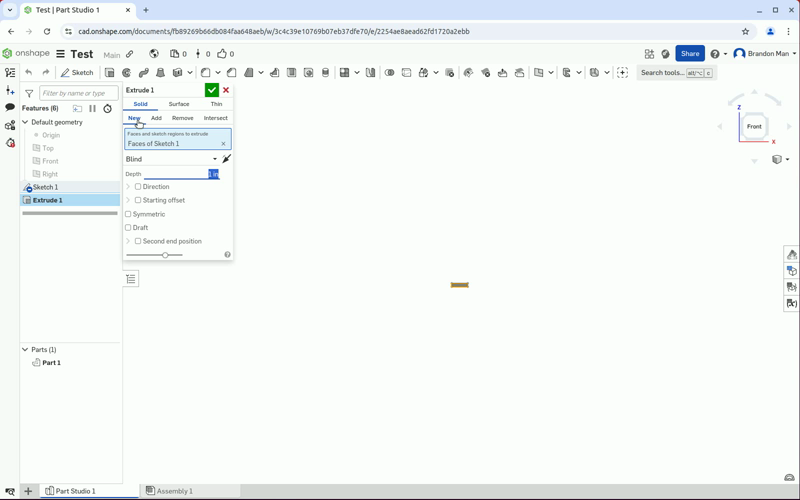
text(23.108)
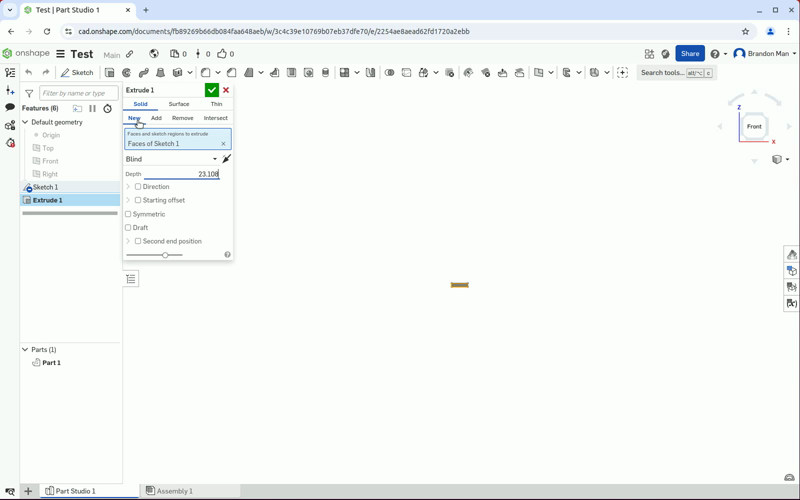
key(enter)
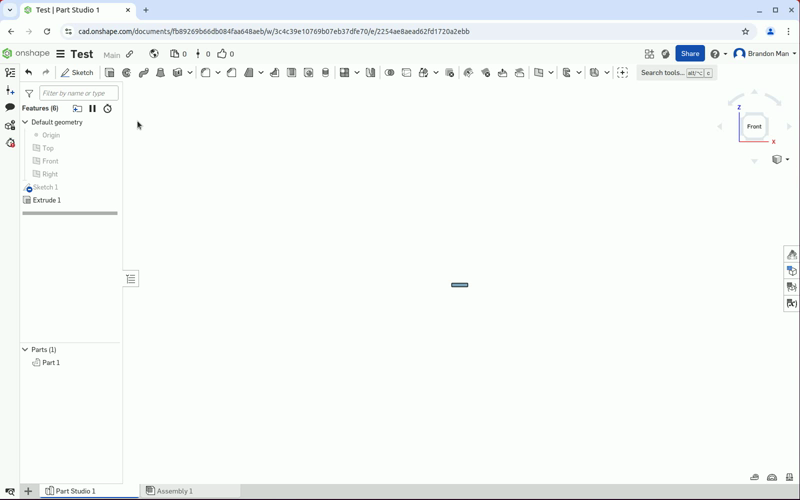
key(shift+h)
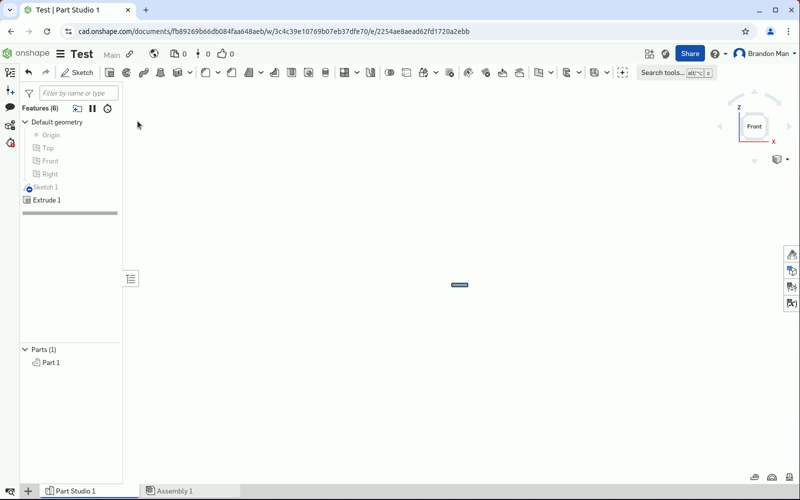
key(shift+h)
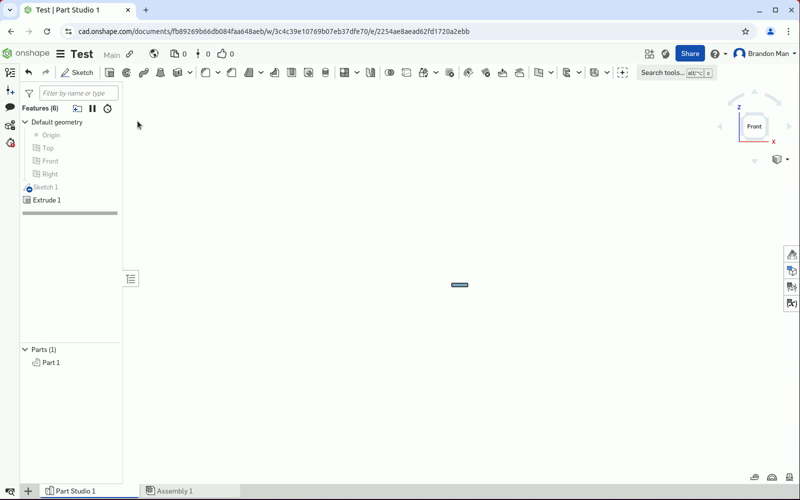
mouse_move(73, 189)
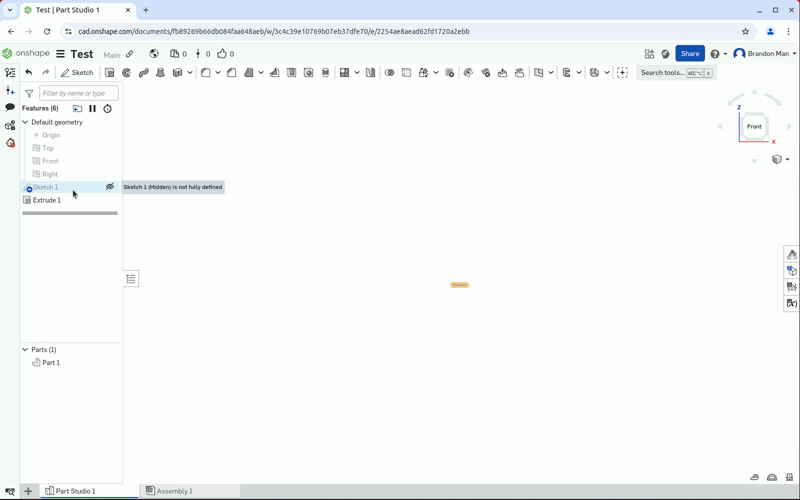
click(73, 189)
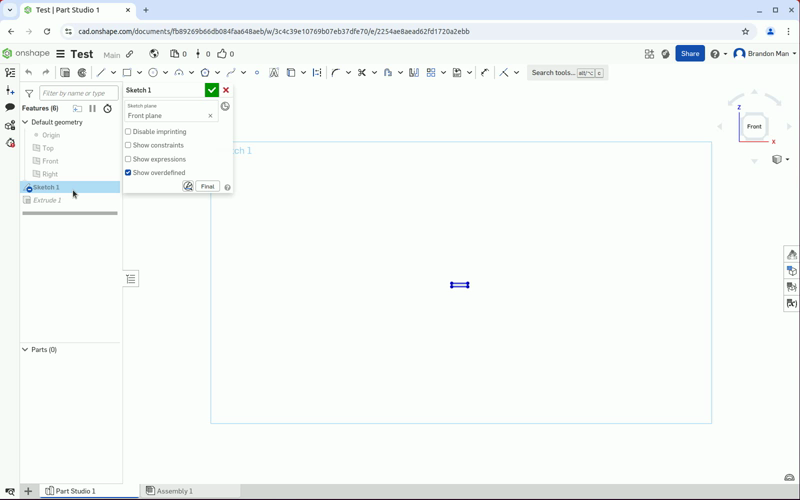
mouse_move(229, 92)
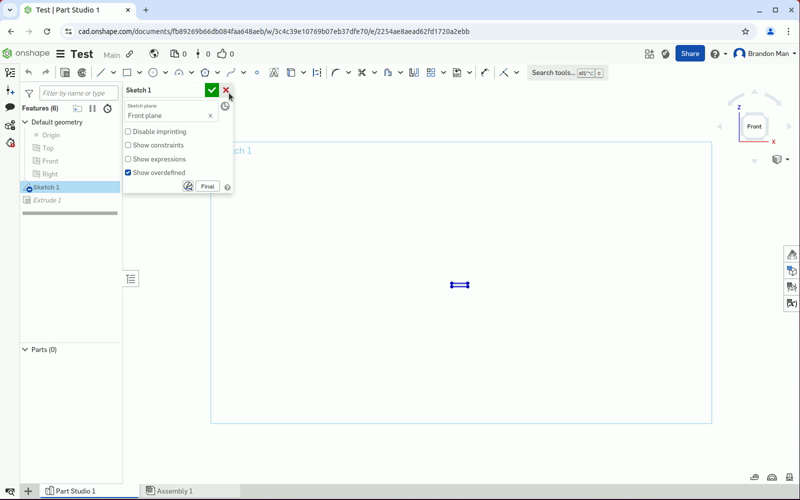
click(229, 92)
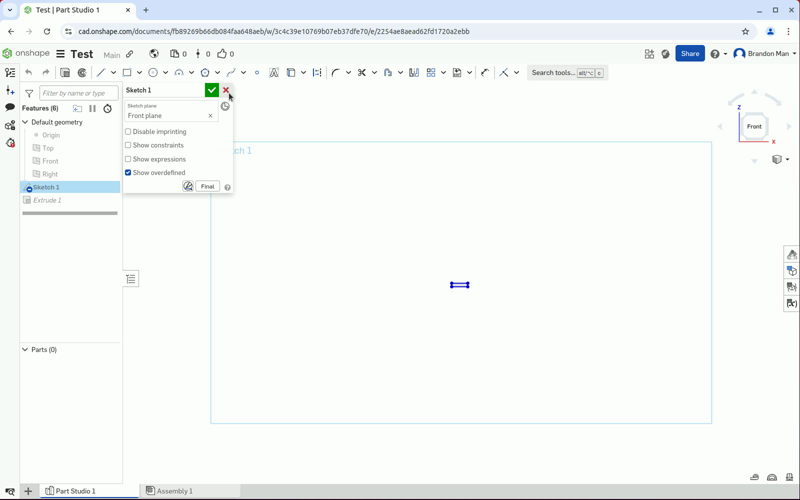
key(shift+s)
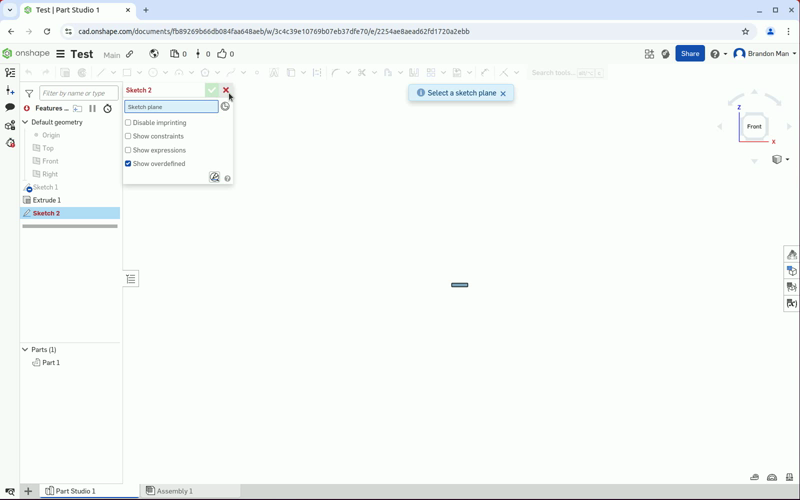
mouse_move(73, 163)
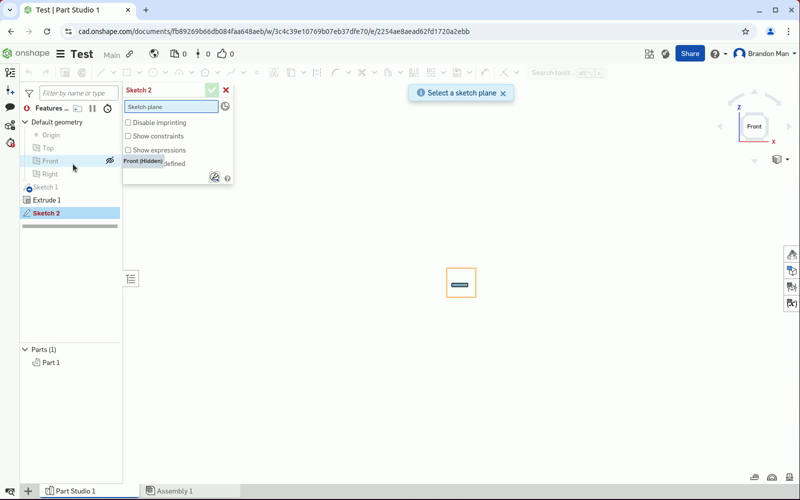
click(73, 163)
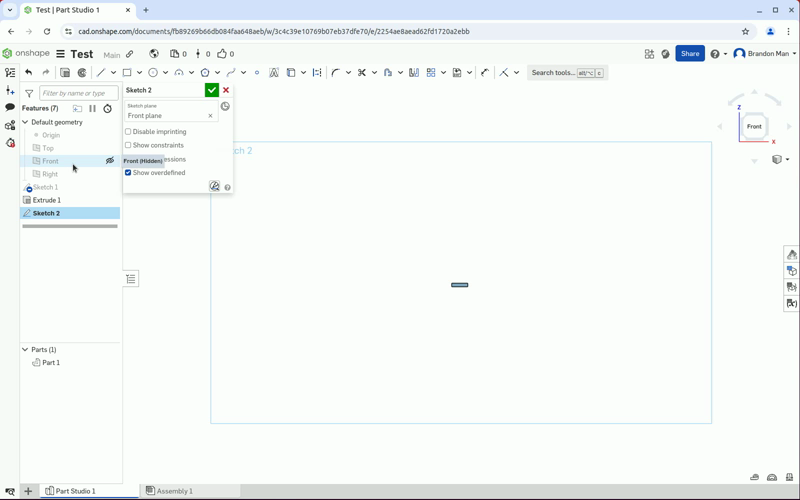
mouse_move(73, 352)
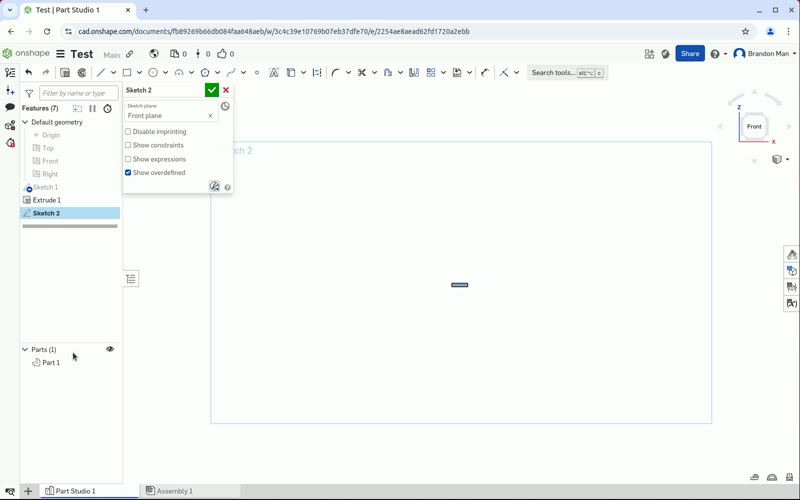
key(y)
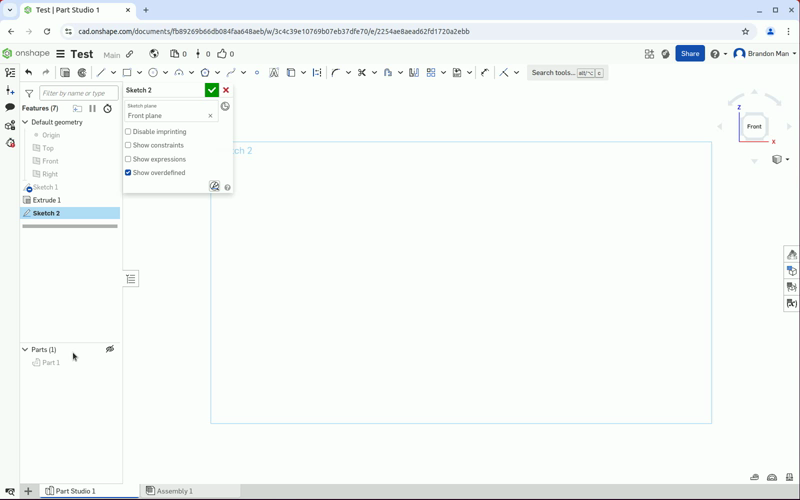
key(l)
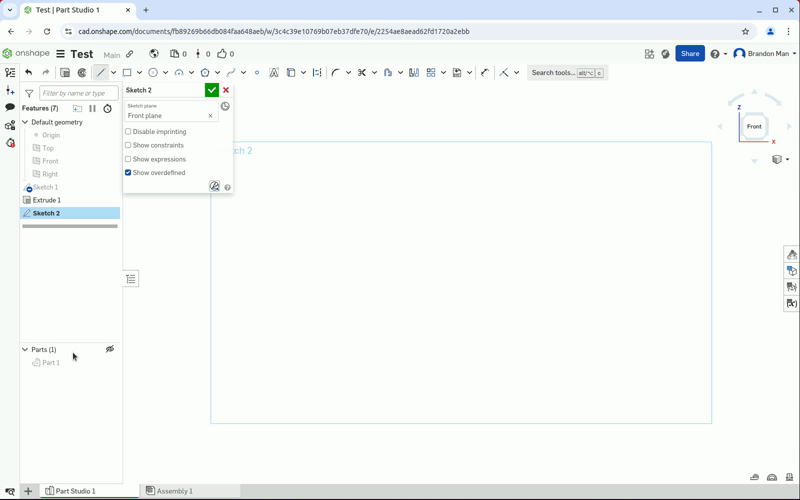
key_down(shift)
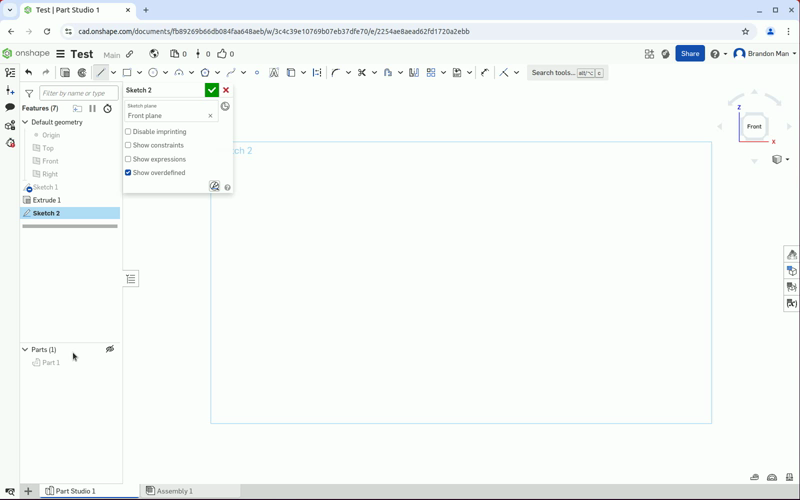
mouse_move(433, 286)
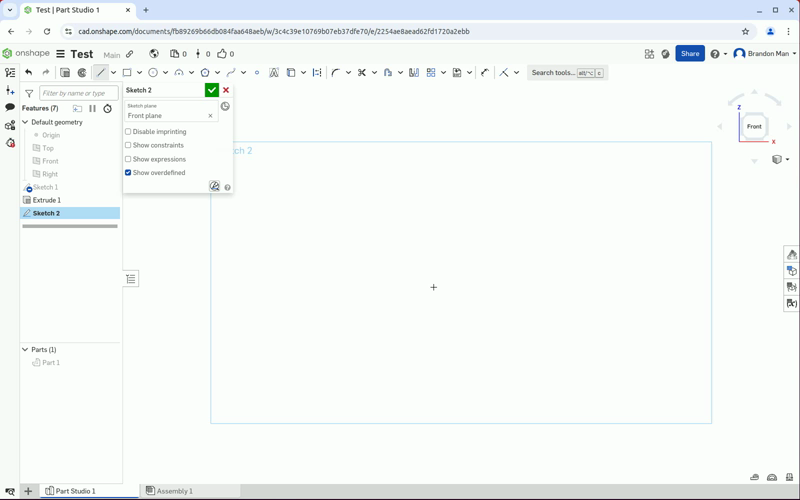
click(433, 286)
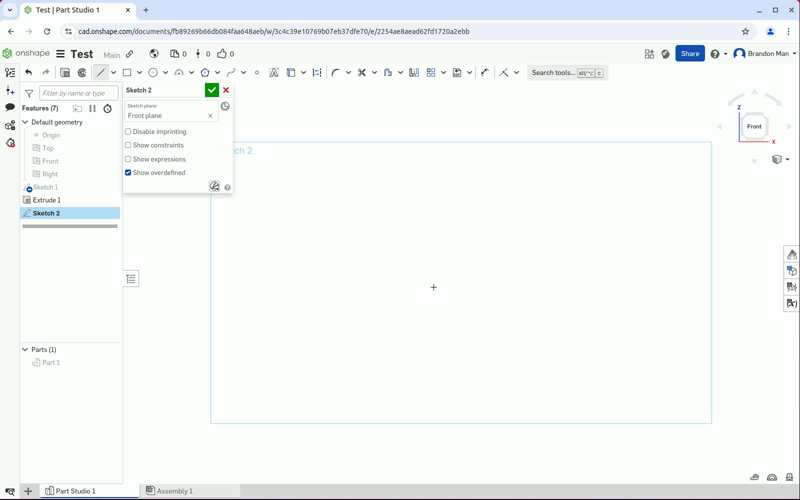
key_up(shift)
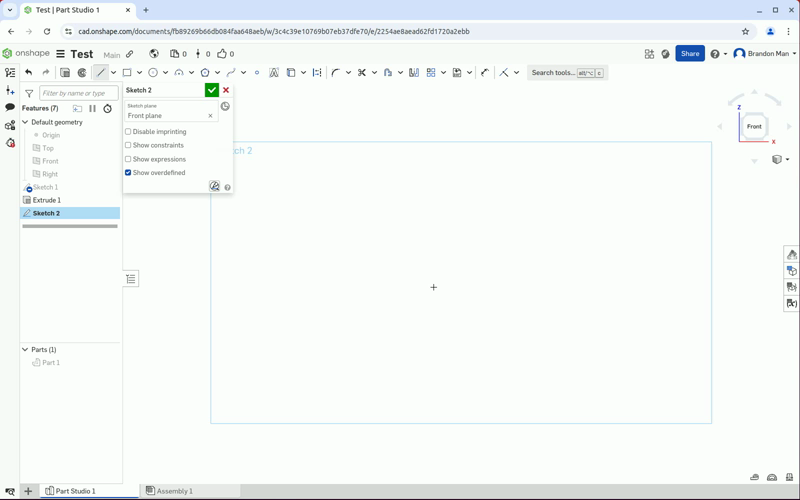
key_down(shift)
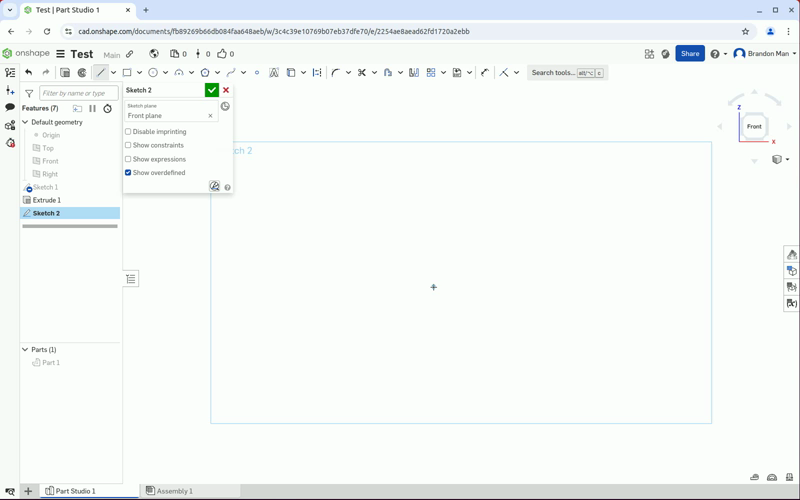
mouse_move(463, 286)
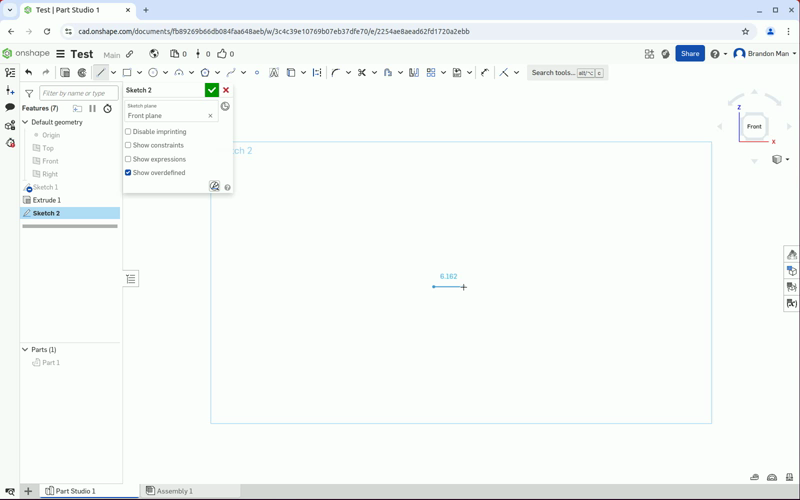
mouse_move(450, 286)
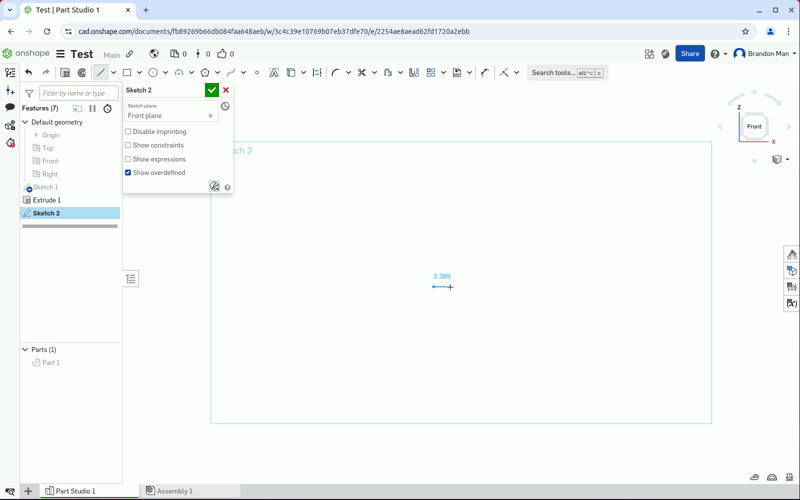
click(450, 286)
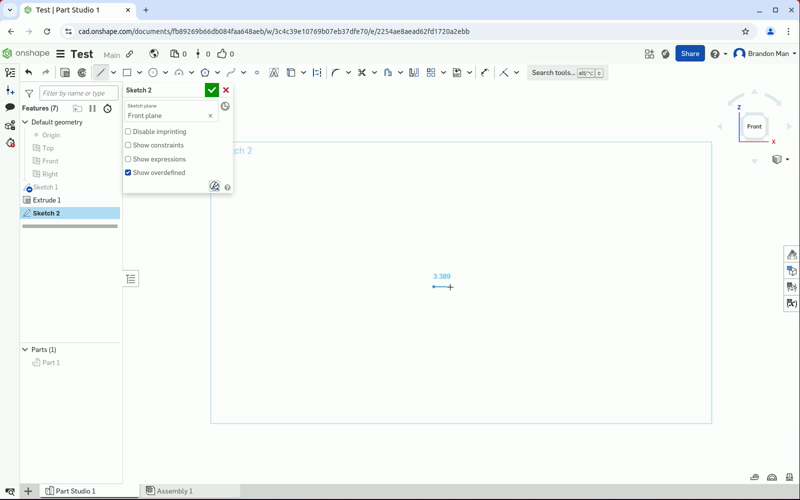
key_up(shift)
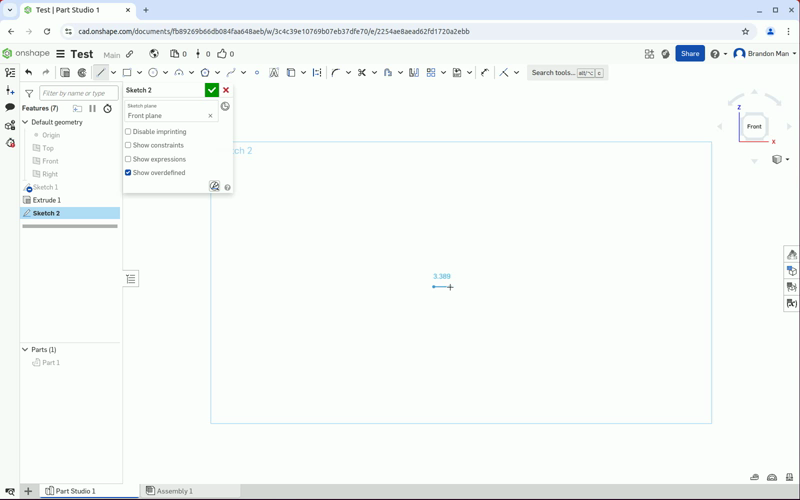
key_down(shift)
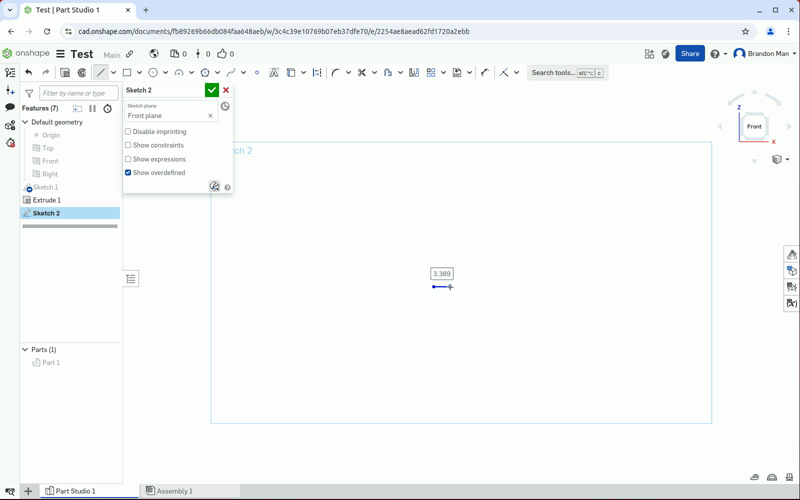
mouse_move(480, 286)
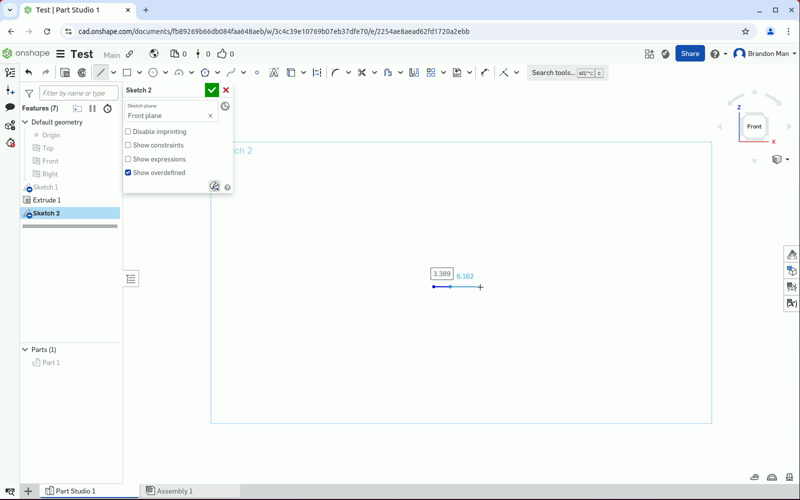
mouse_move(450, 283)
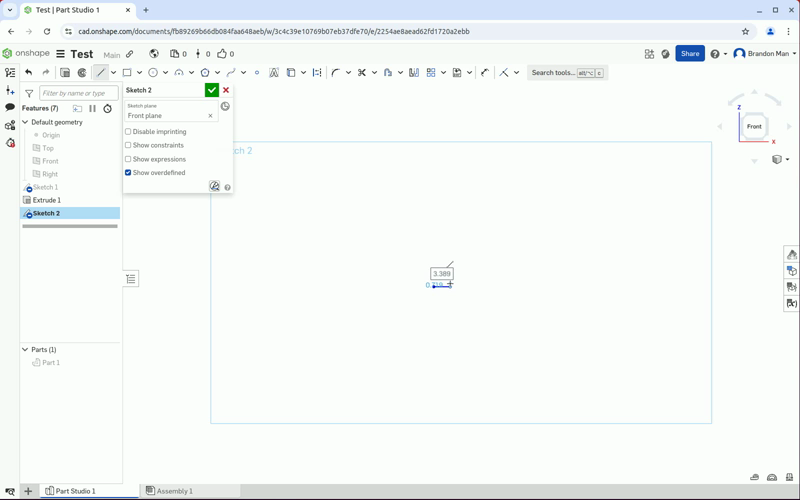
scroll(6)
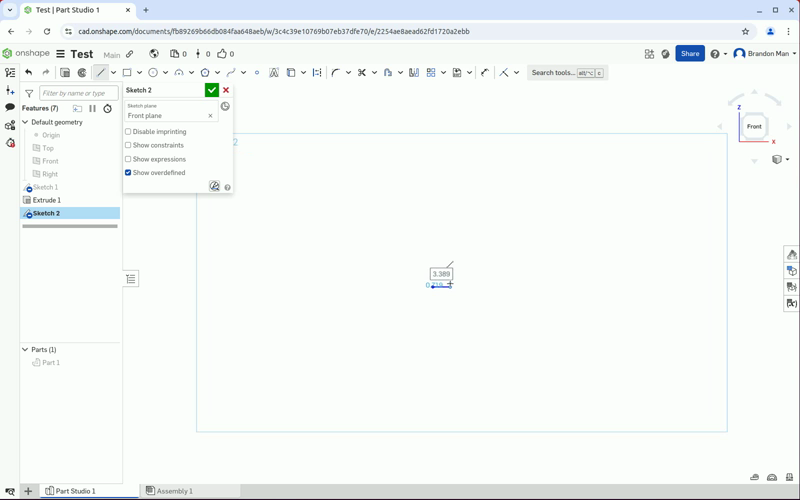
scroll(6)
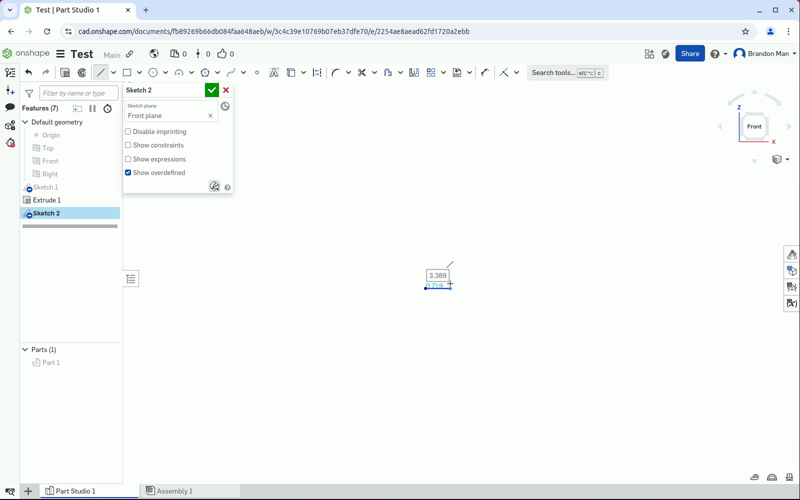
scroll(6)
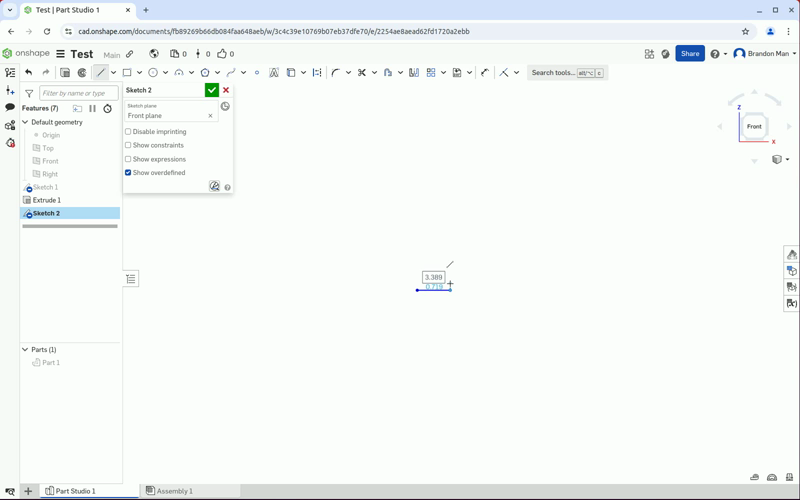
scroll(6)
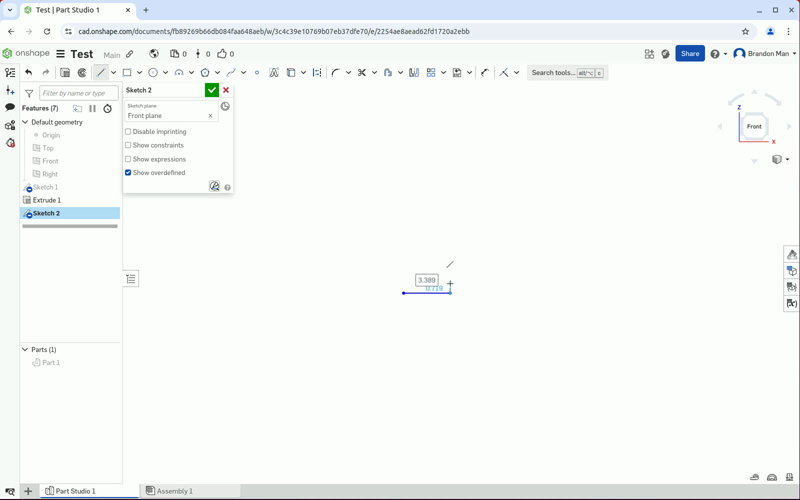
scroll(6)
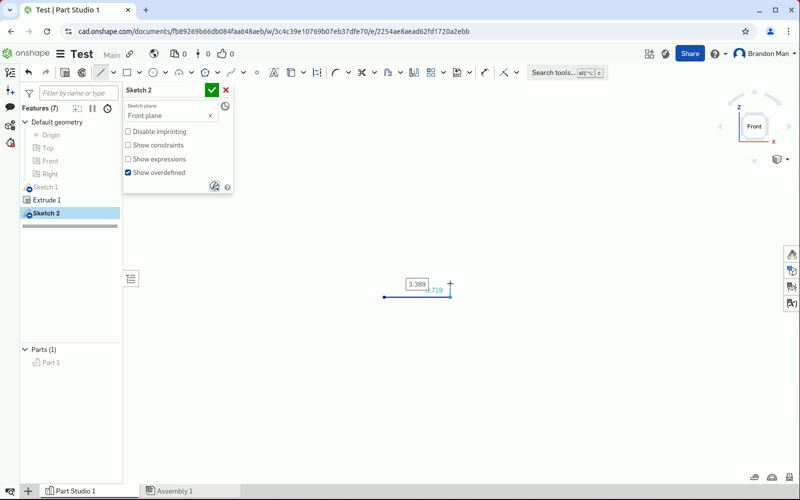
scroll(6)
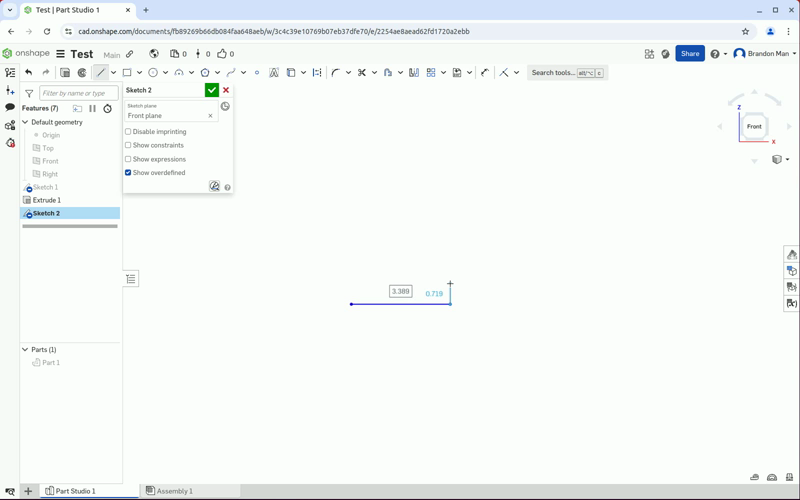
scroll(6)
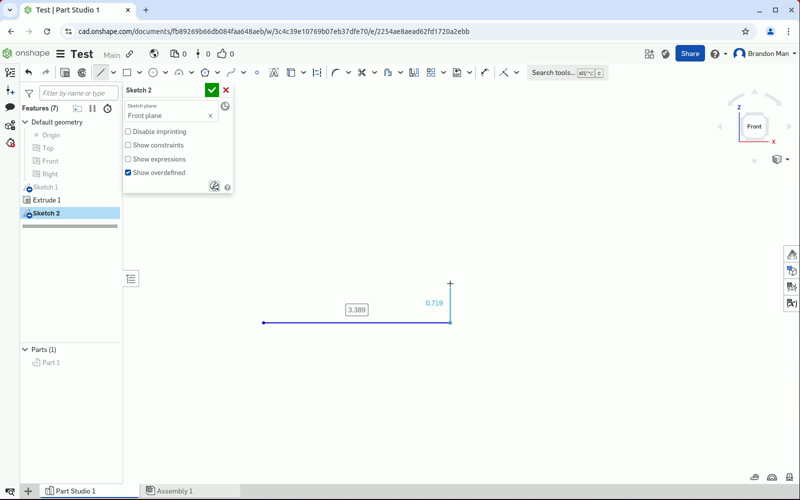
click(450, 283)
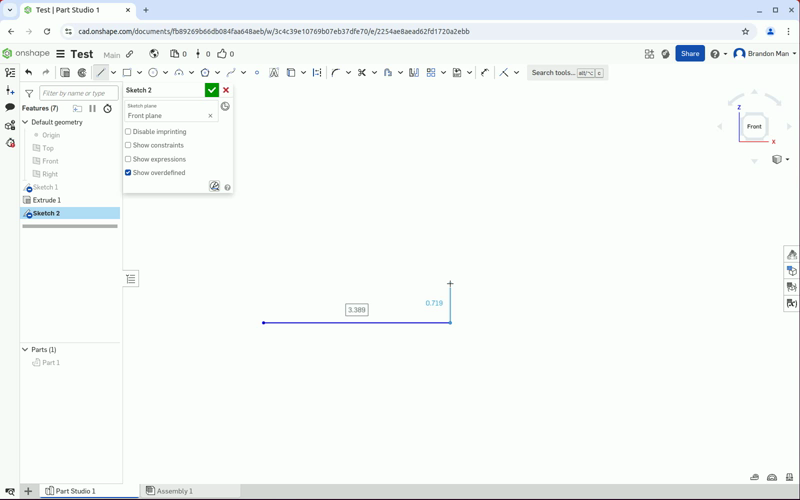
scroll(-6)
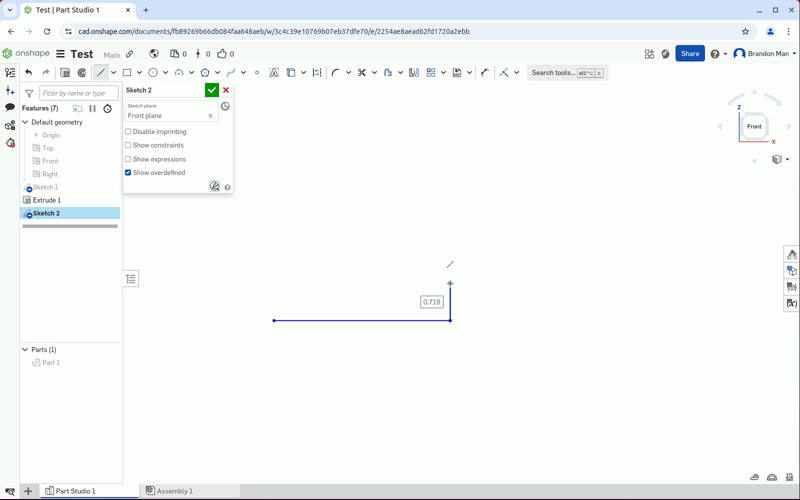
scroll(-6)
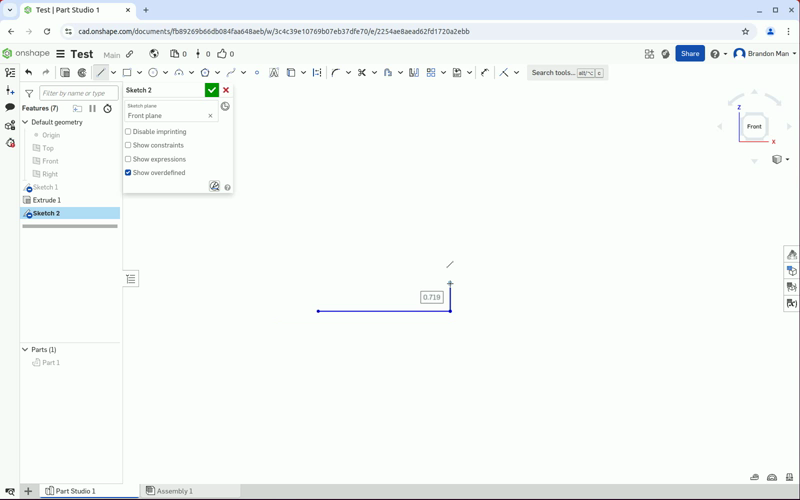
scroll(-6)
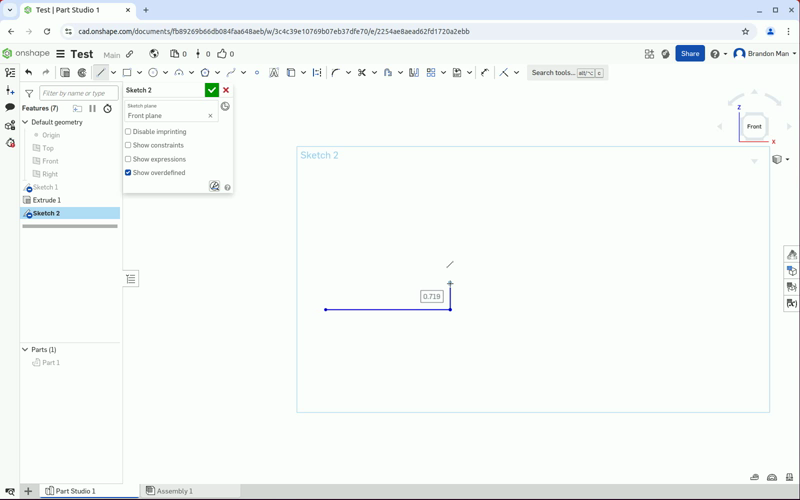
scroll(-6)
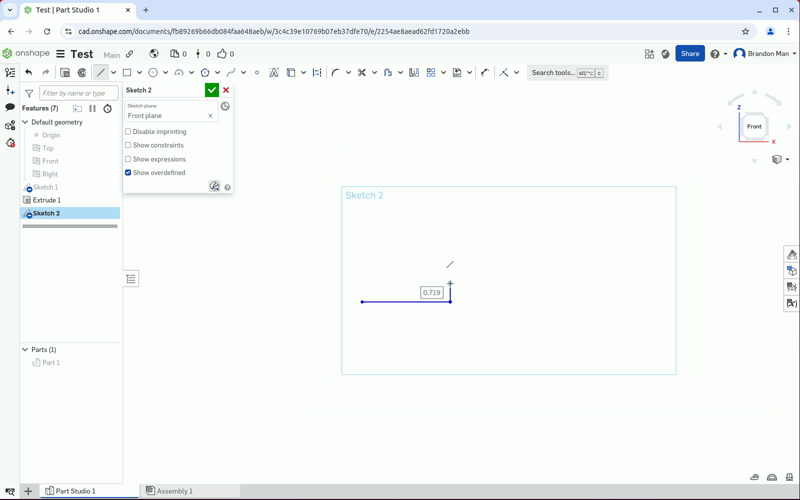
scroll(-6)
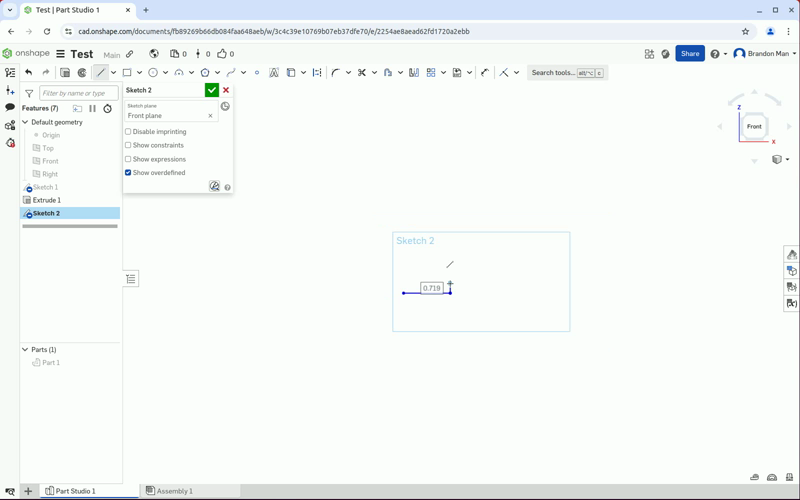
scroll(-6)
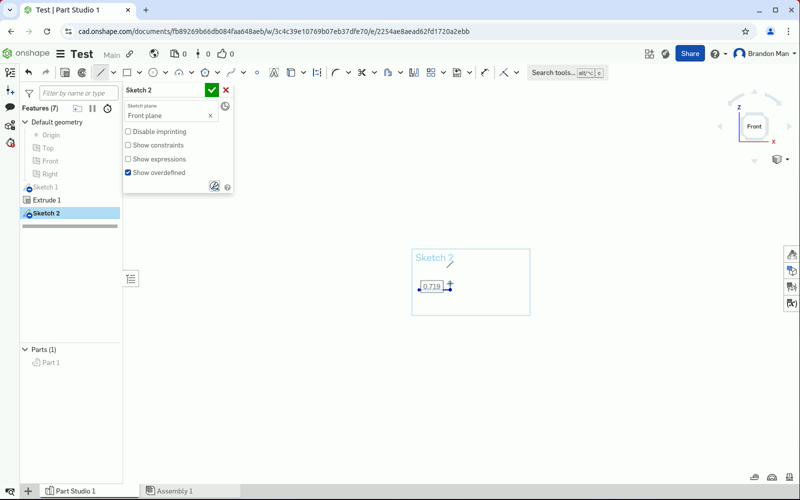
scroll(-6)
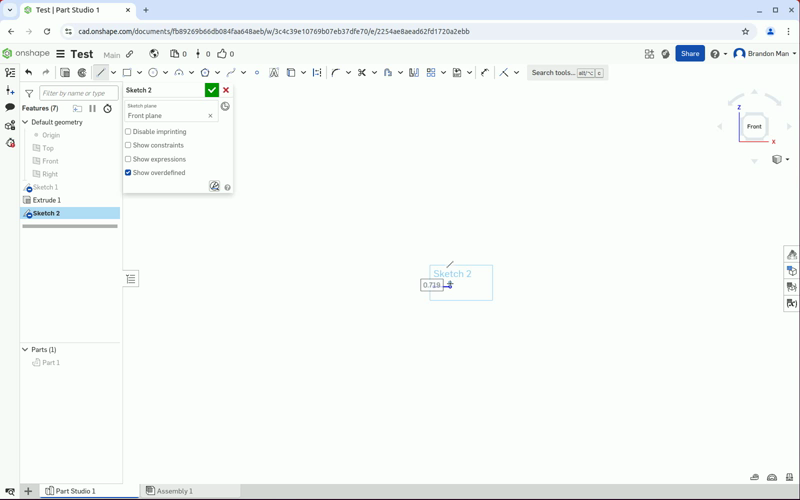
key_up(shift)
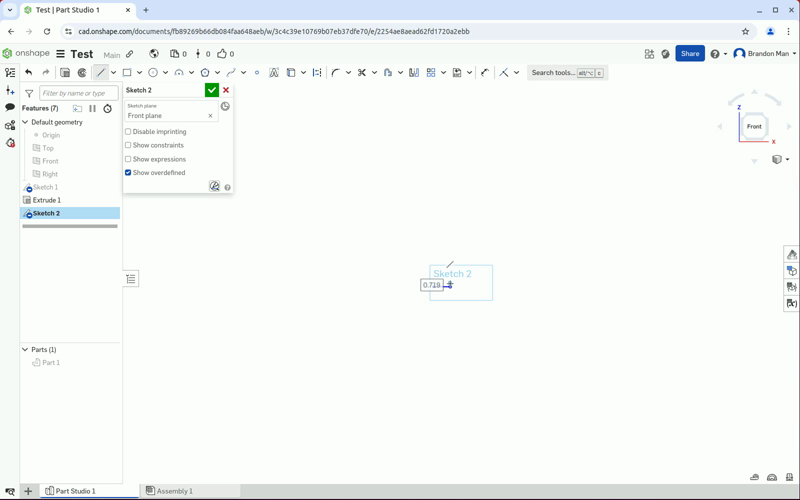
key_down(shift)
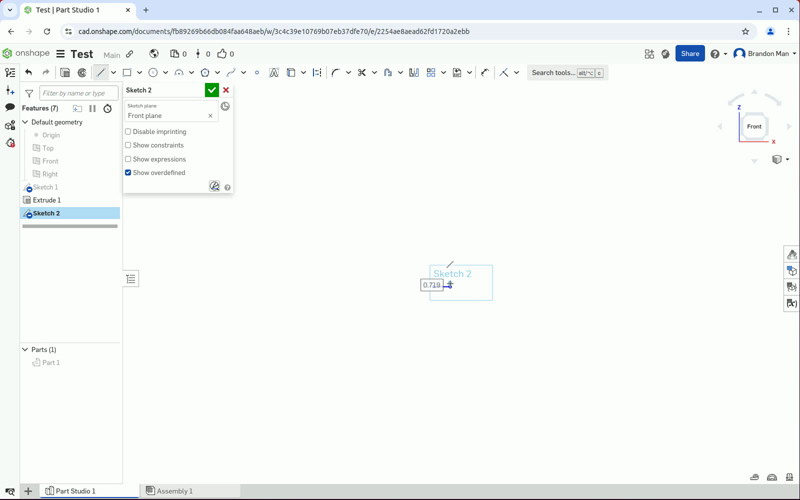
mouse_move(480, 283)
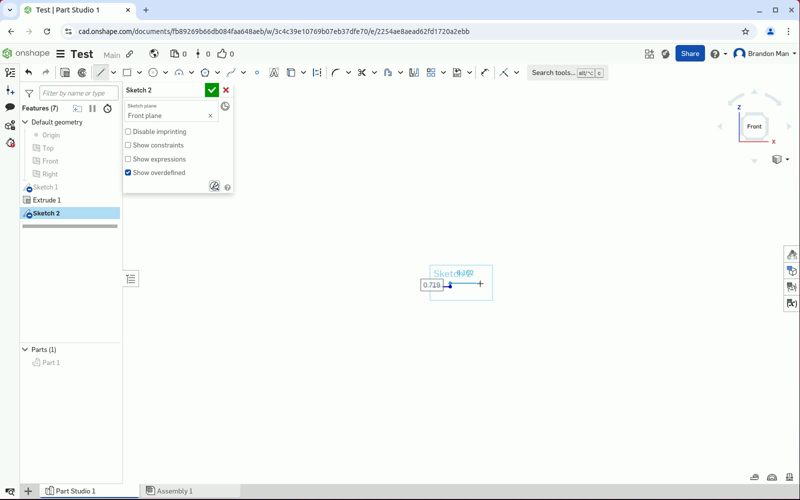
mouse_move(433, 283)
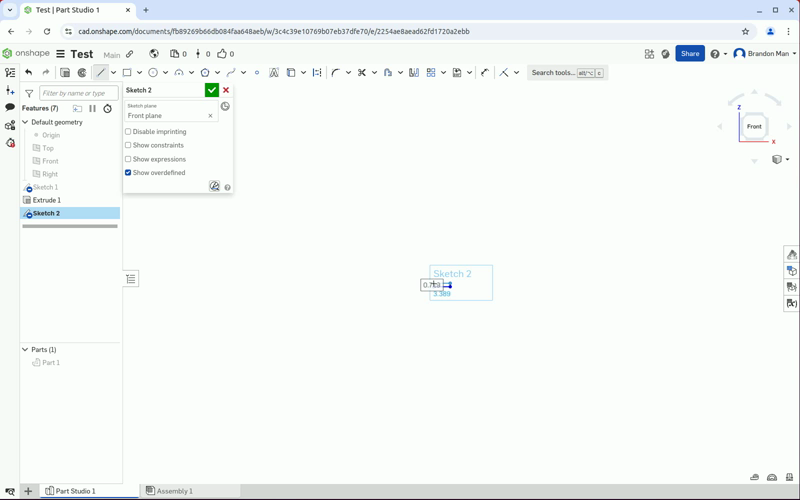
scroll(6)
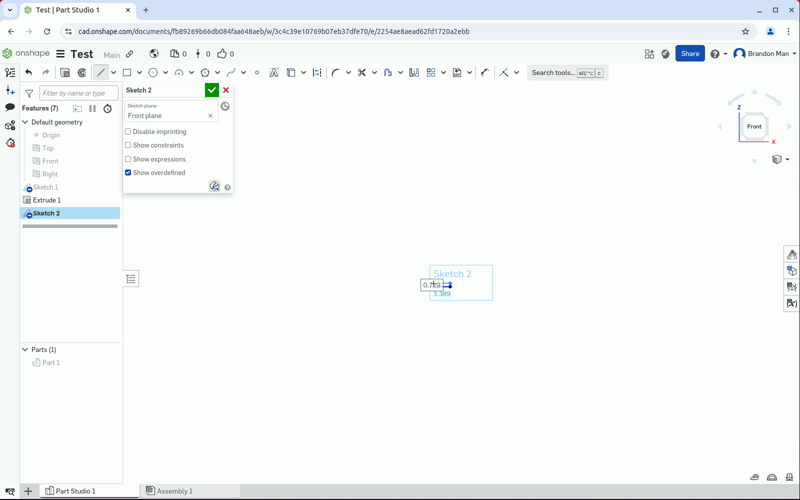
scroll(6)
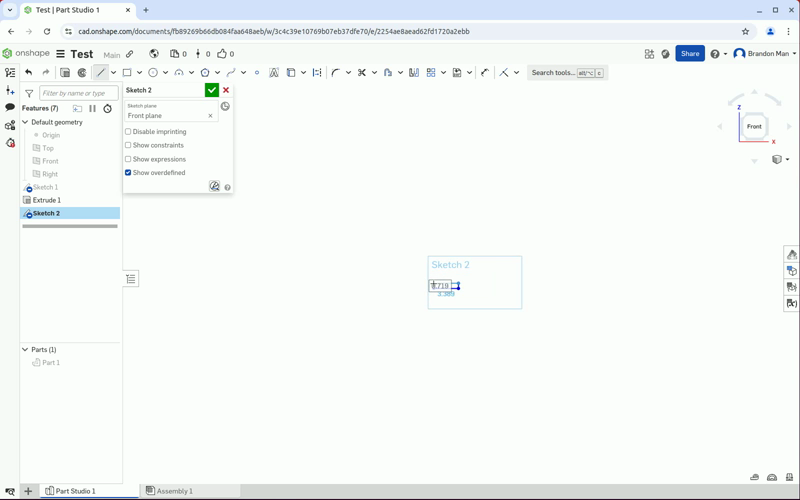
scroll(6)
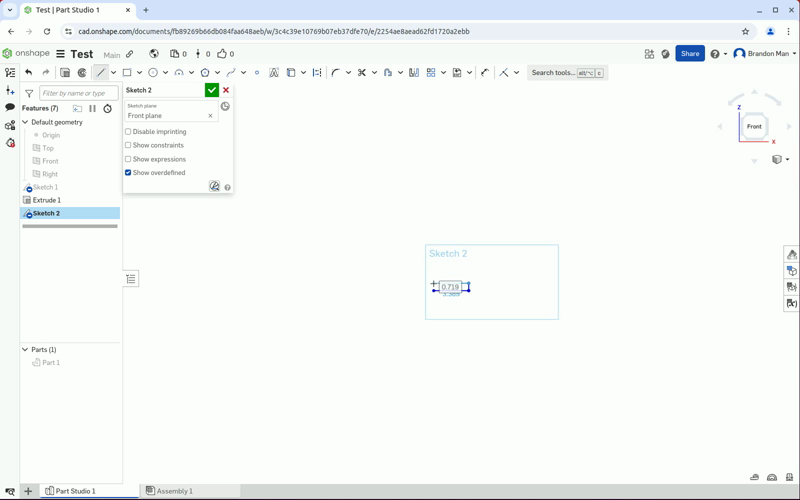
scroll(6)
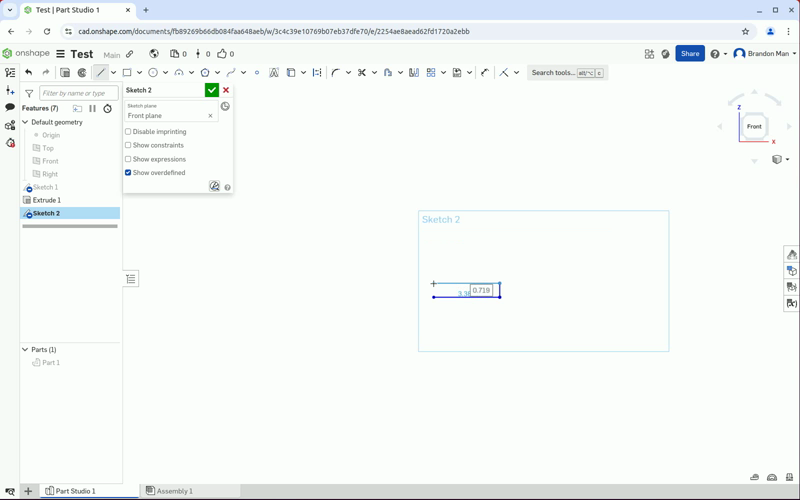
scroll(6)
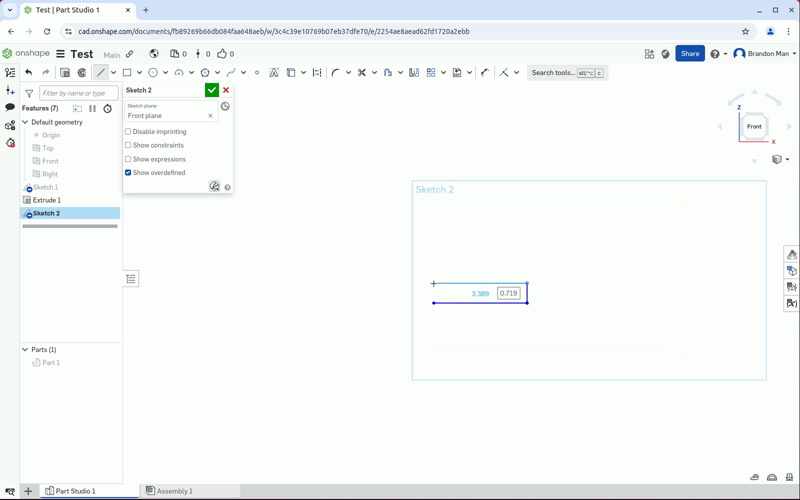
scroll(6)
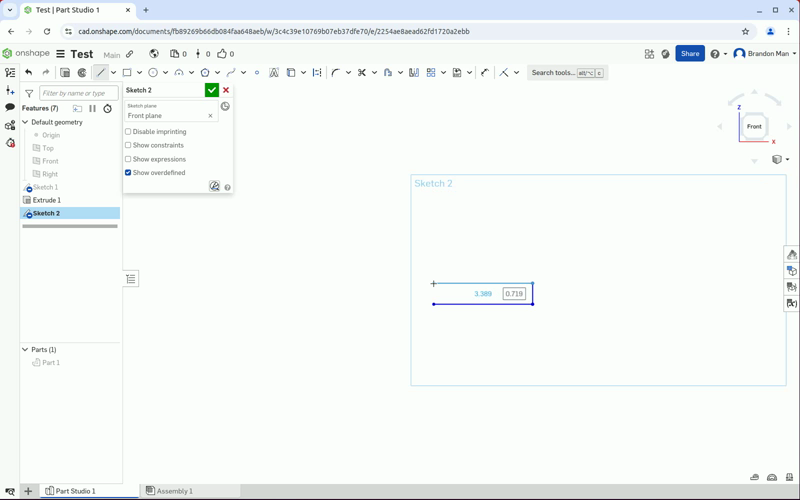
scroll(6)
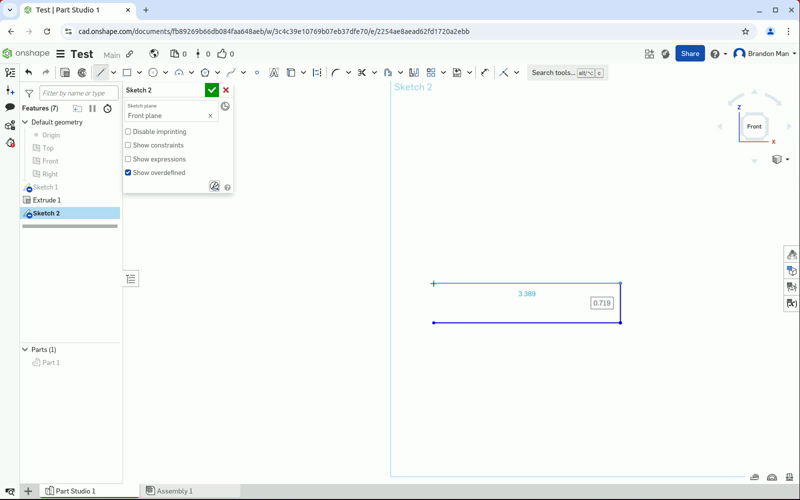
click(433, 283)
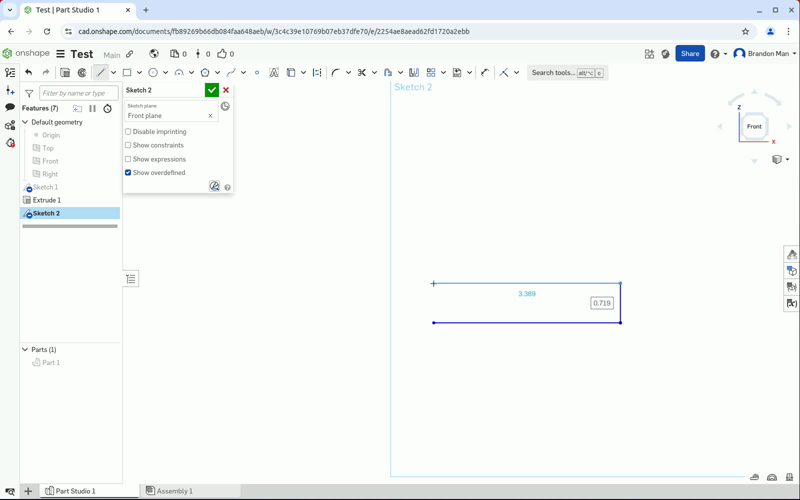
scroll(-6)
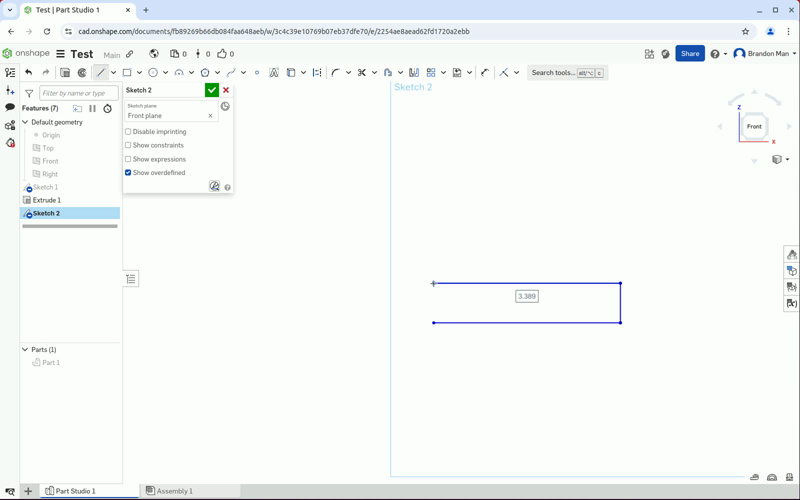
scroll(-6)
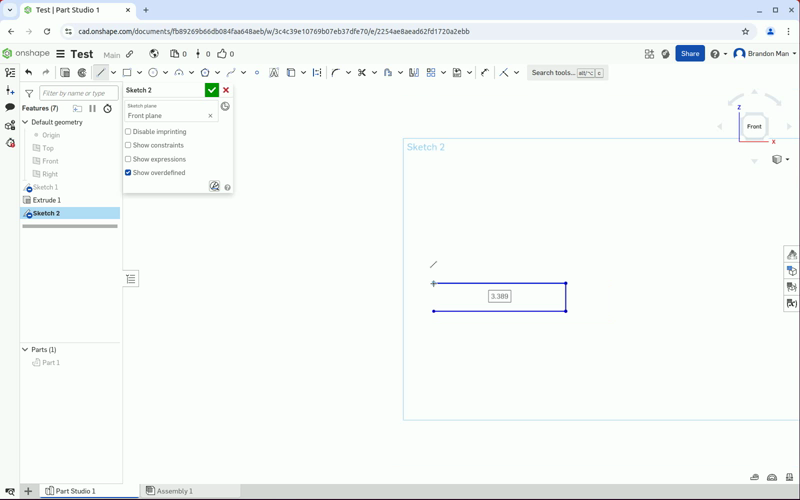
scroll(-6)
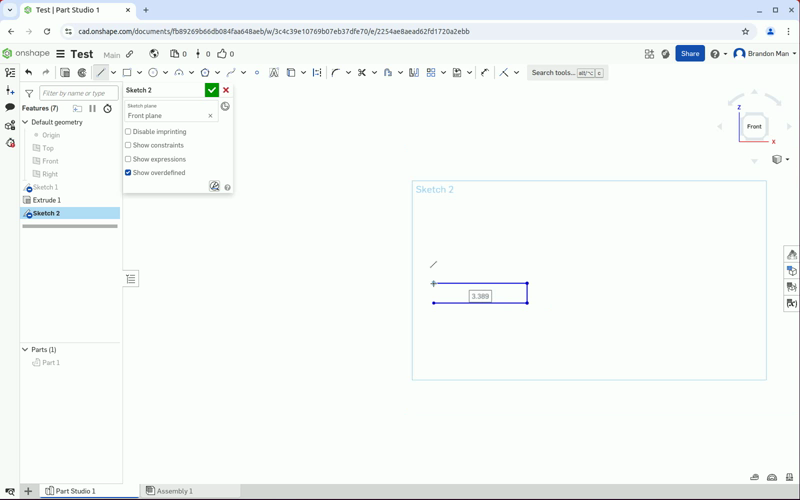
scroll(-6)
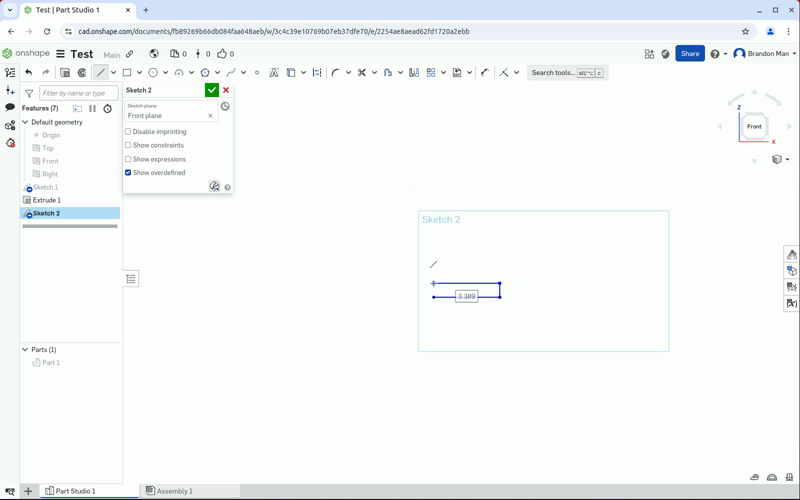
scroll(-6)
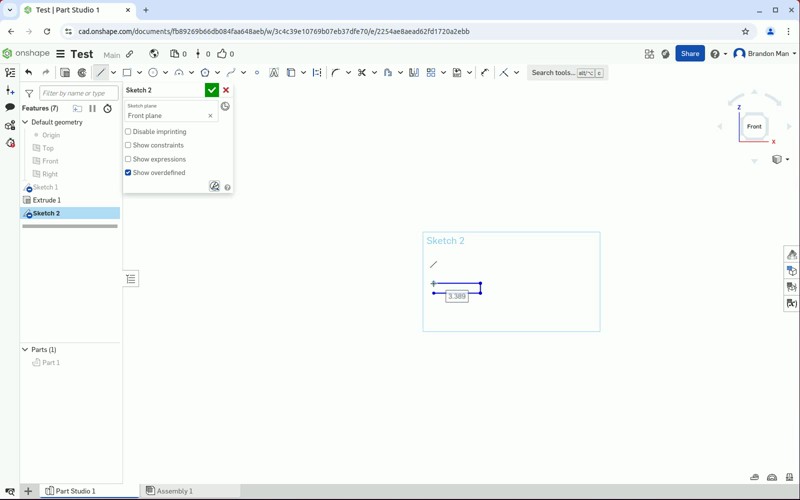
scroll(-6)
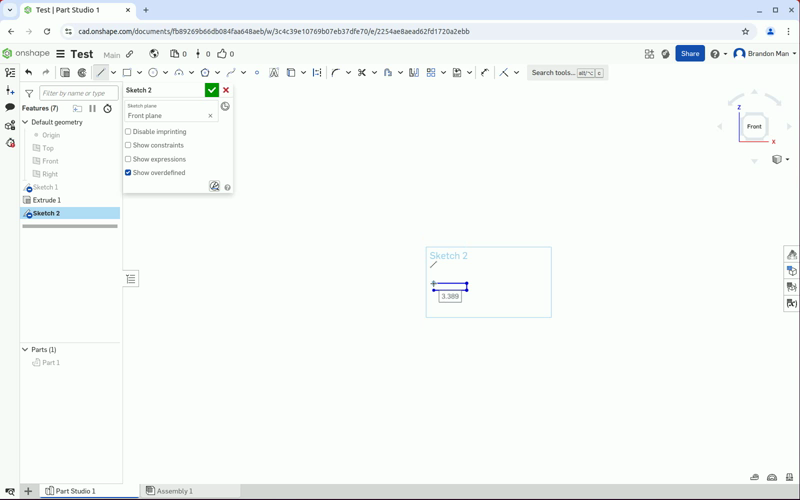
scroll(-6)
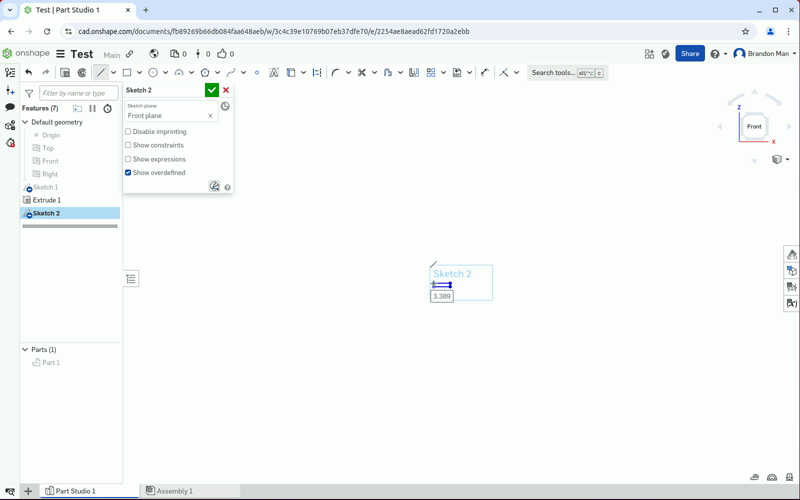
key_up(shift)
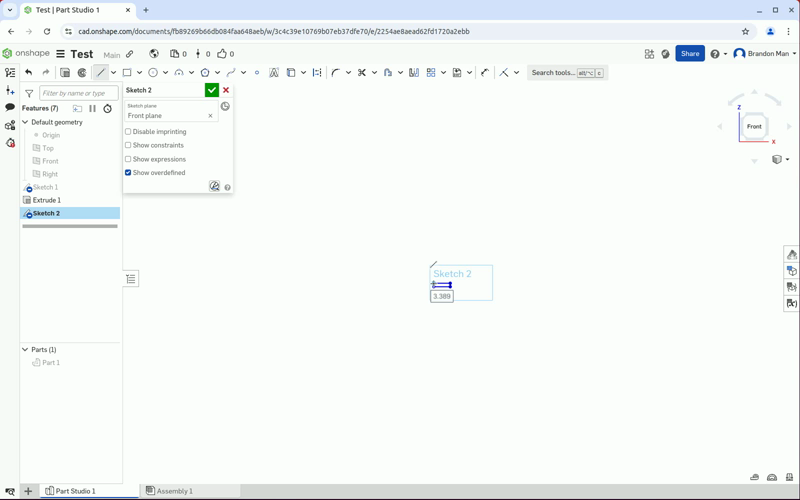
mouse_move(463, 283)
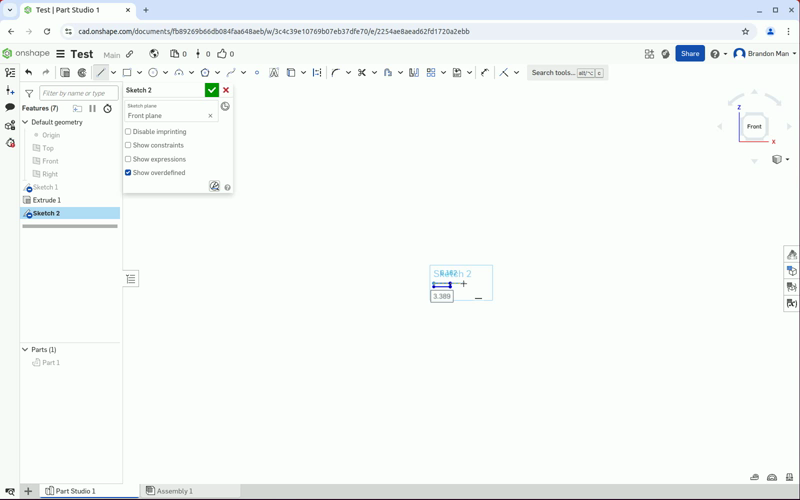
key_down(shift)
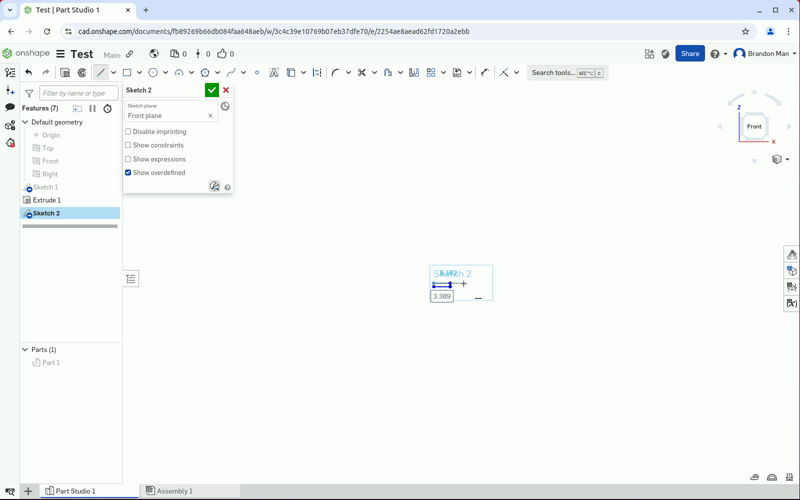
mouse_move(433, 286)
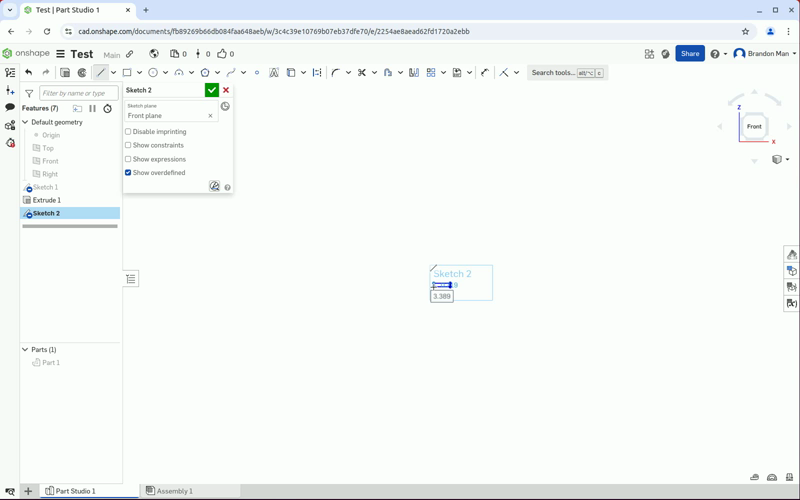
scroll(6)
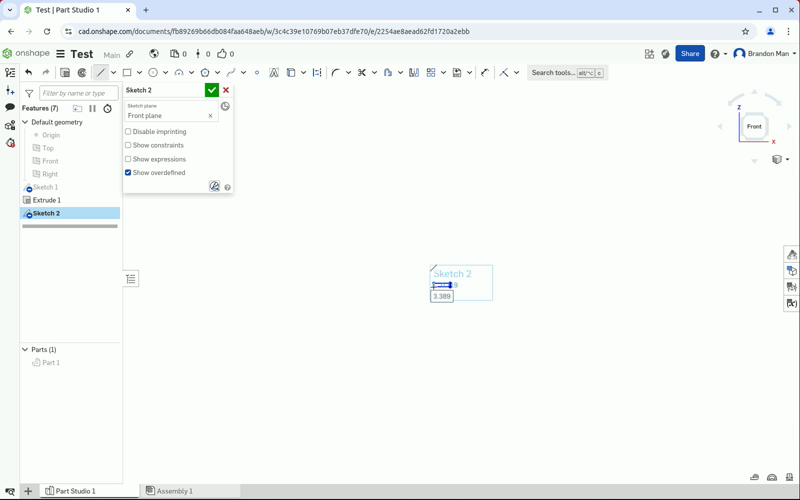
scroll(6)
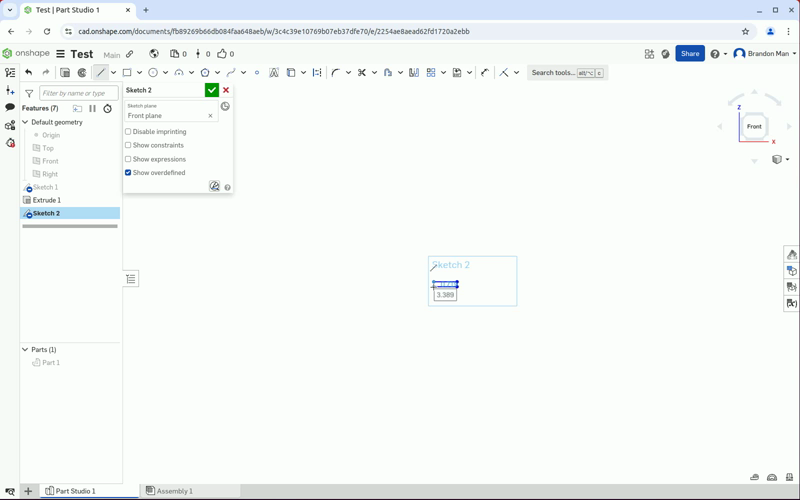
scroll(6)
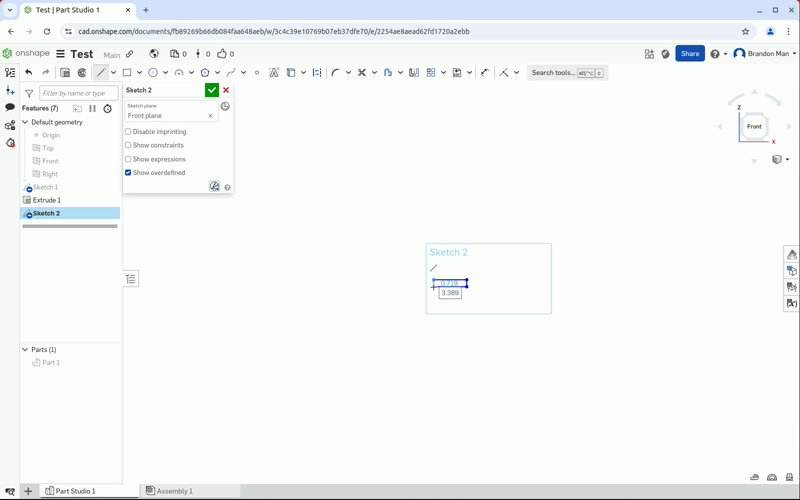
scroll(6)
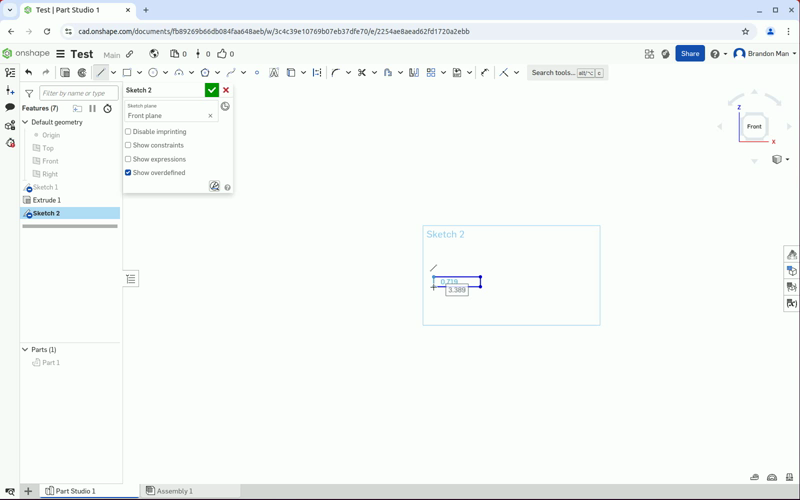
scroll(6)
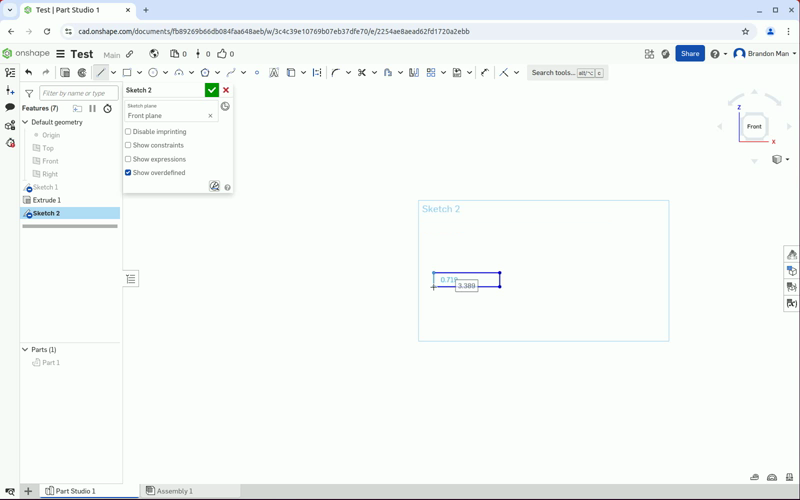
scroll(6)
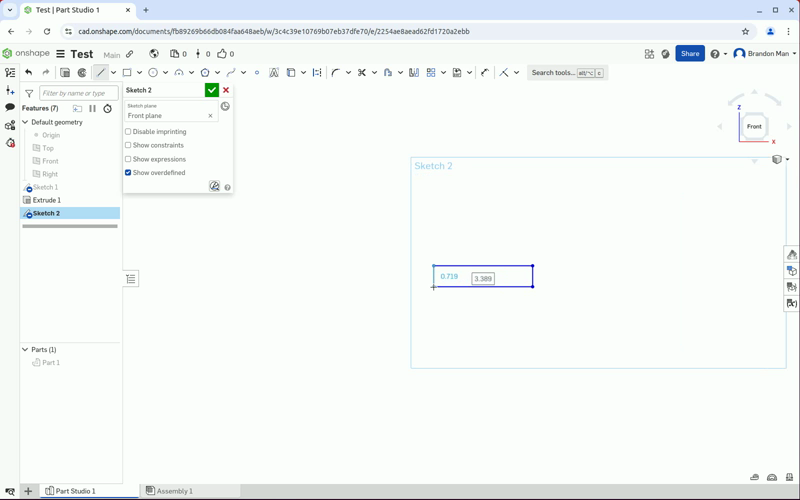
scroll(6)
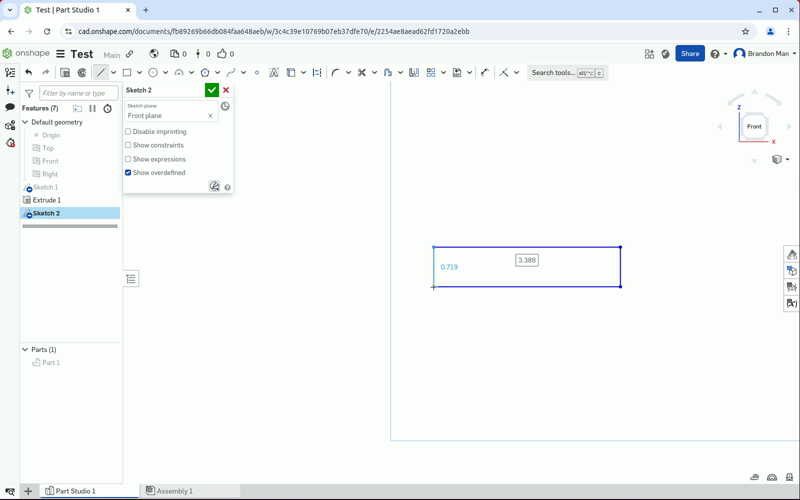
key_up(shift)
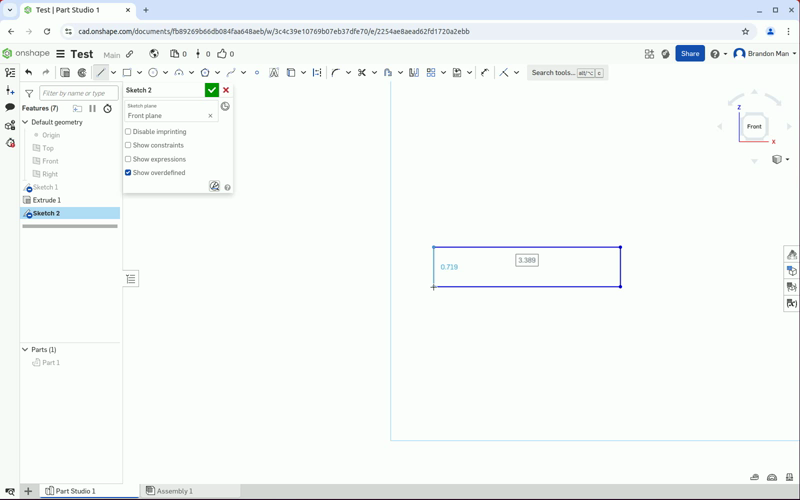
click(433, 286)
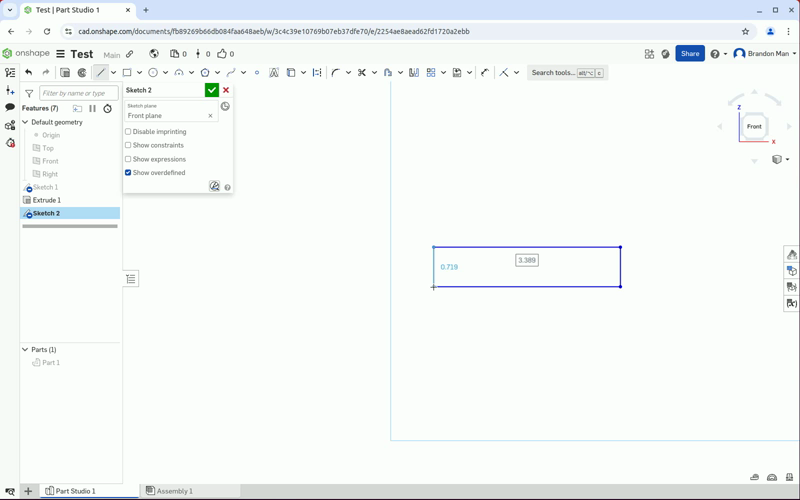
scroll(-6)
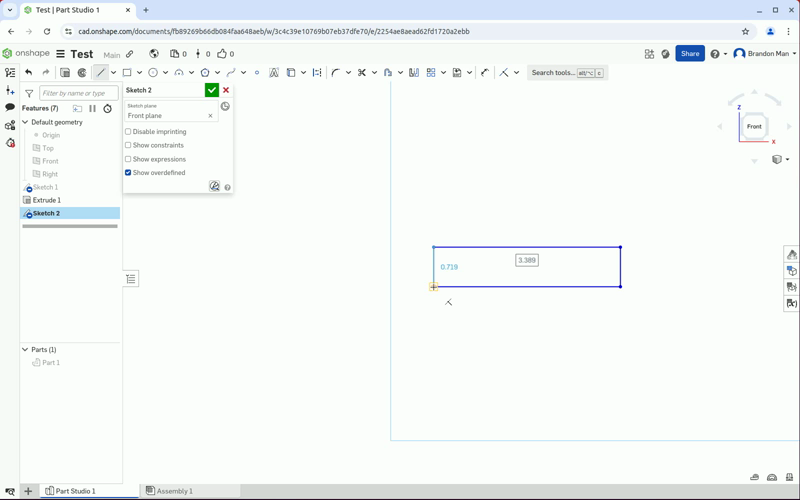
scroll(-6)
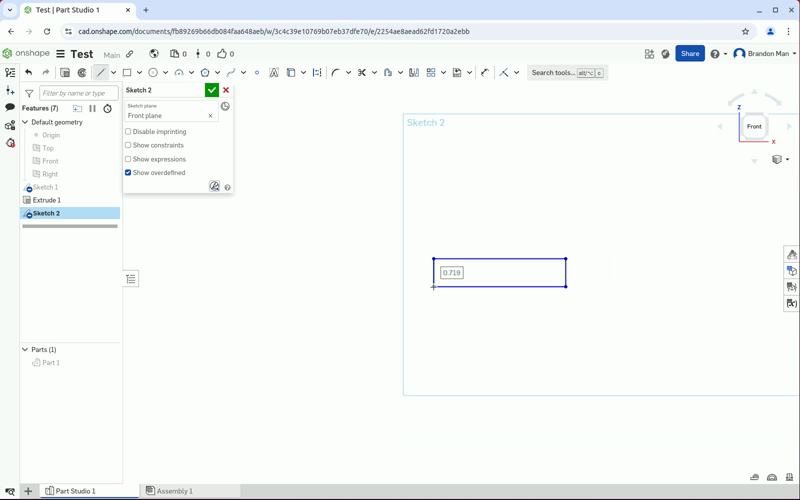
scroll(-6)
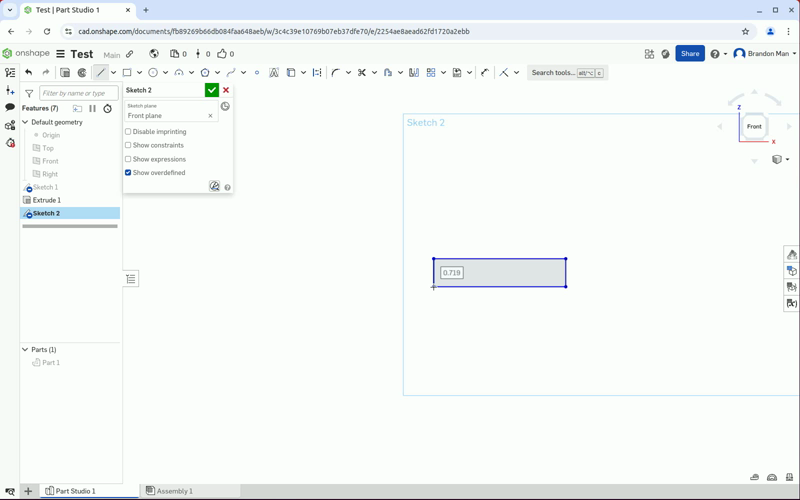
scroll(-6)
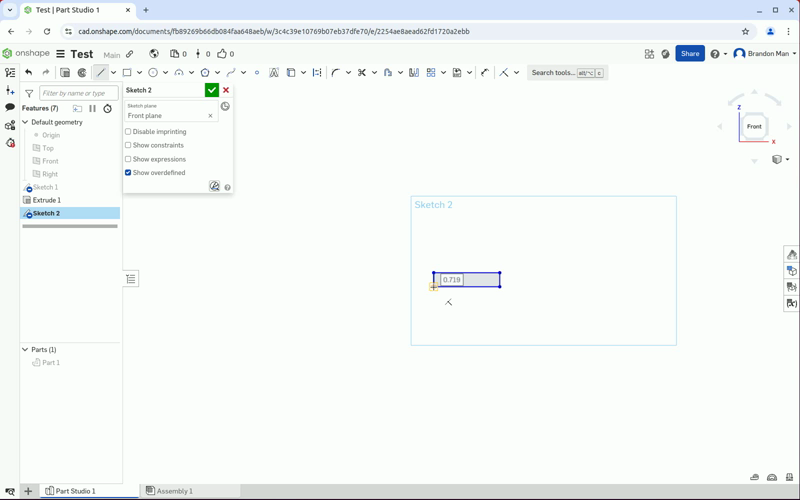
scroll(-6)
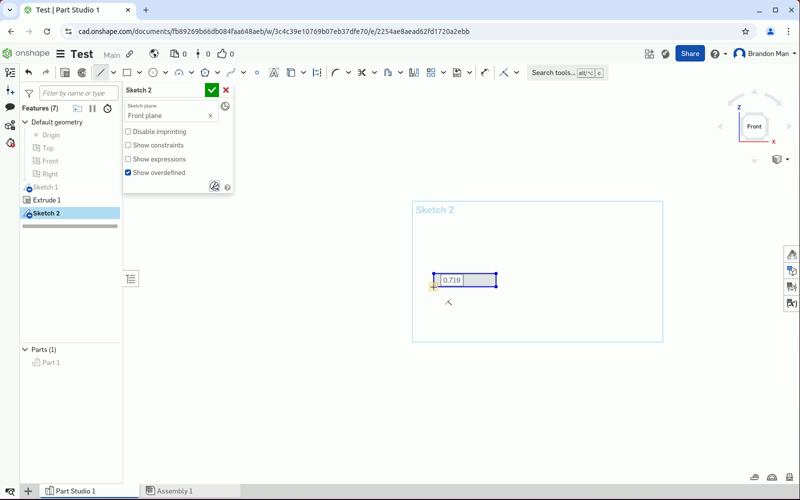
scroll(-6)
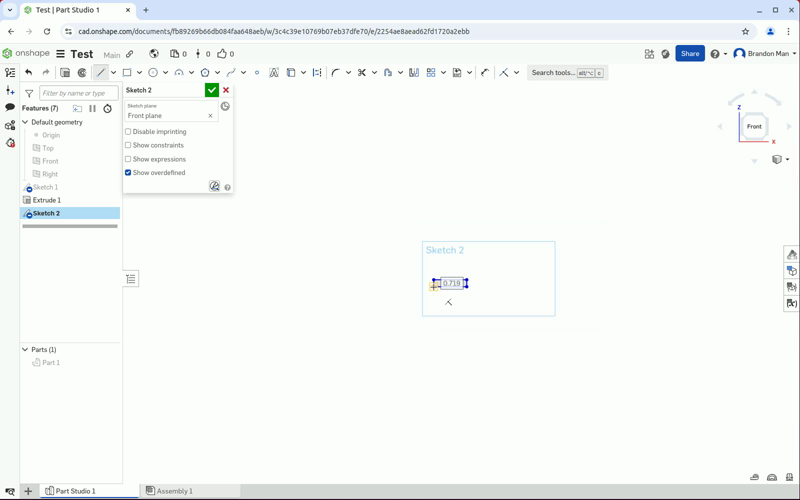
scroll(-6)
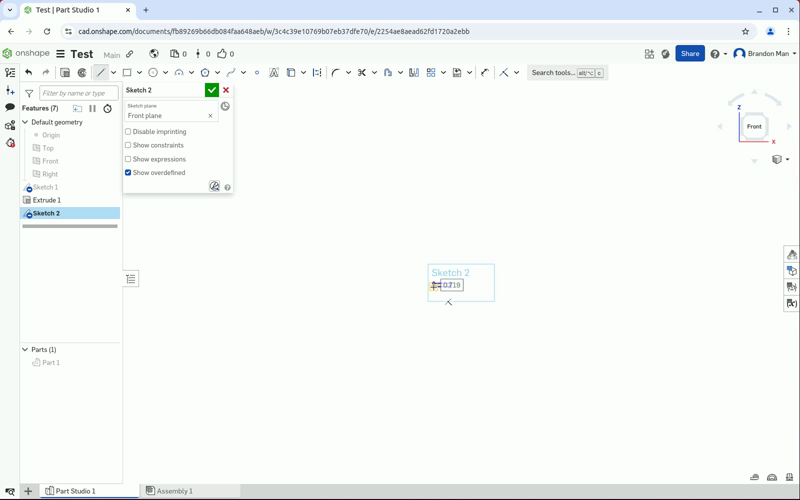
key(esc)
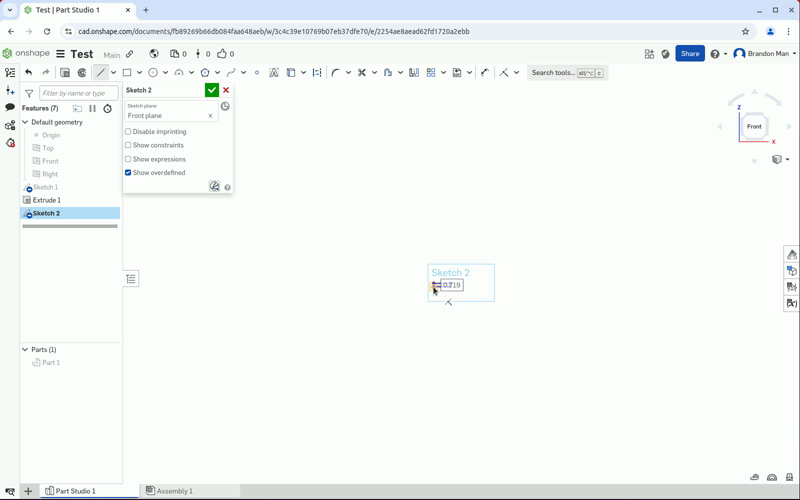
mouse_move(449, 283)
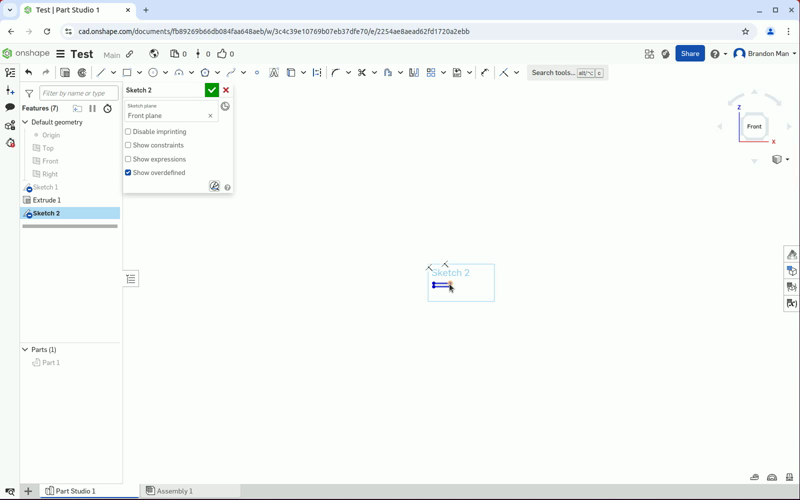
scroll(6)
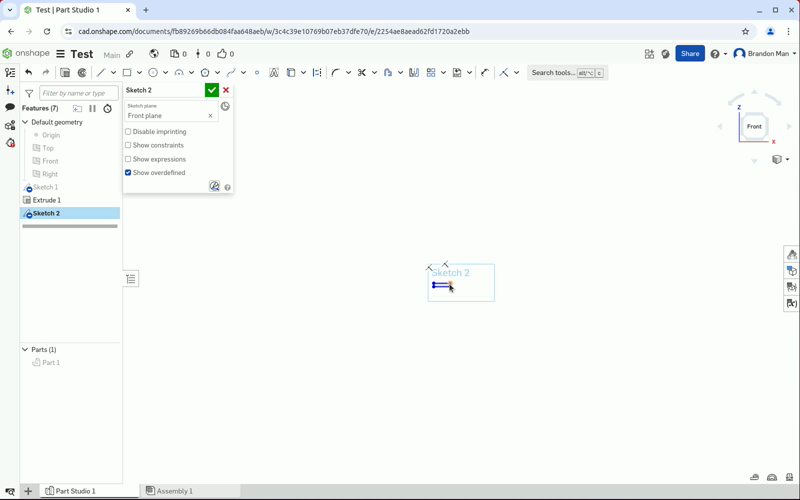
scroll(6)
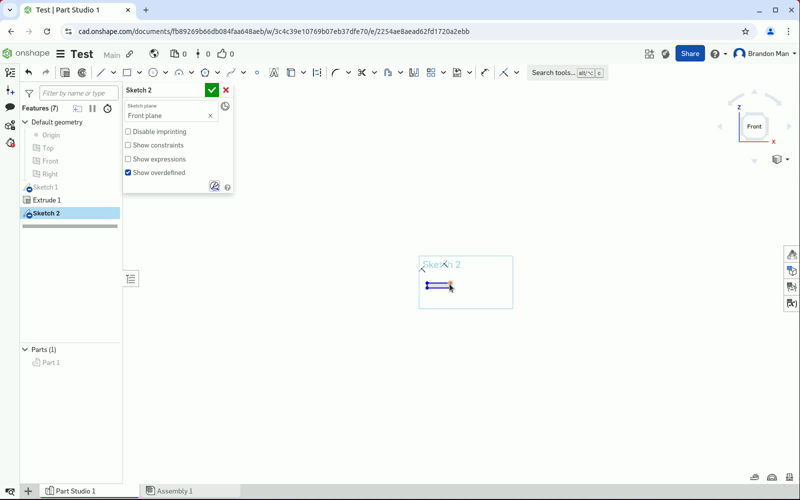
scroll(6)
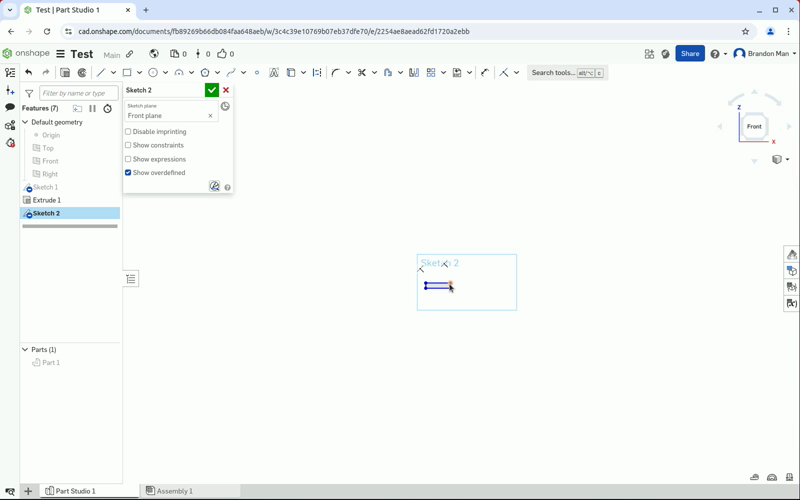
scroll(6)
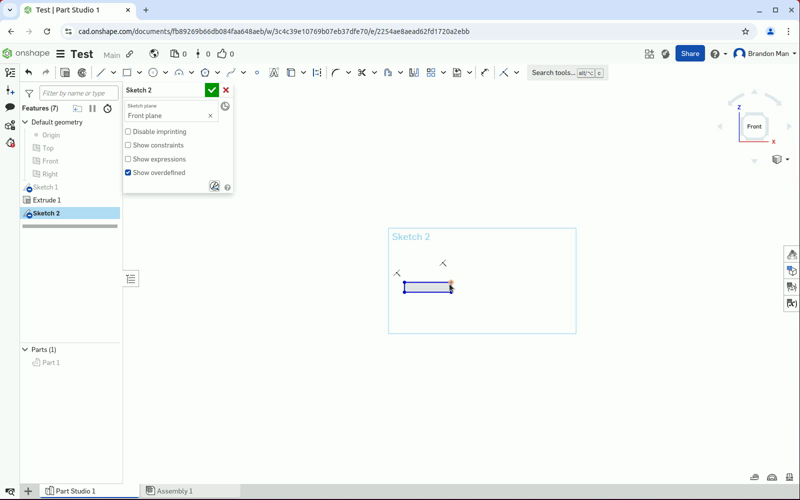
scroll(6)
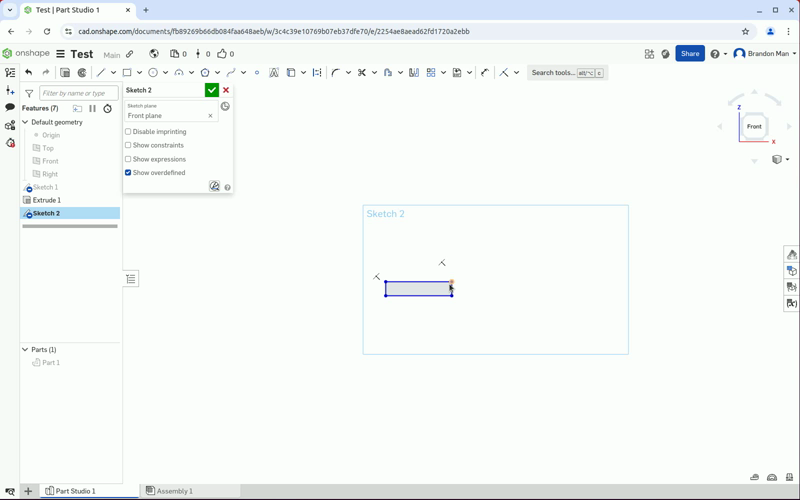
scroll(6)
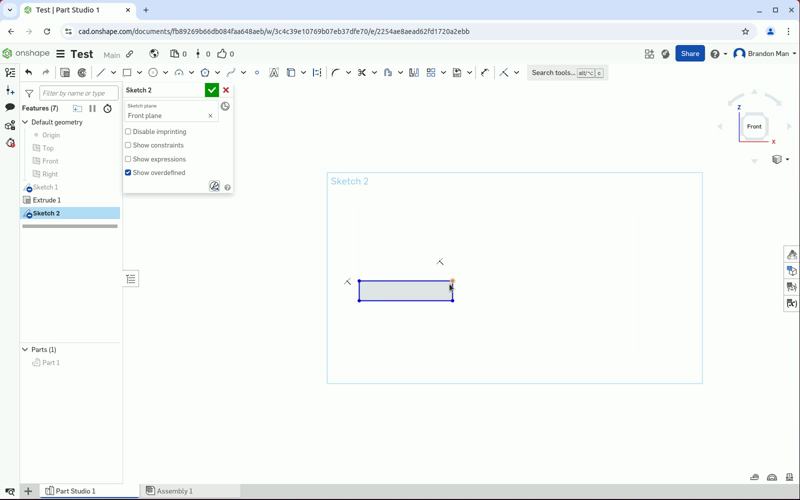
scroll(6)
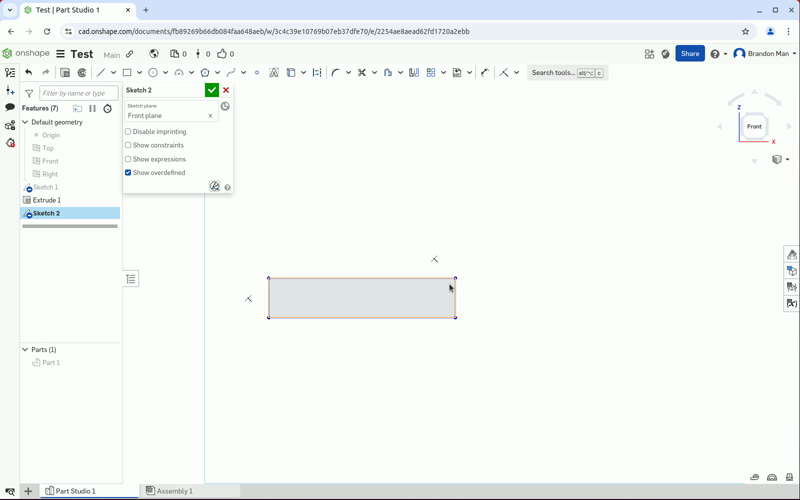
click(449, 283)
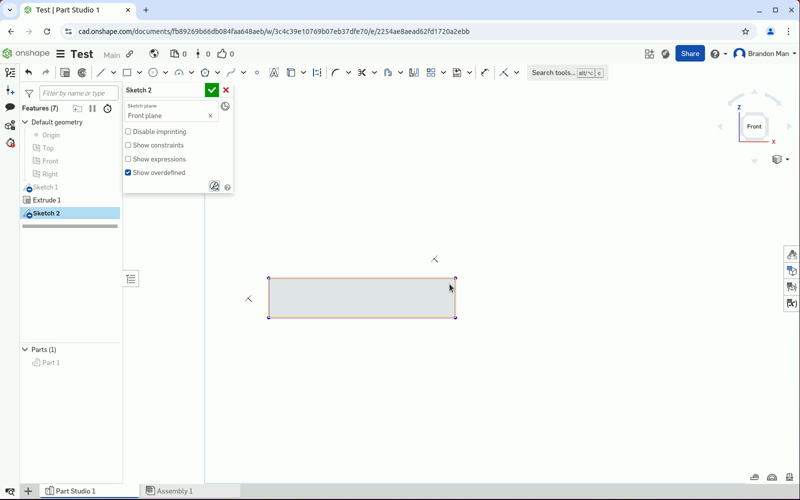
scroll(-6)
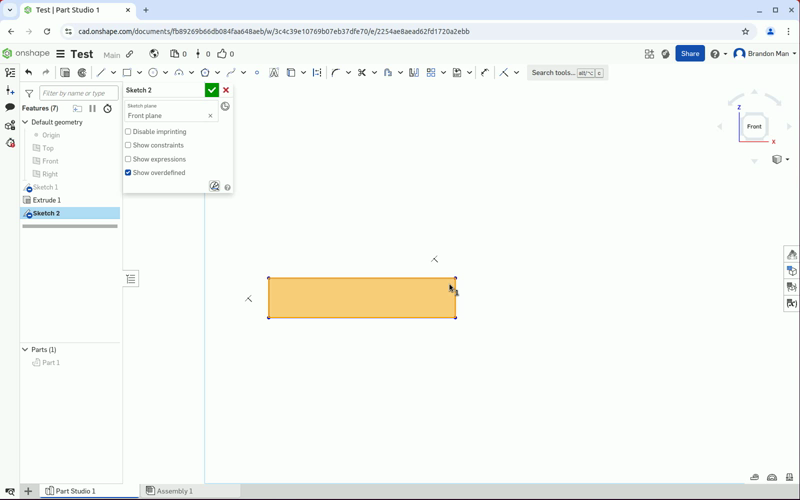
scroll(-6)
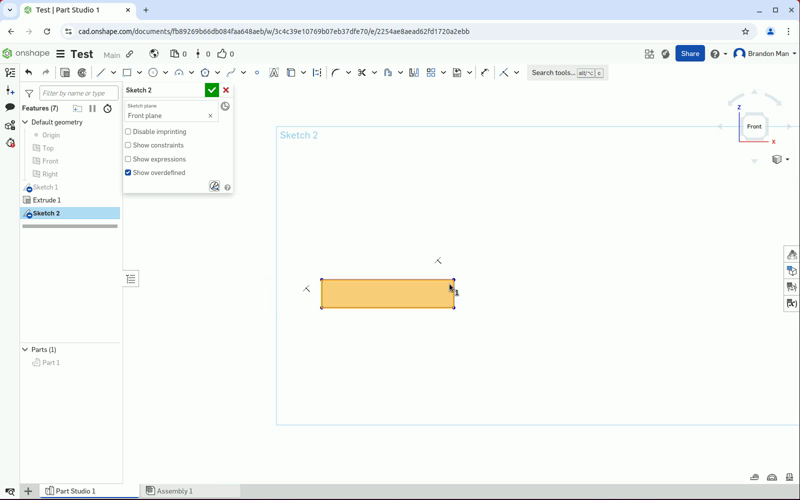
scroll(-6)
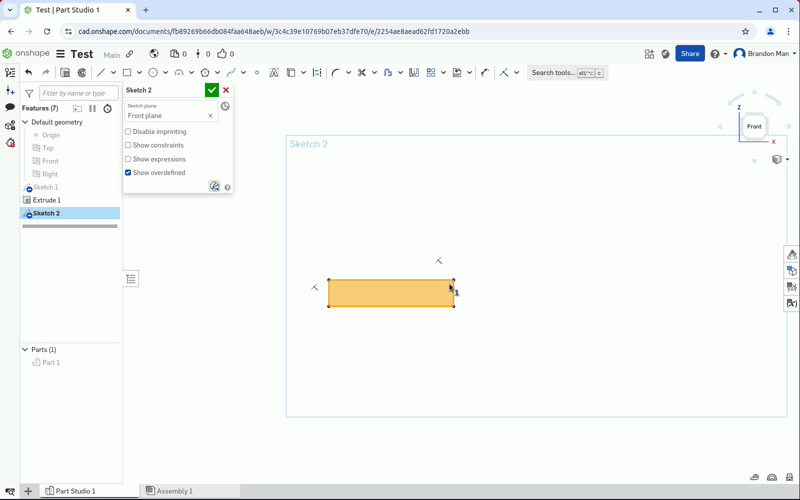
scroll(-6)
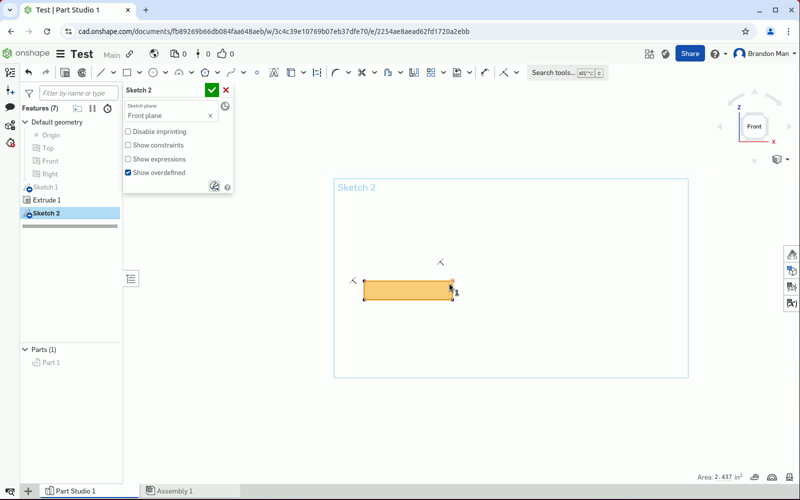
scroll(-6)
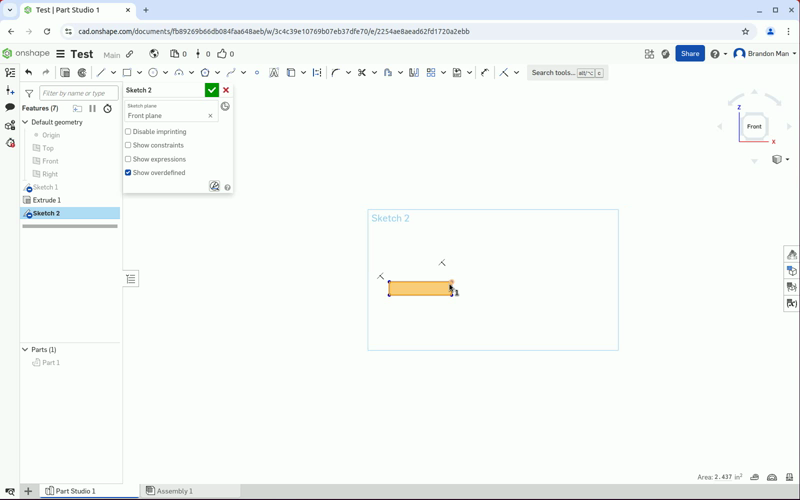
scroll(-6)
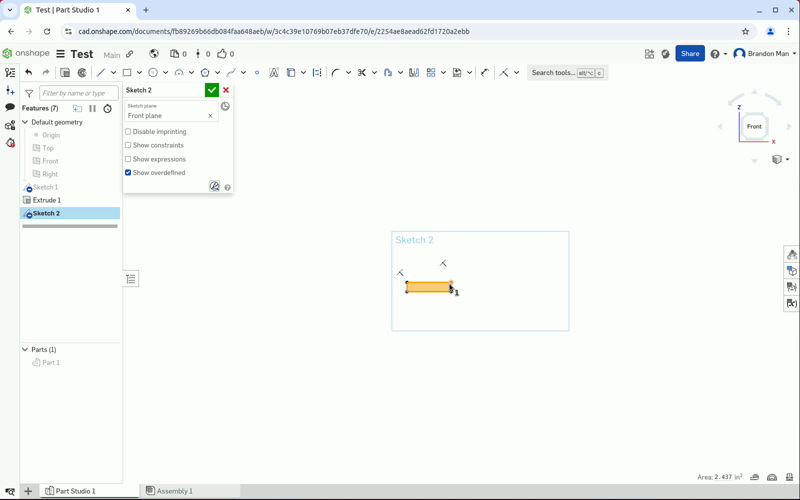
scroll(-6)
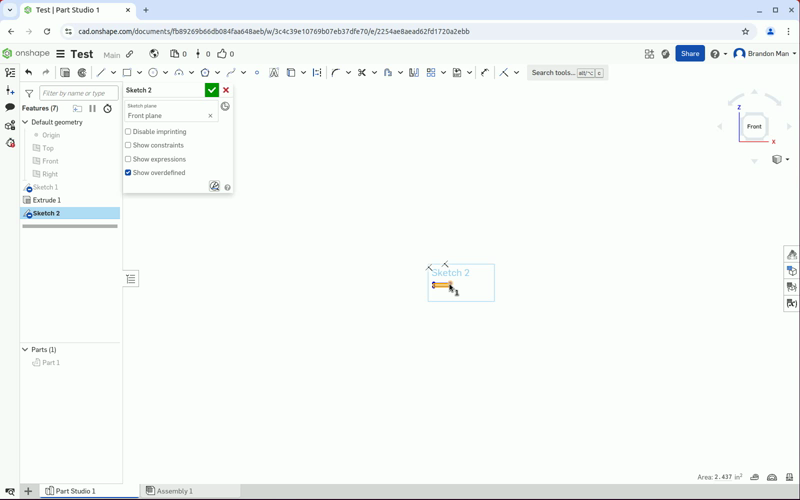
mouse_move(73, 352)
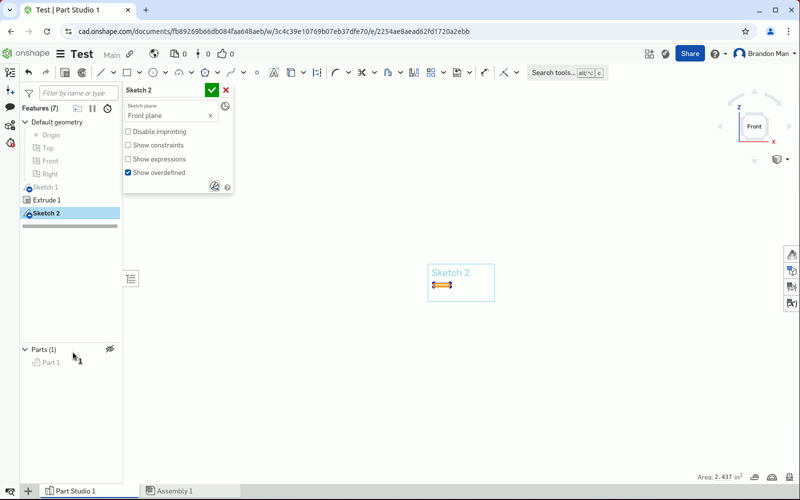
key(shift+y)
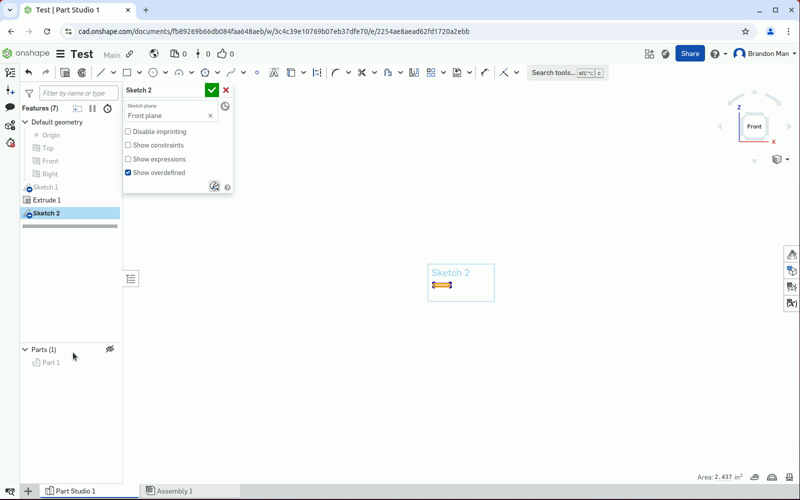
key(shift+e)
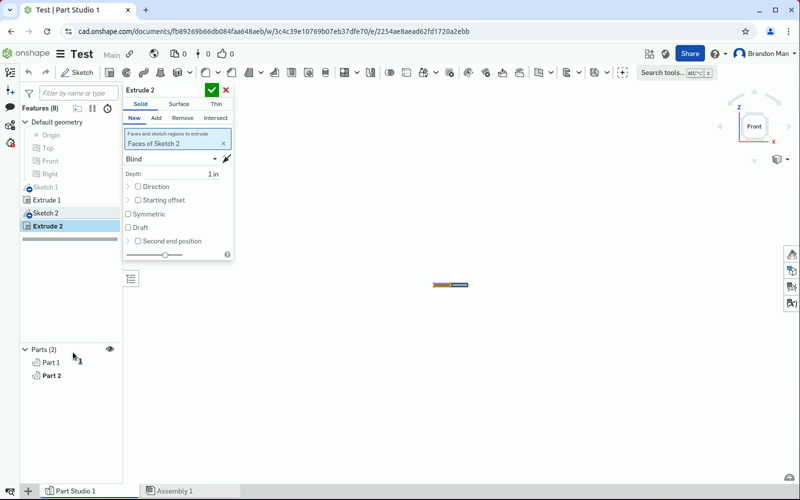
mouse_move(143, 106)
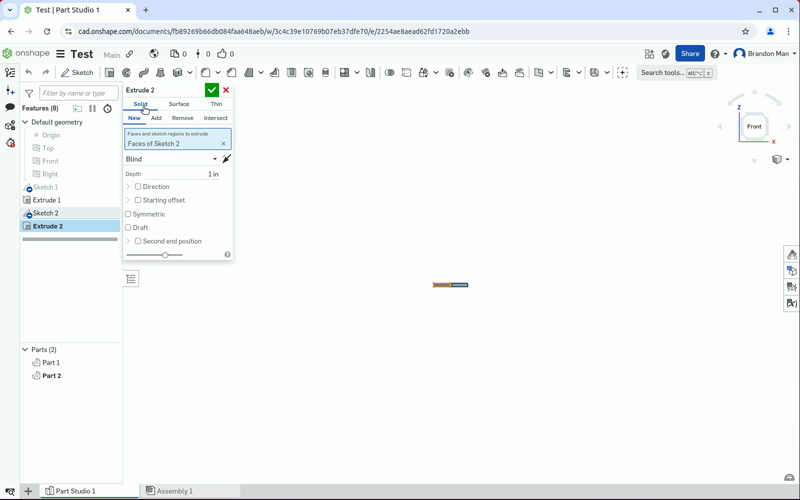
click(143, 106)
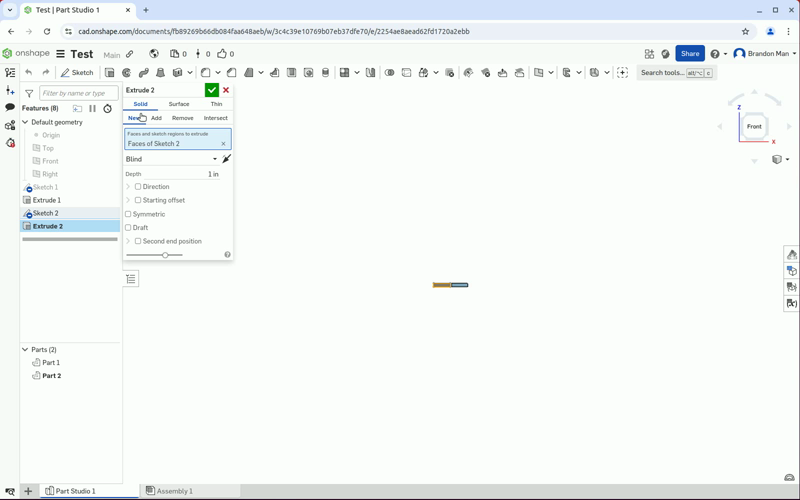
mouse_move(137, 120)
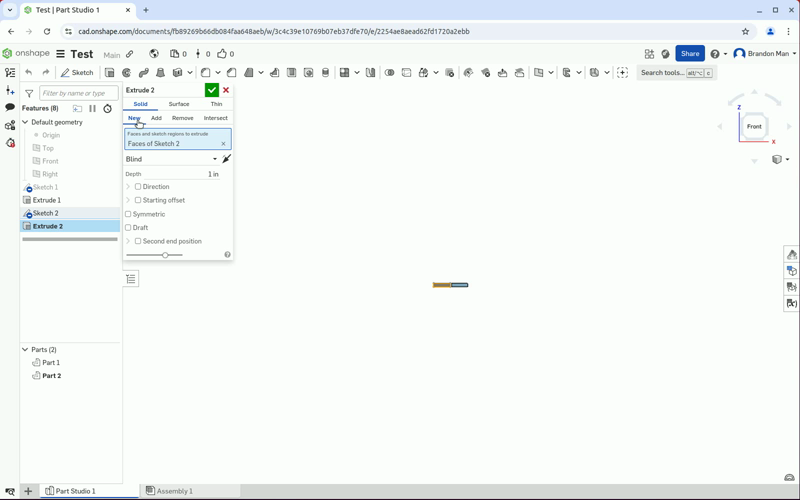
click(137, 120)
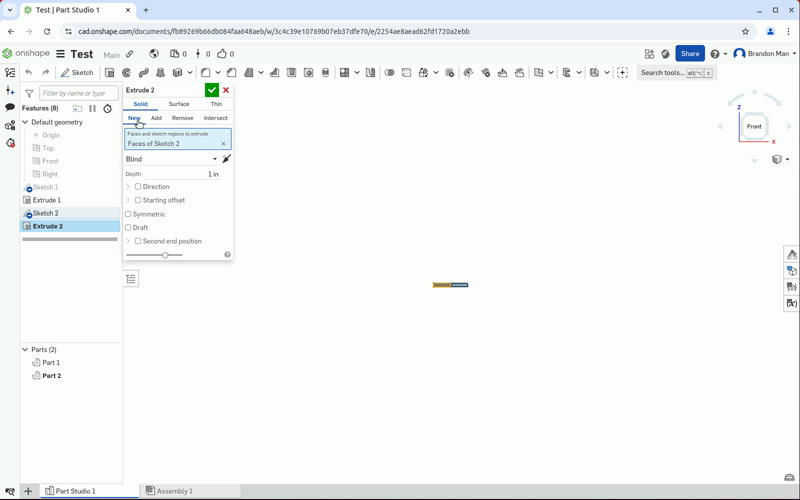
key(tab, 4)
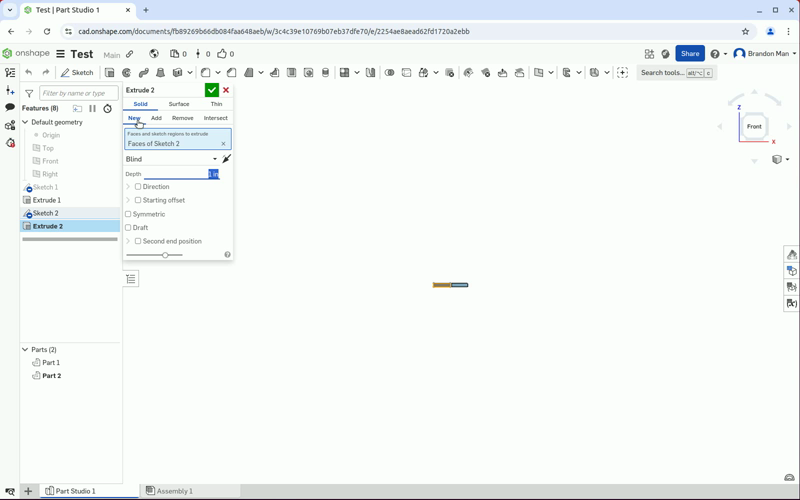
text(22.627)
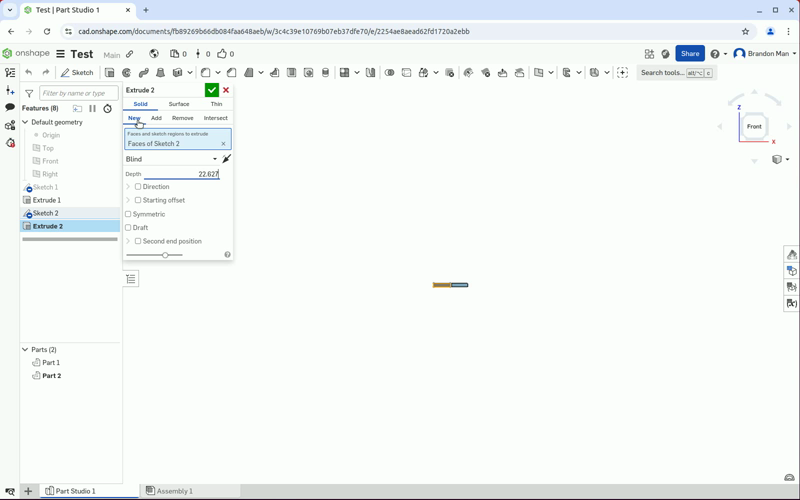
key(enter)
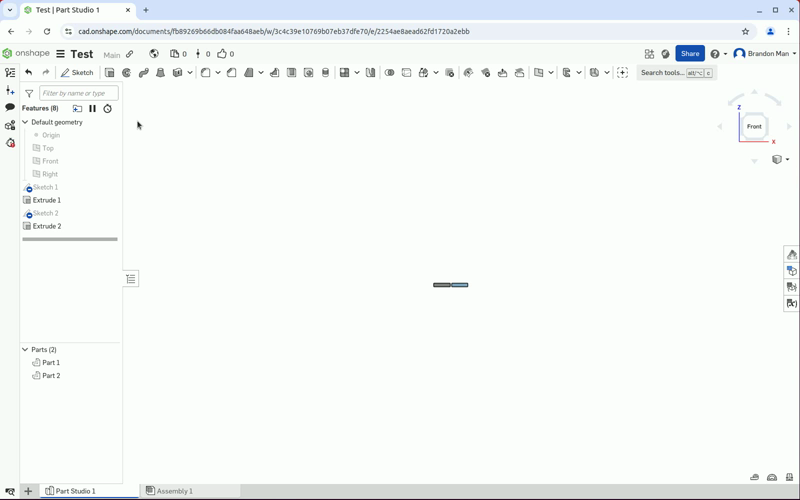
key(shift+h)
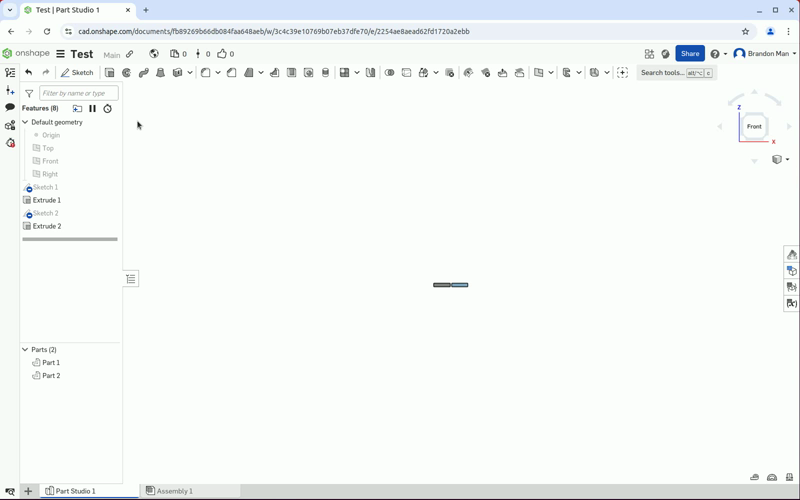
key(shift+h)
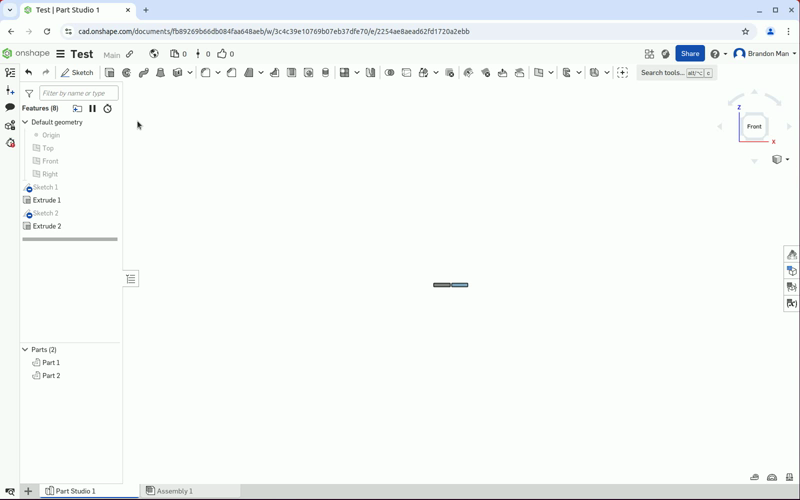
mouse_move(73, 189)
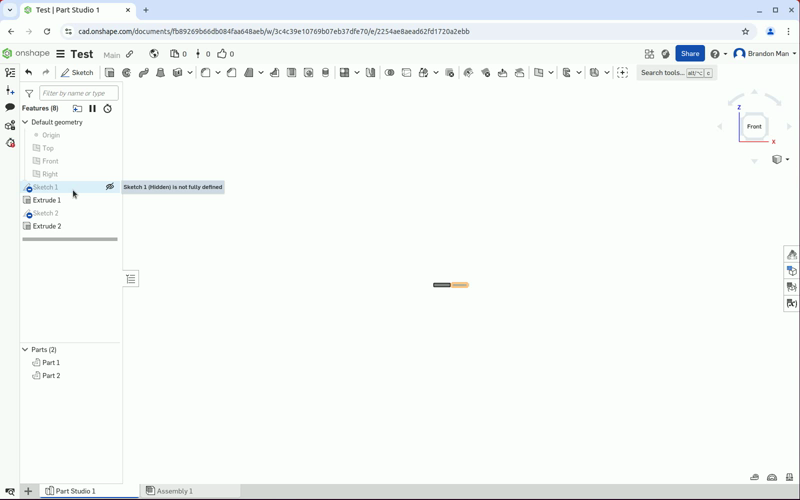
click(73, 189)
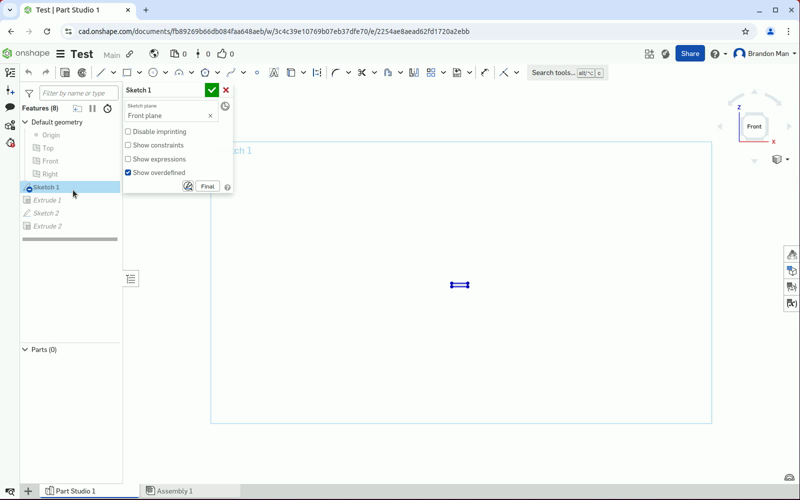
mouse_move(229, 92)
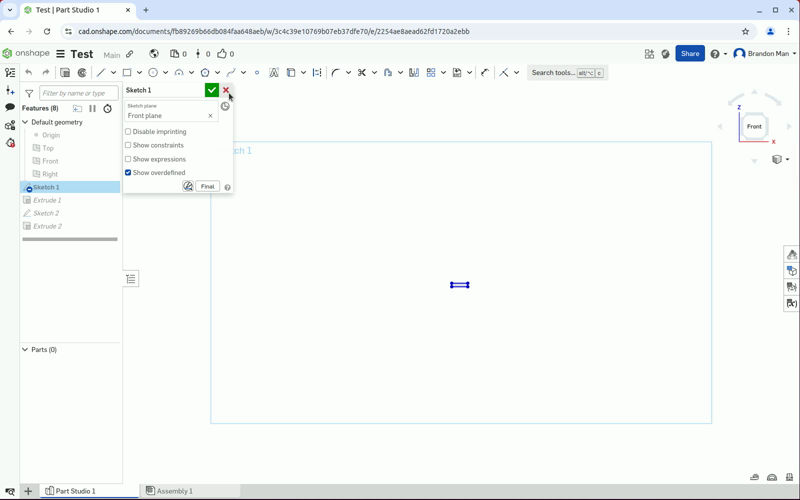
click(229, 92)
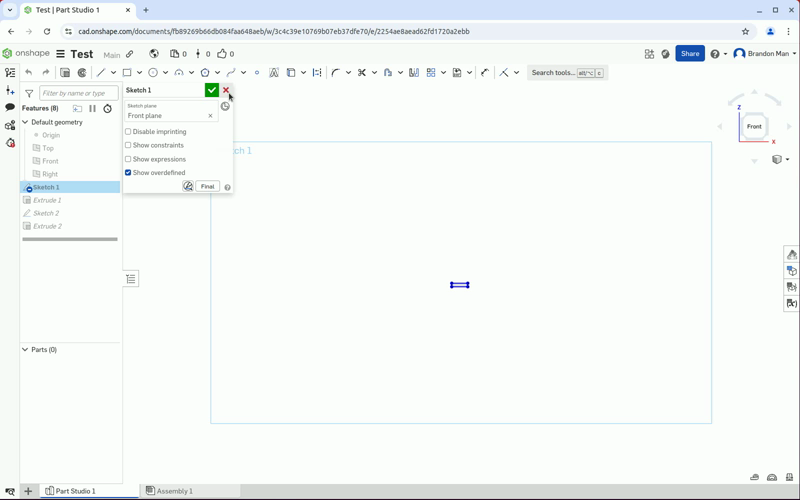
key(shift+s)
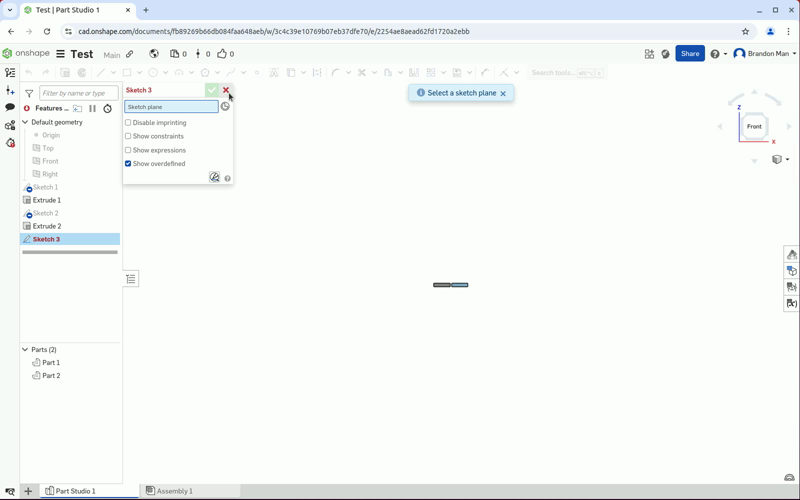
mouse_move(73, 163)
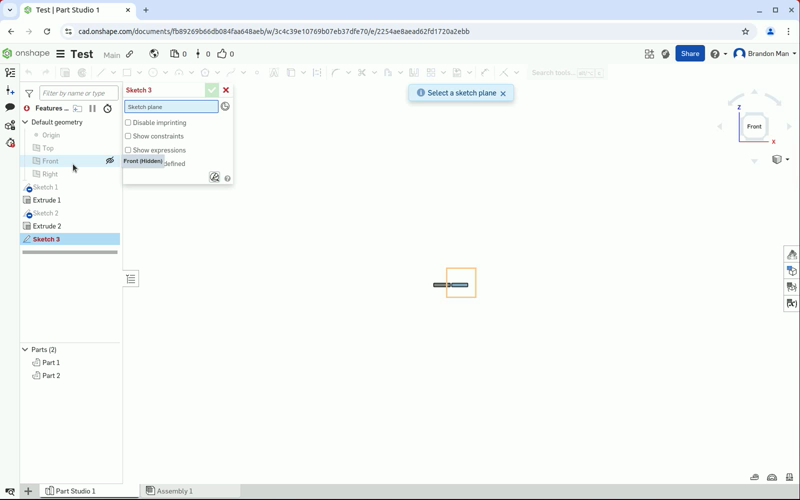
click(73, 163)
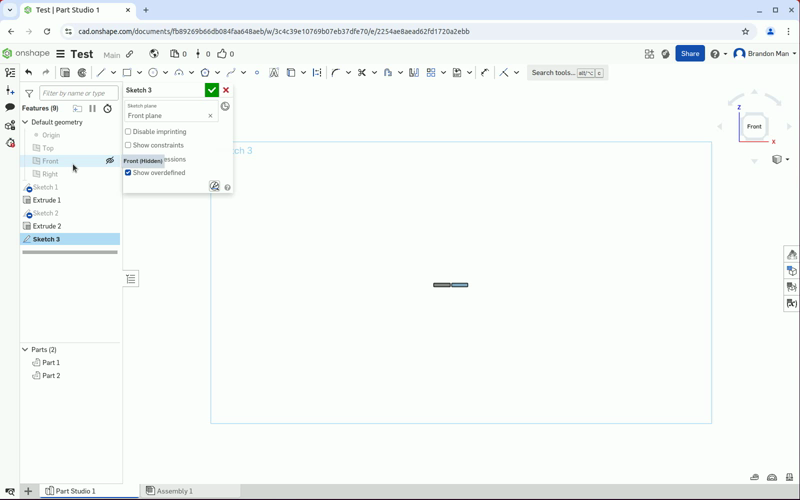
mouse_move(73, 352)
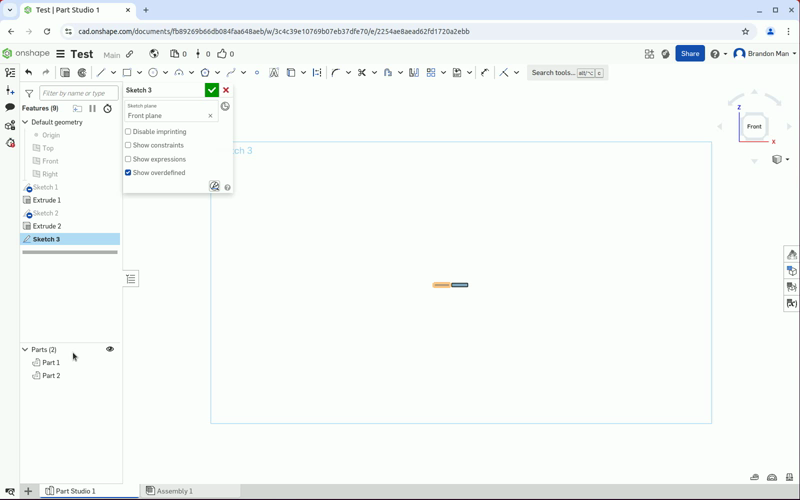
key(y)
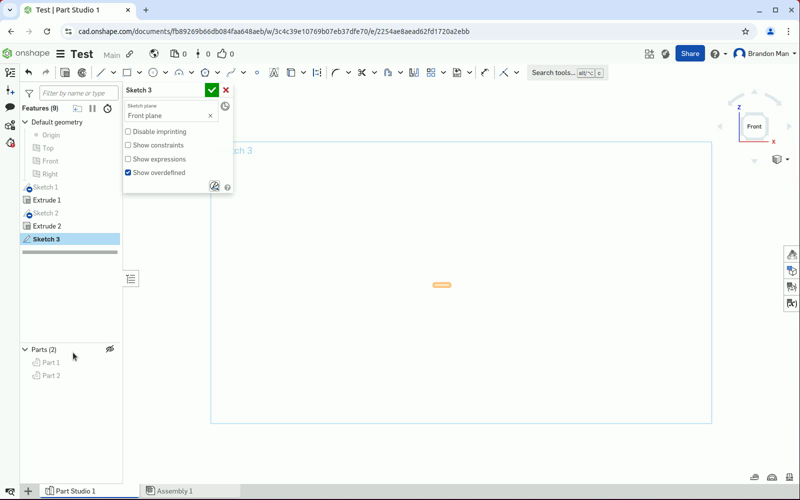
key(l)
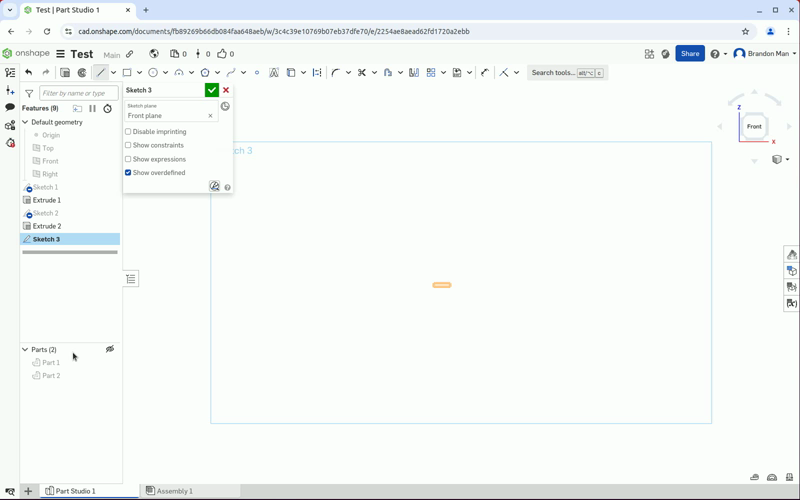
key_down(shift)
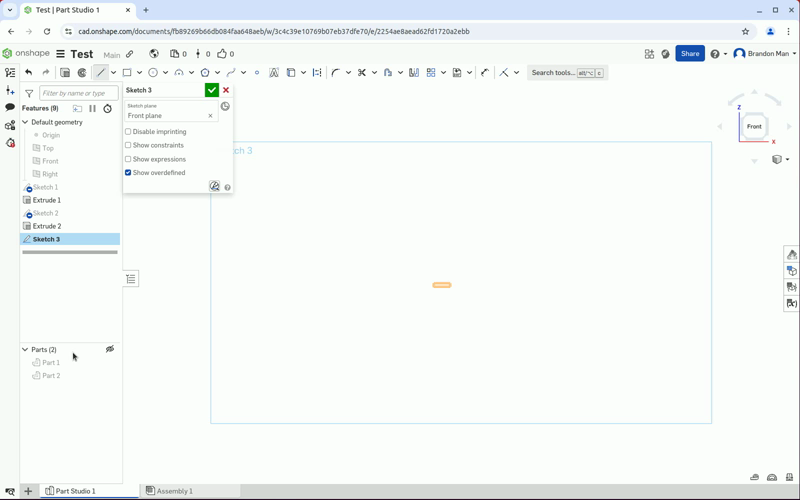
mouse_move(414, 286)
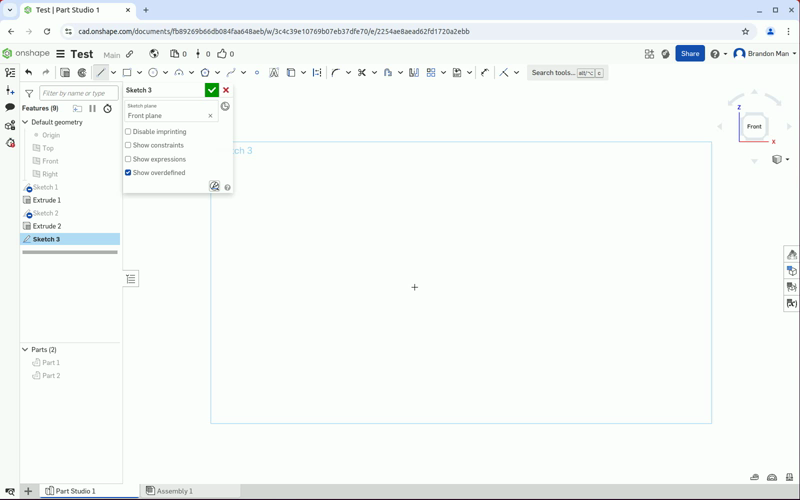
click(414, 286)
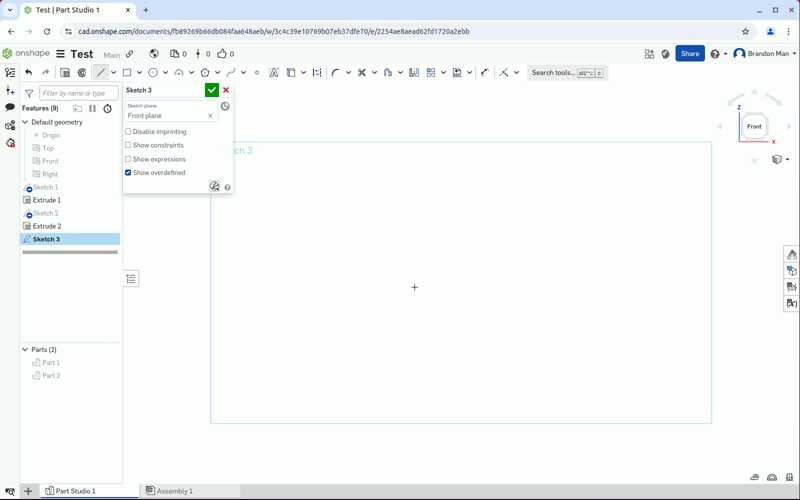
key_up(shift)
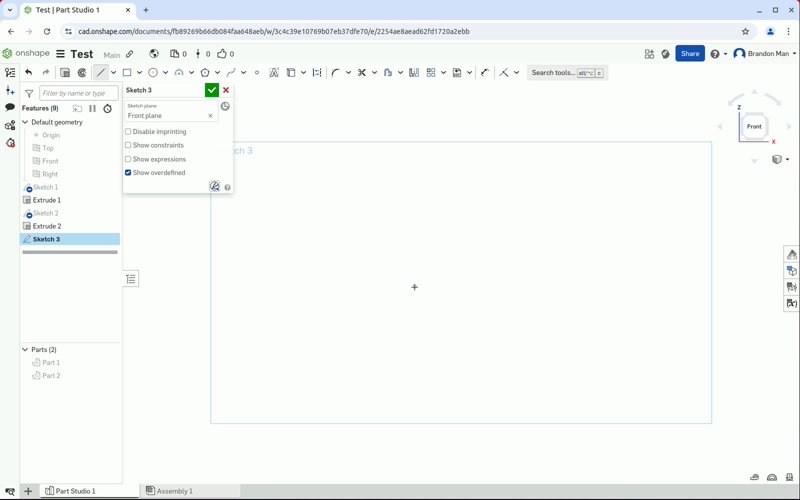
key_down(shift)
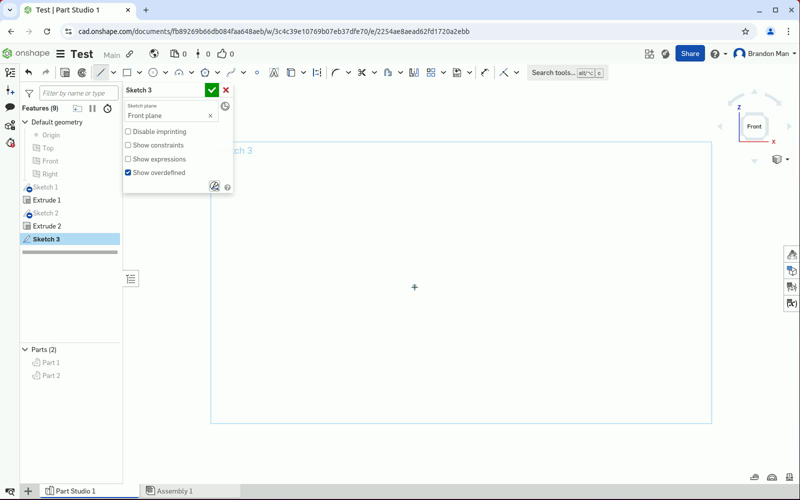
mouse_move(444, 286)
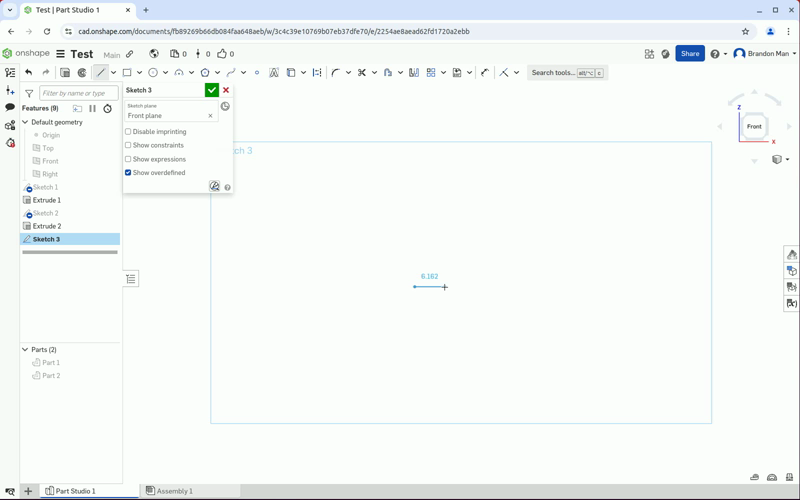
mouse_move(431, 286)
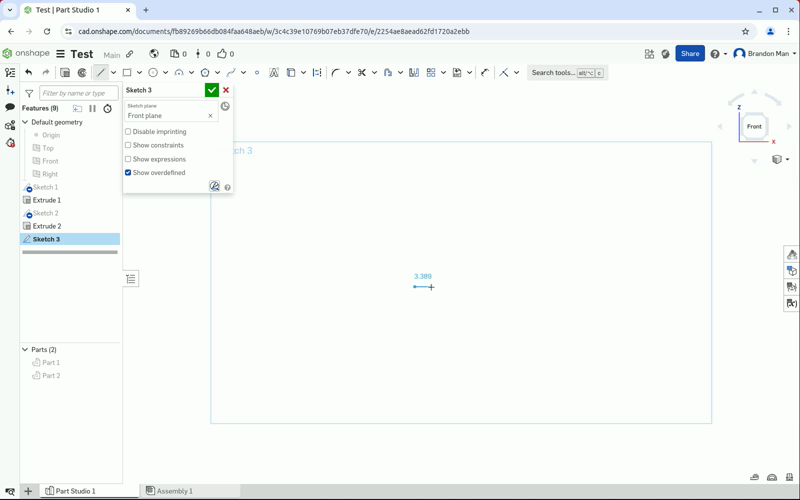
click(431, 286)
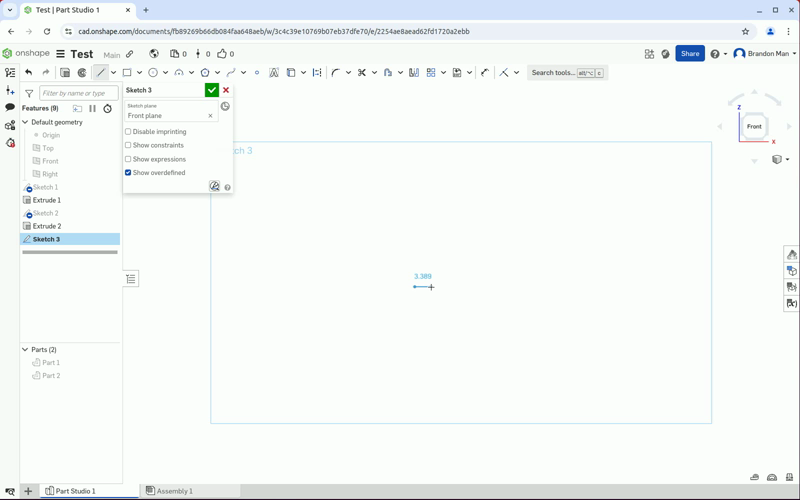
key_up(shift)
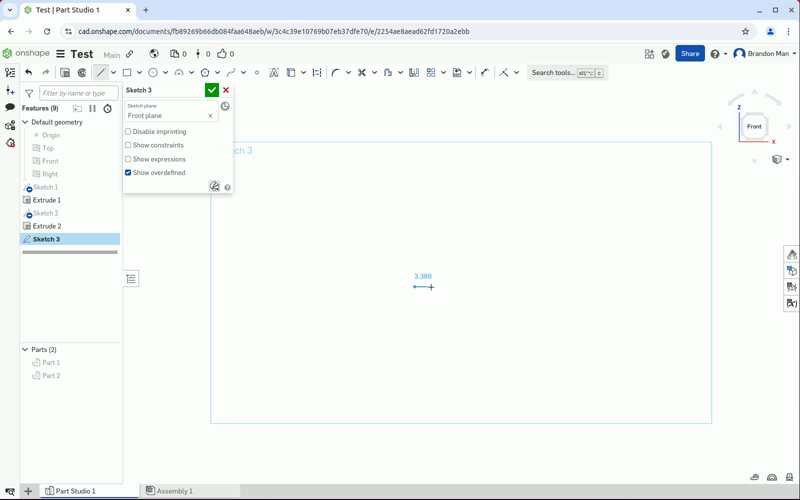
key_down(shift)
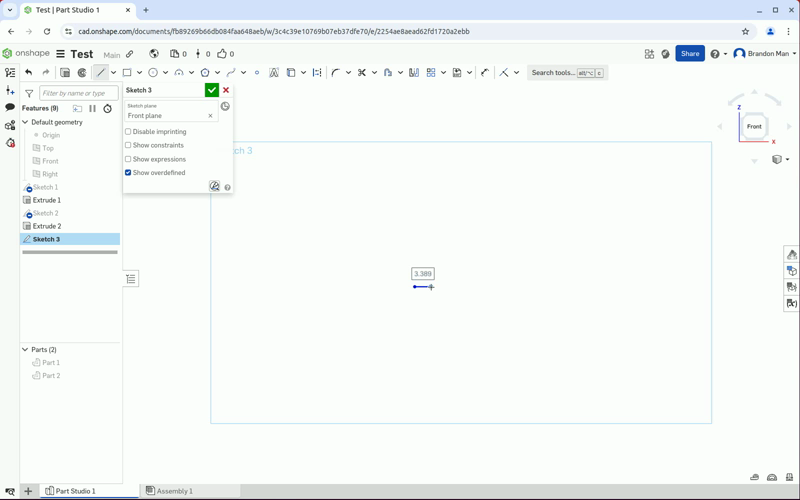
mouse_move(461, 286)
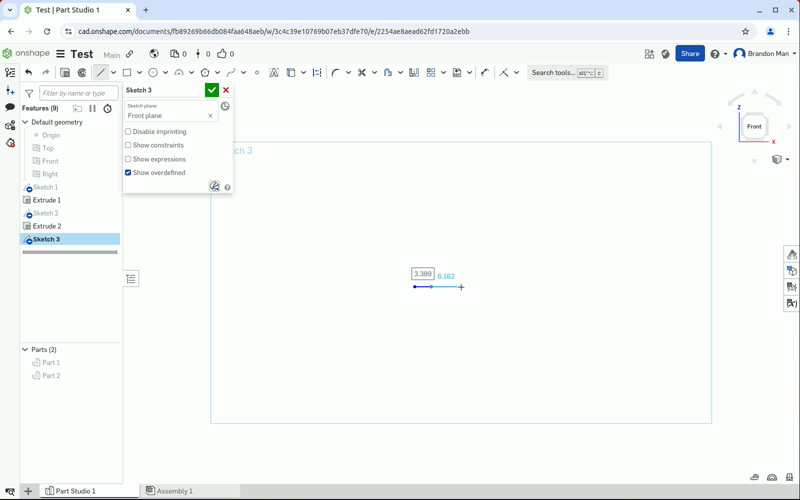
mouse_move(431, 283)
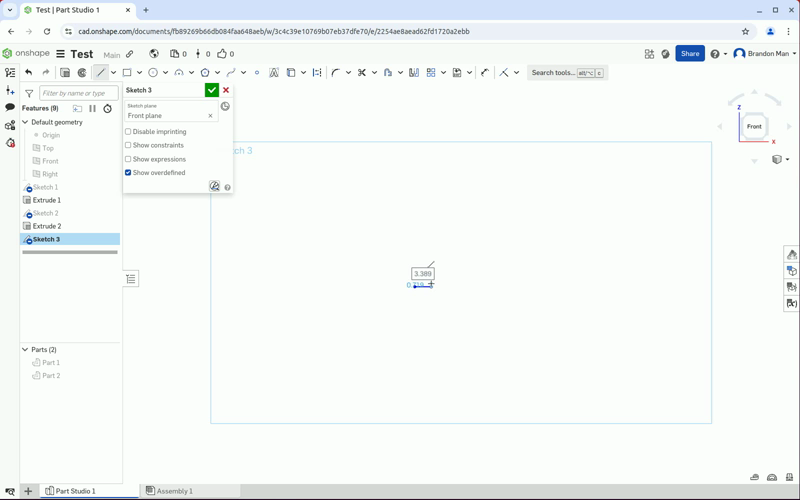
scroll(6)
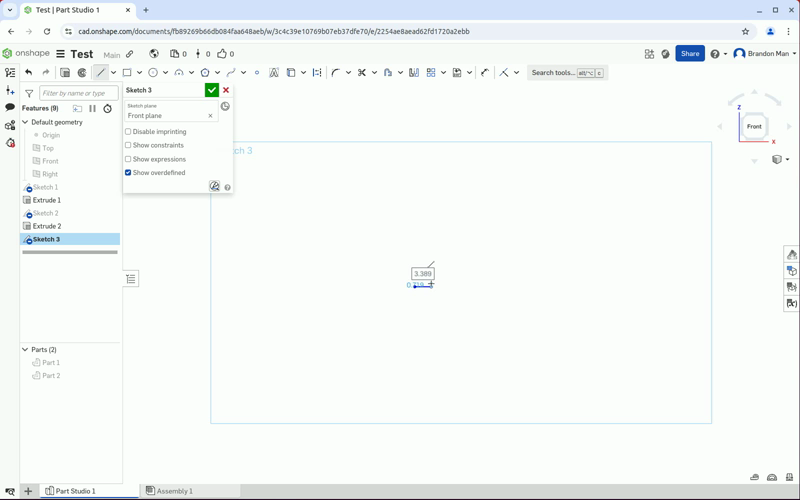
scroll(6)
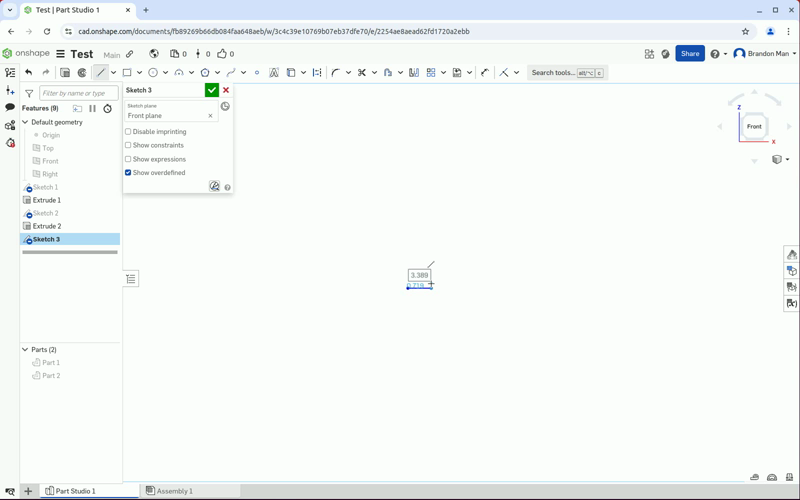
scroll(6)
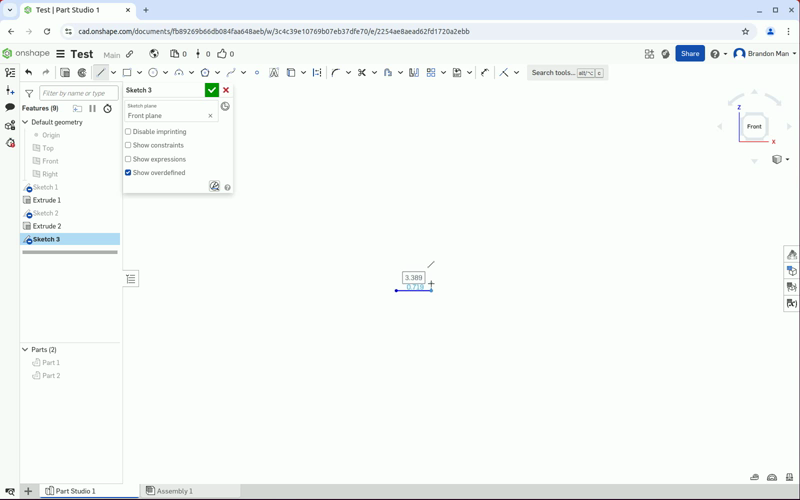
scroll(6)
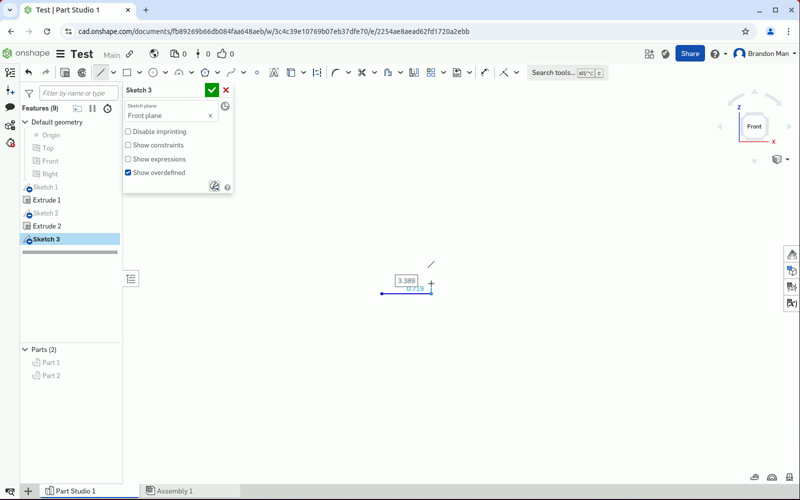
scroll(6)
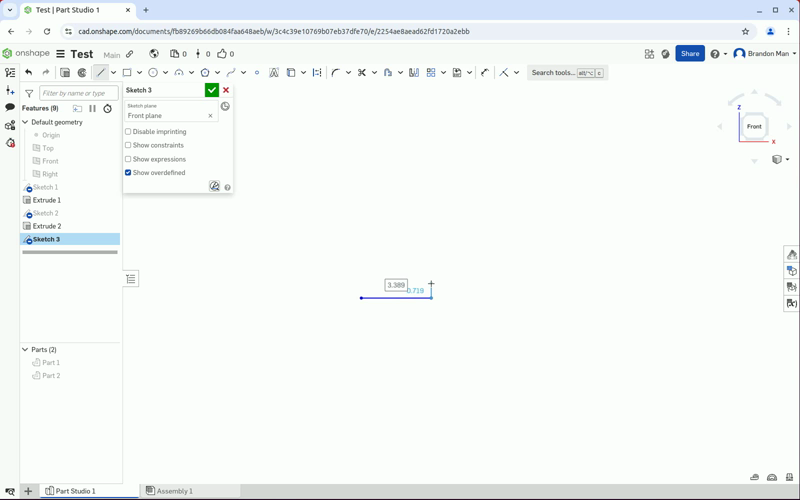
scroll(6)
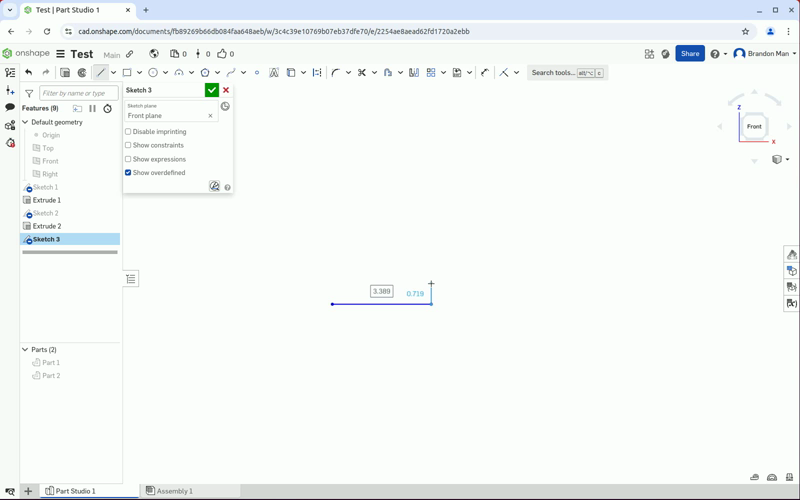
scroll(6)
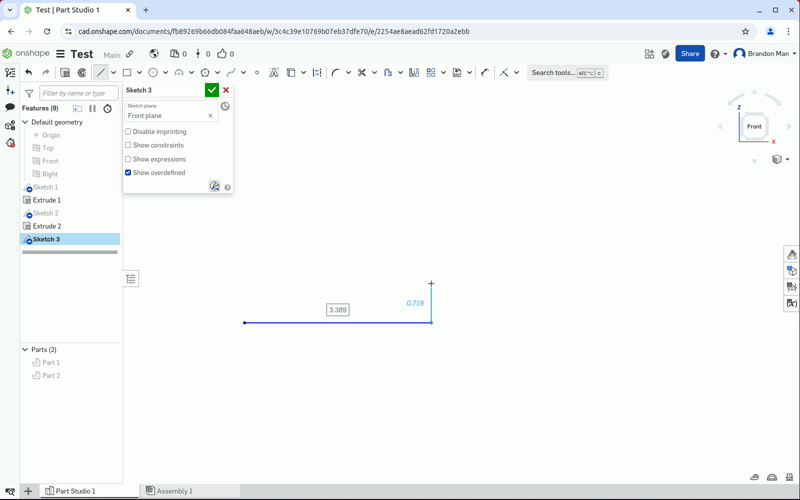
click(431, 283)
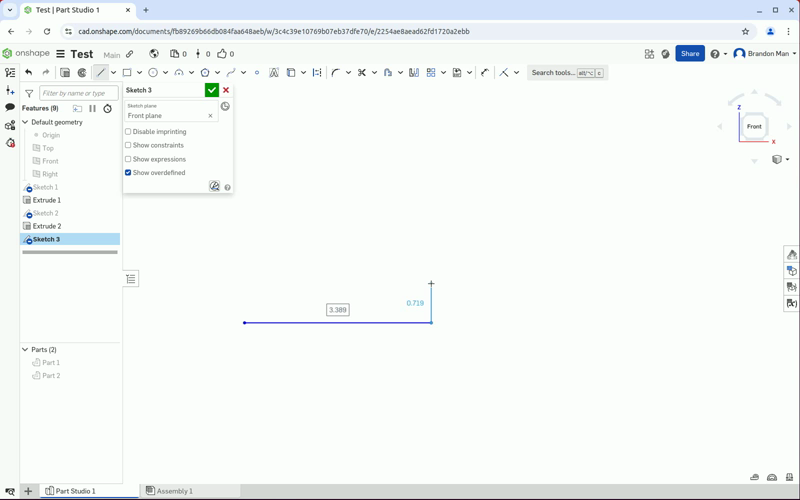
scroll(-6)
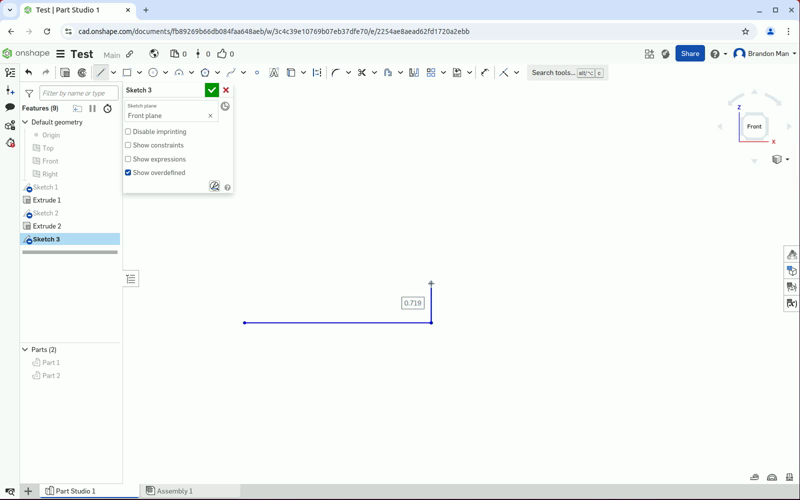
scroll(-6)
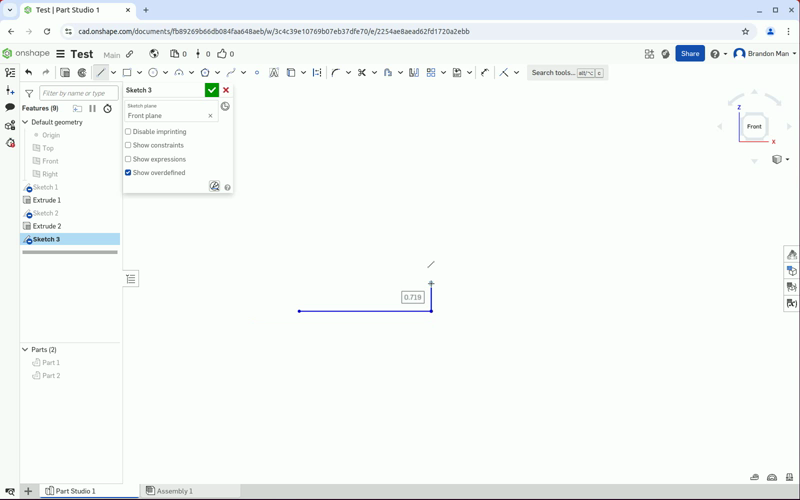
scroll(-6)
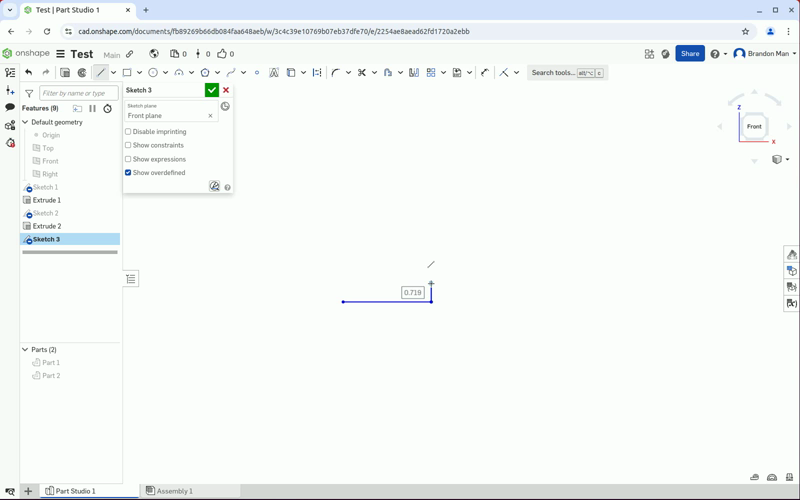
scroll(-6)
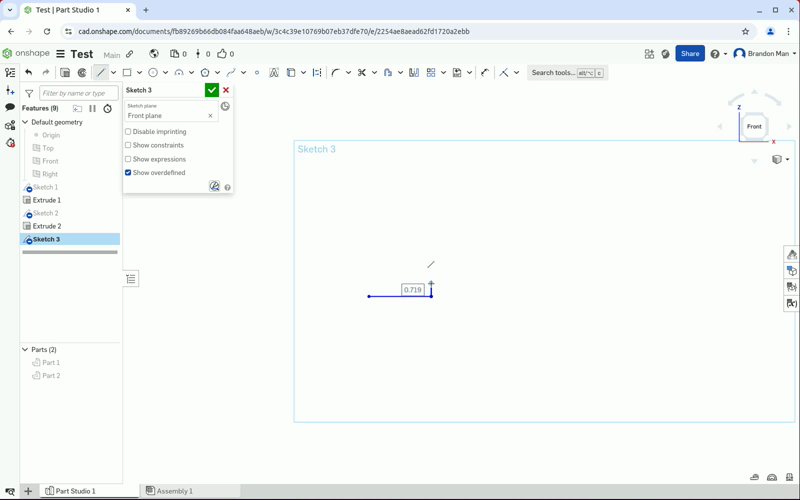
scroll(-6)
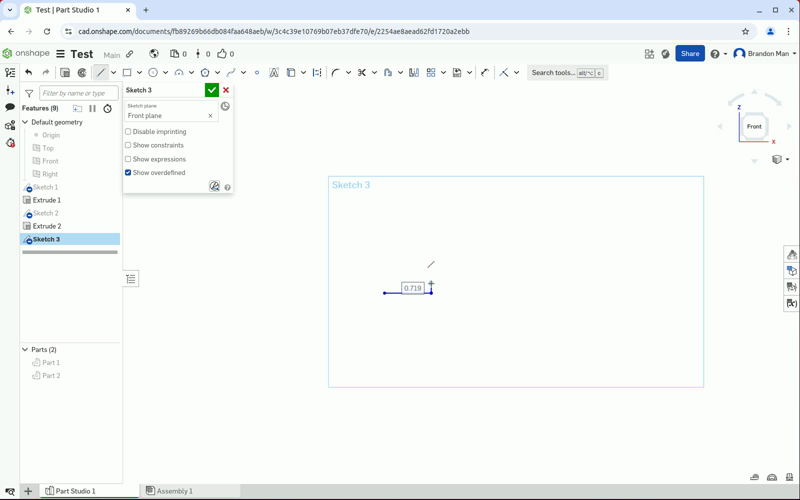
scroll(-6)
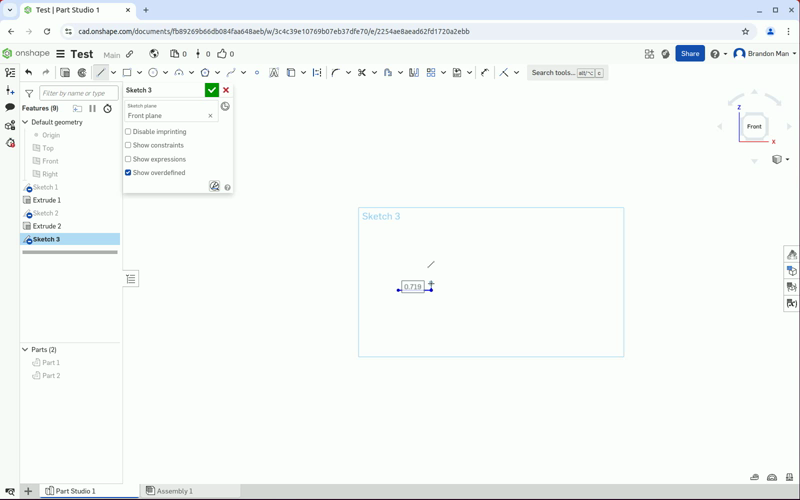
scroll(-6)
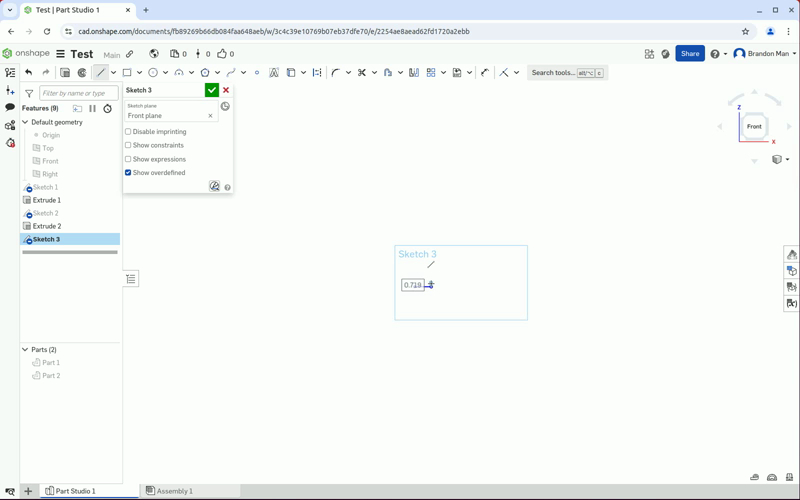
key_up(shift)
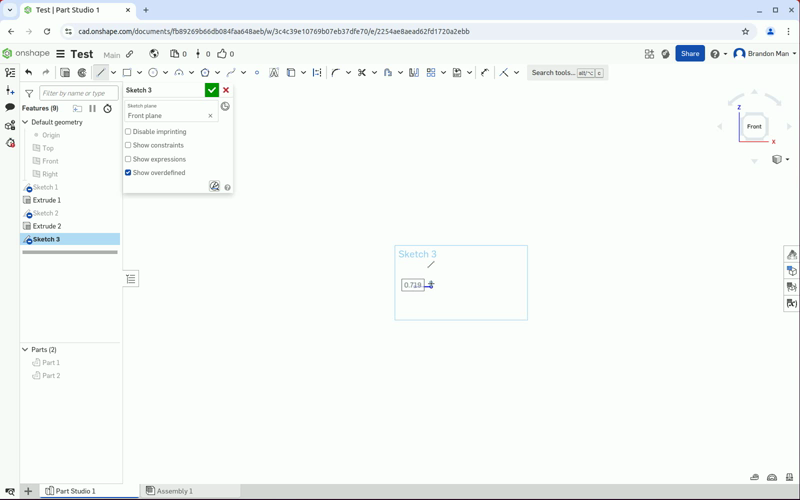
key_down(shift)
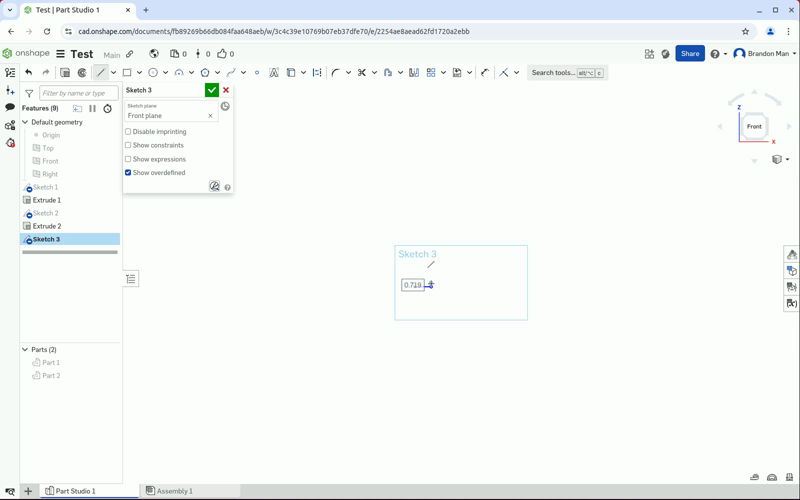
mouse_move(461, 283)
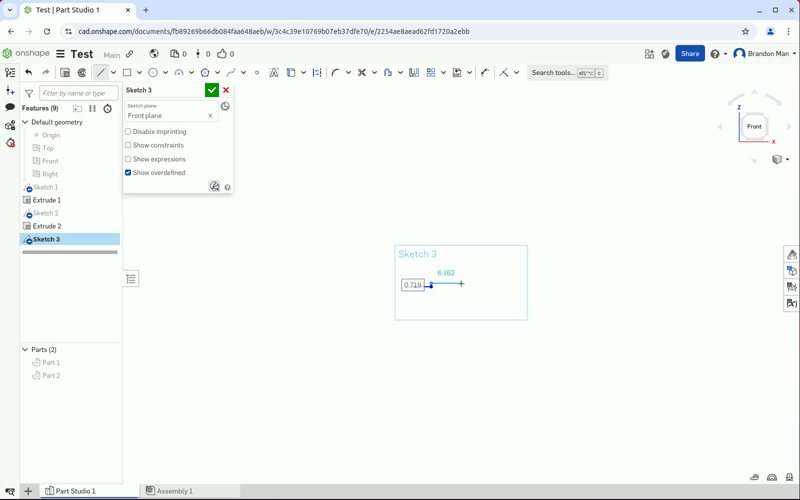
mouse_move(414, 283)
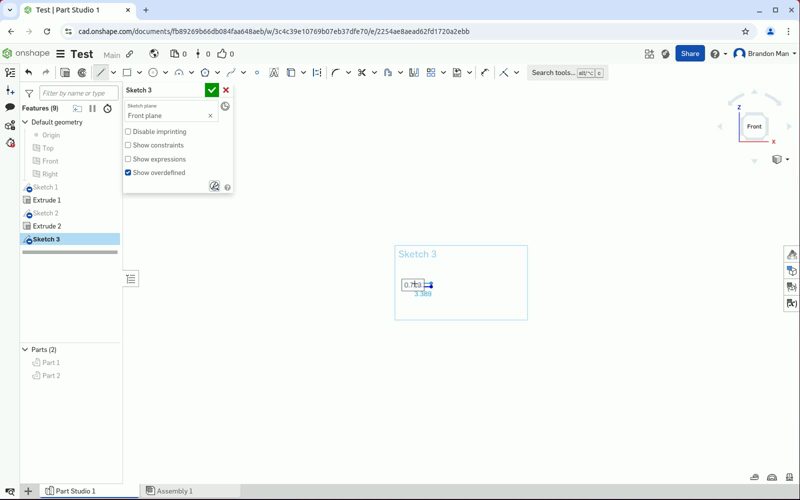
scroll(6)
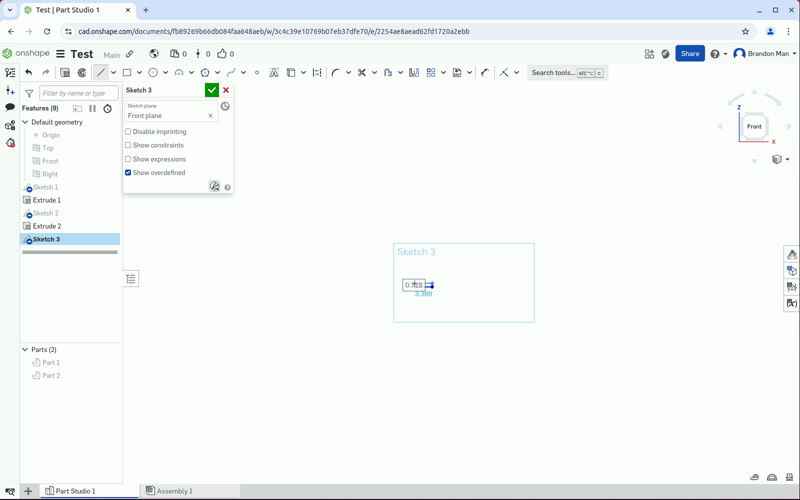
scroll(6)
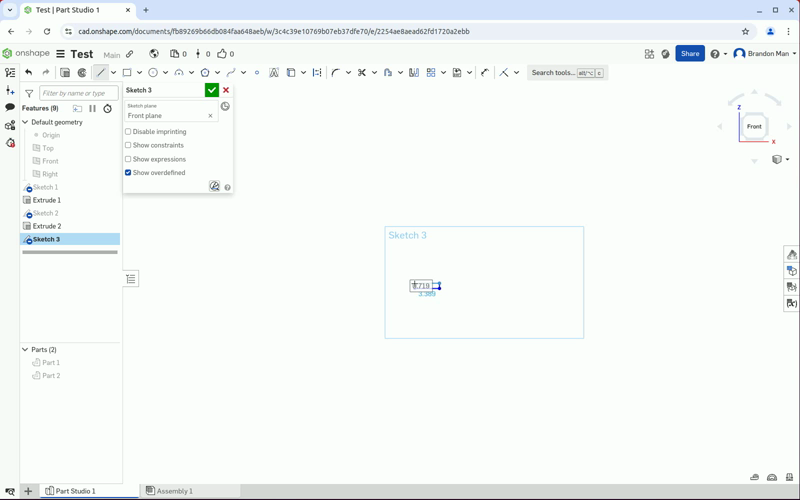
scroll(6)
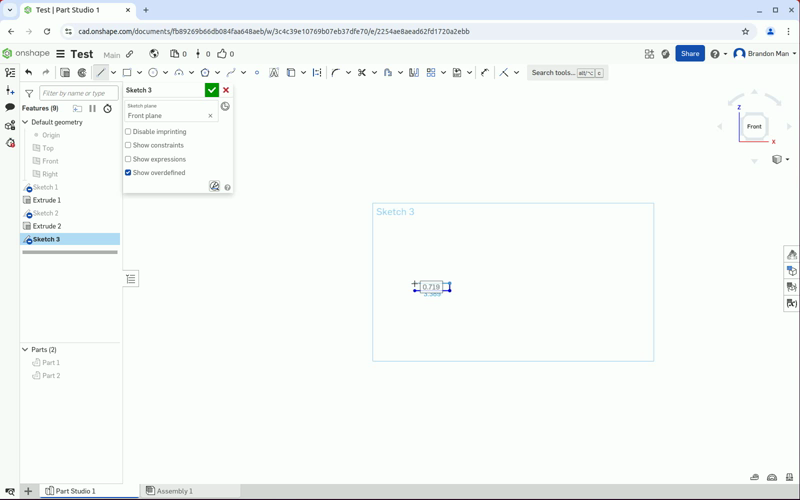
scroll(6)
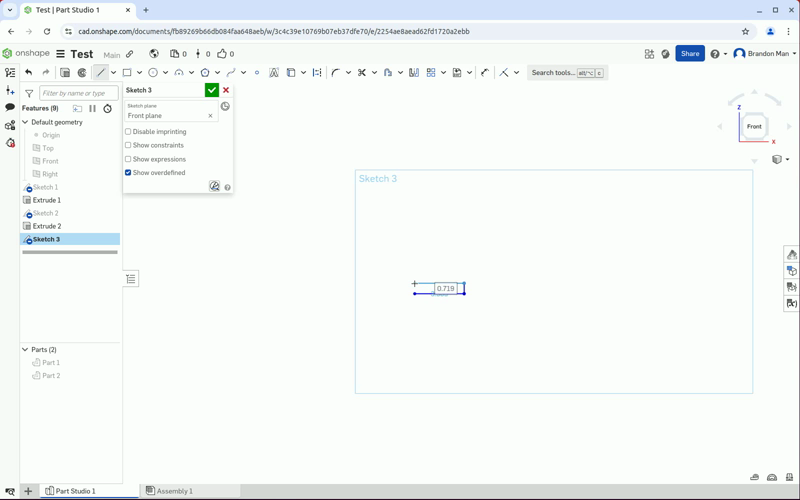
scroll(6)
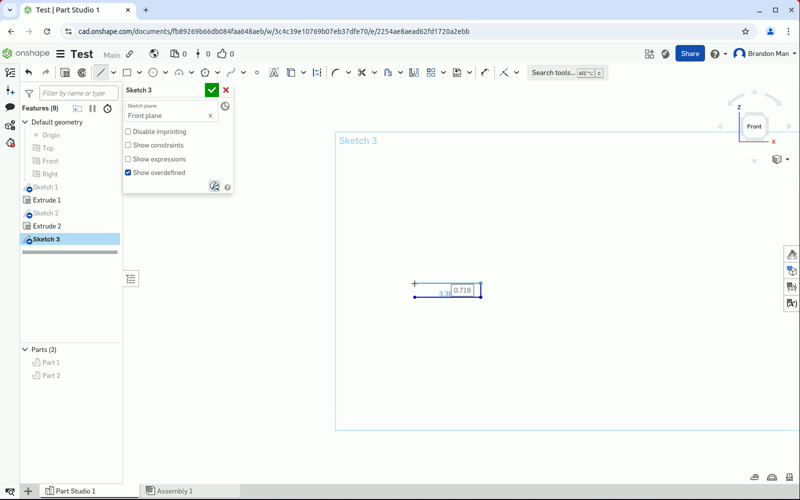
scroll(6)
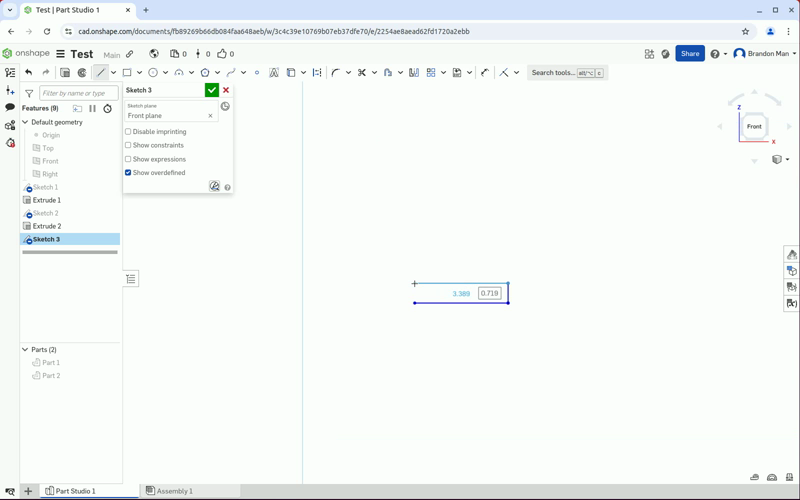
scroll(6)
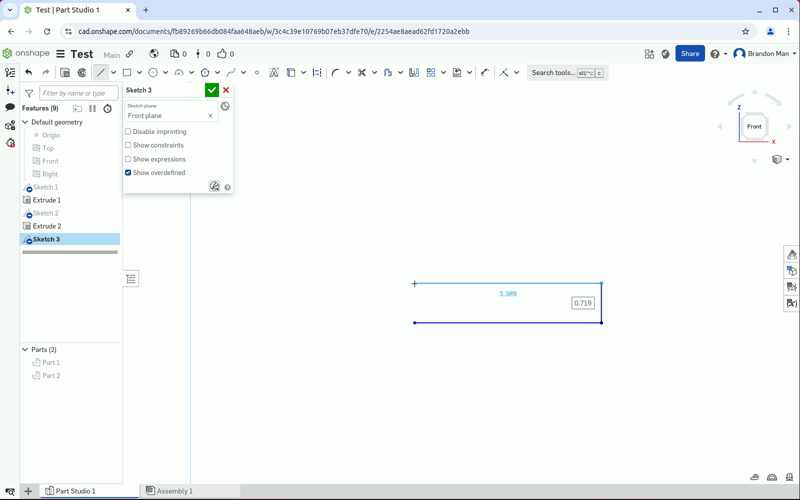
click(414, 283)
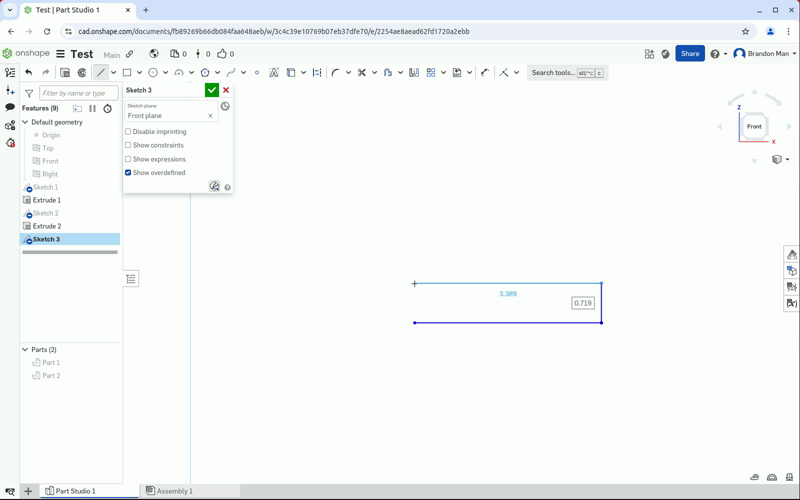
scroll(-6)
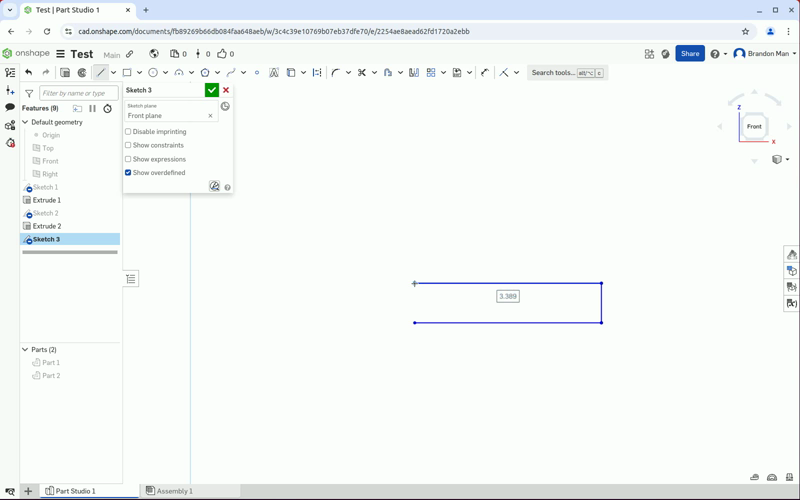
scroll(-6)
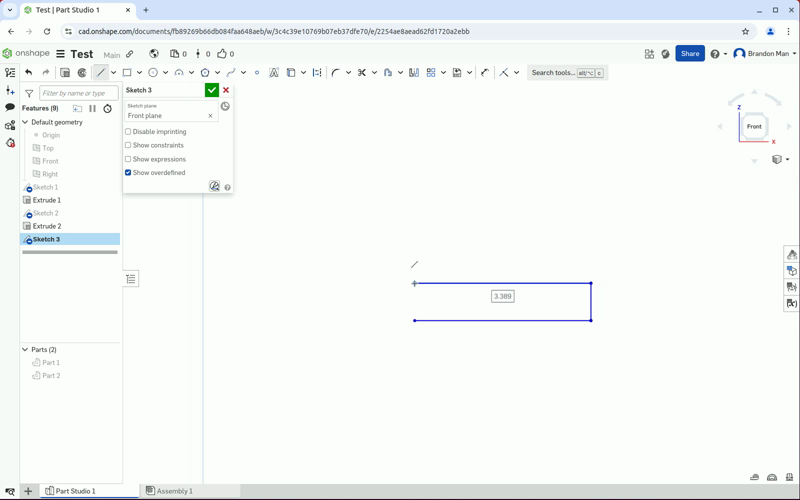
scroll(-6)
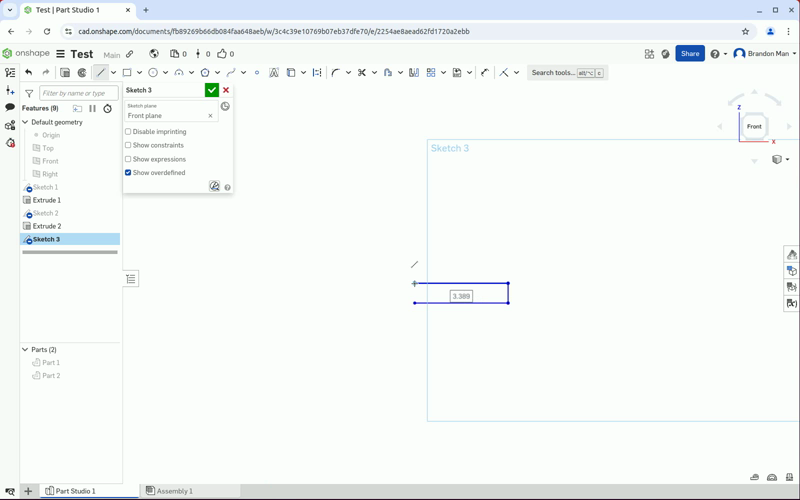
scroll(-6)
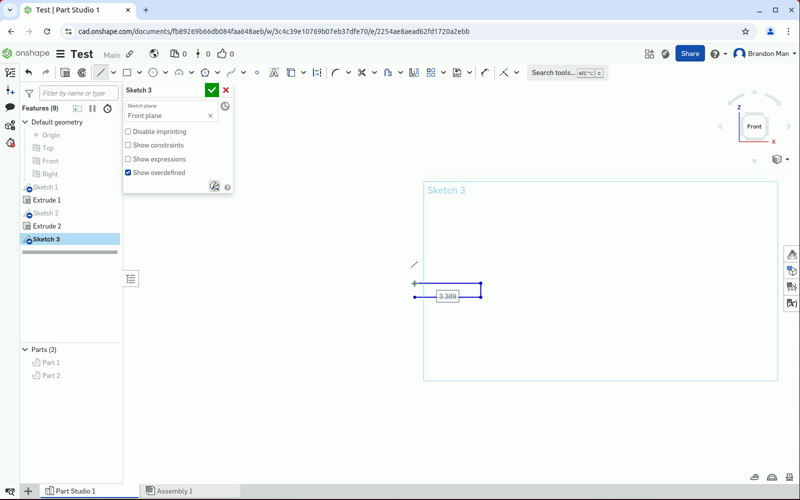
scroll(-6)
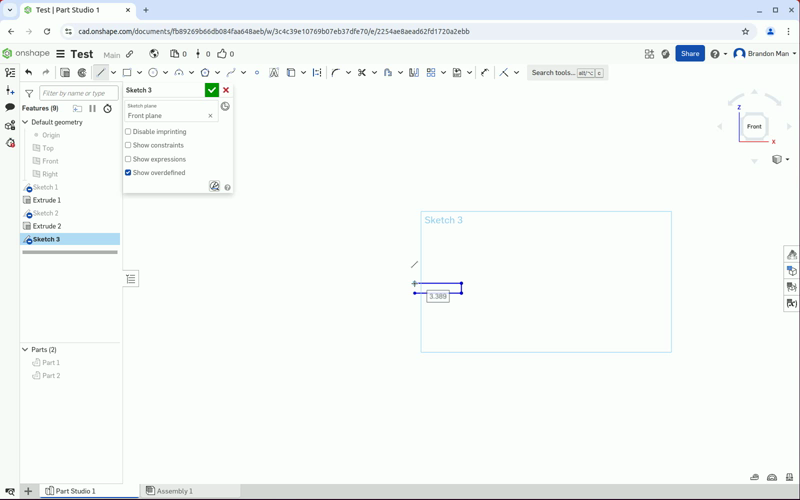
scroll(-6)
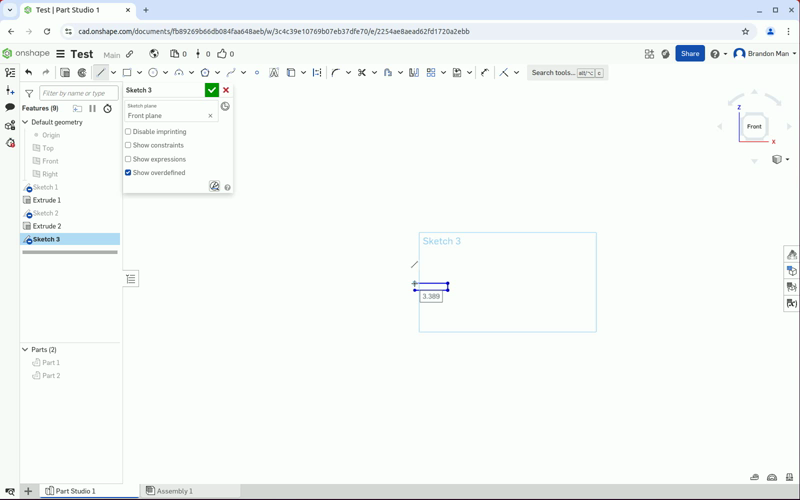
scroll(-6)
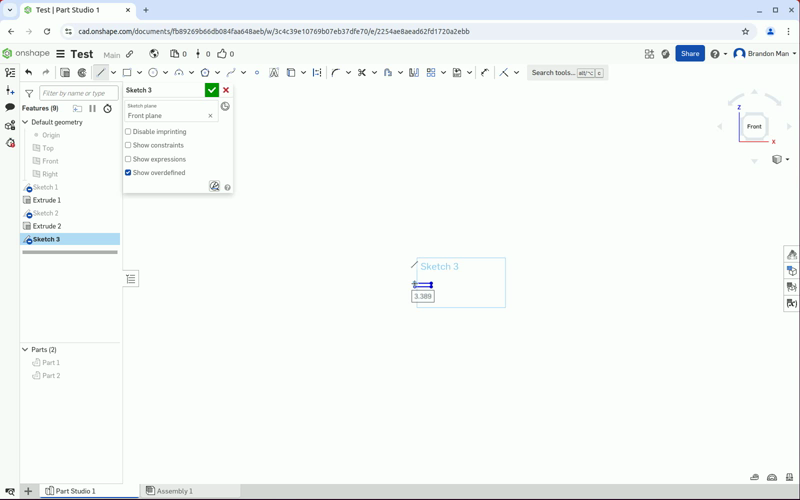
key_up(shift)
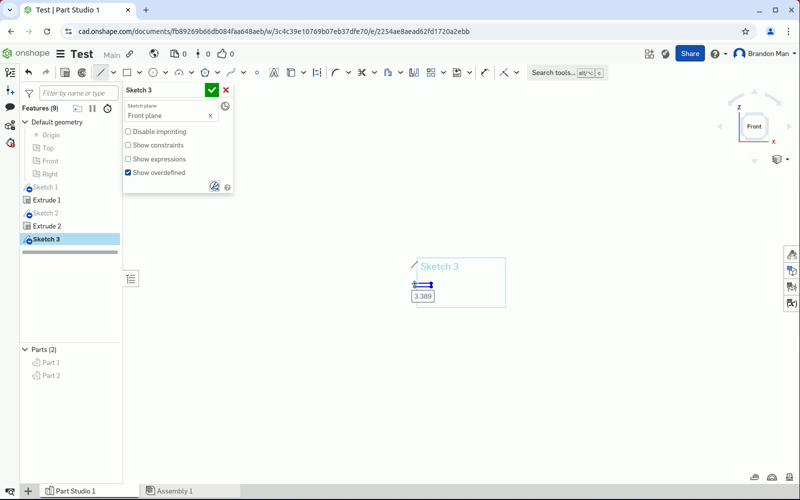
mouse_move(444, 283)
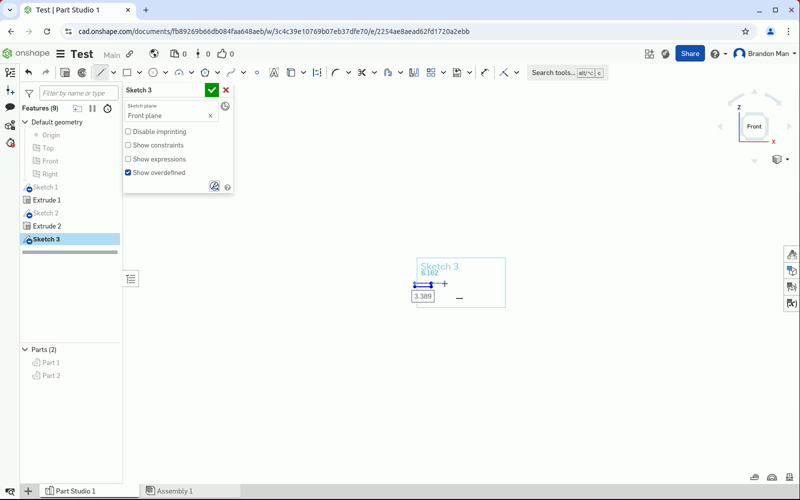
key_down(shift)
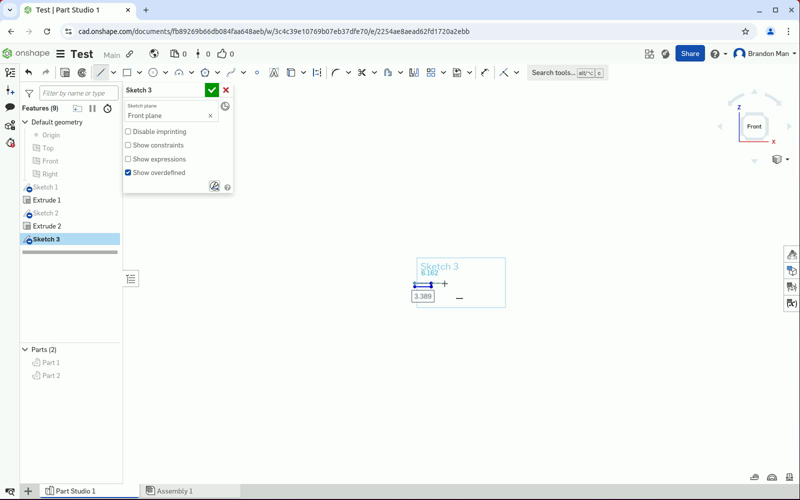
mouse_move(414, 286)
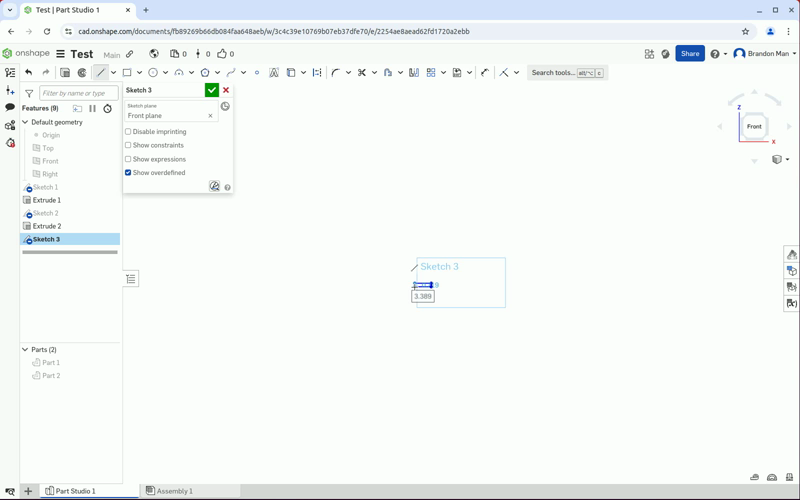
scroll(6)
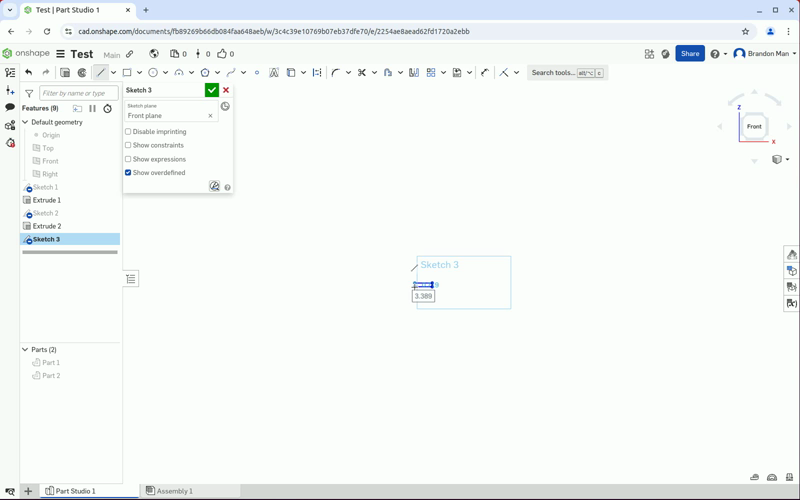
scroll(6)
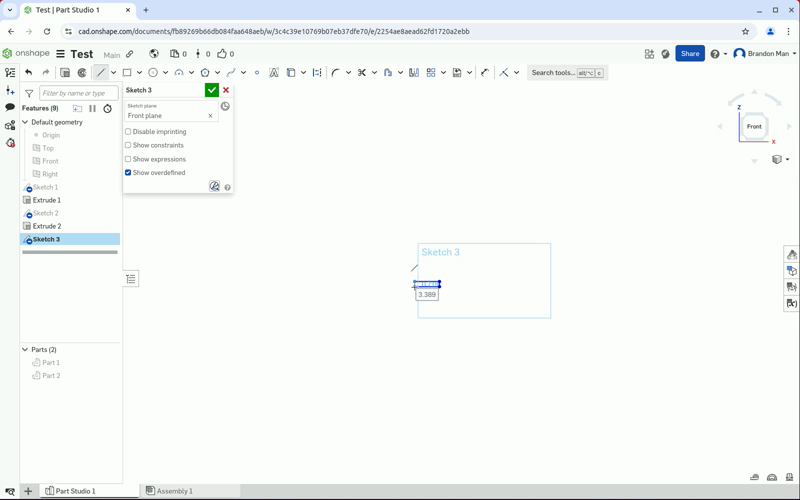
scroll(6)
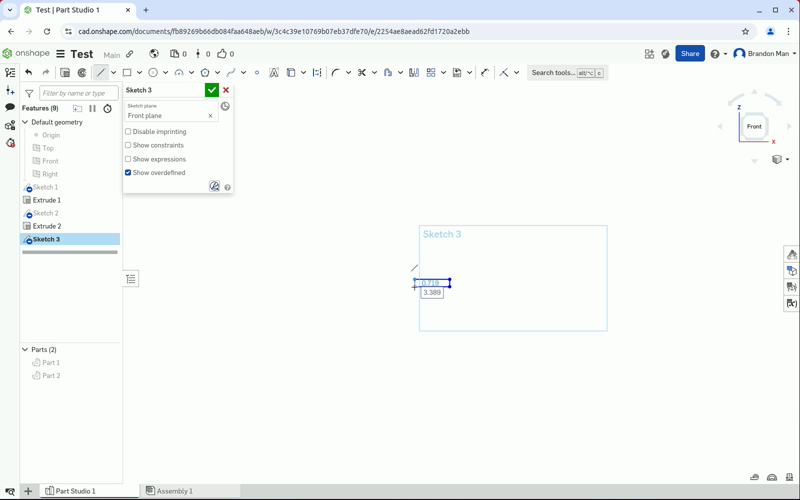
scroll(6)
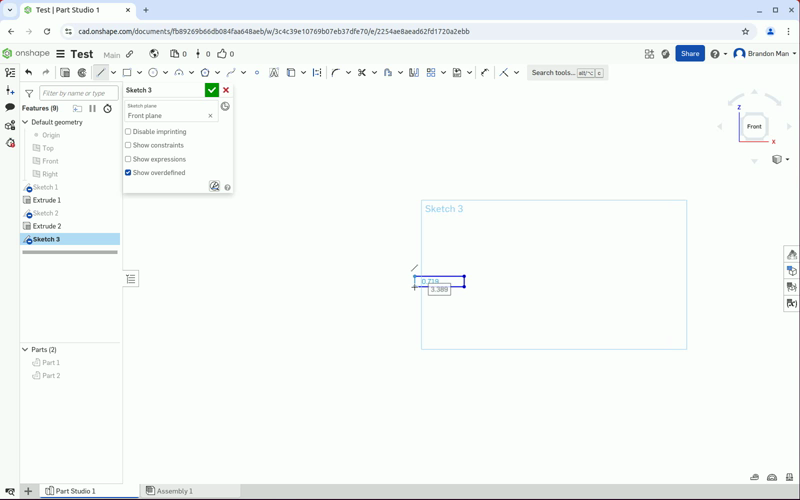
scroll(6)
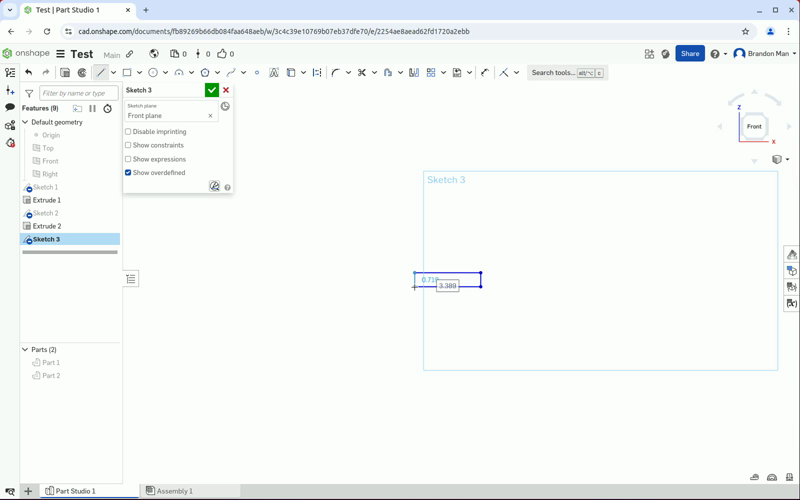
scroll(6)
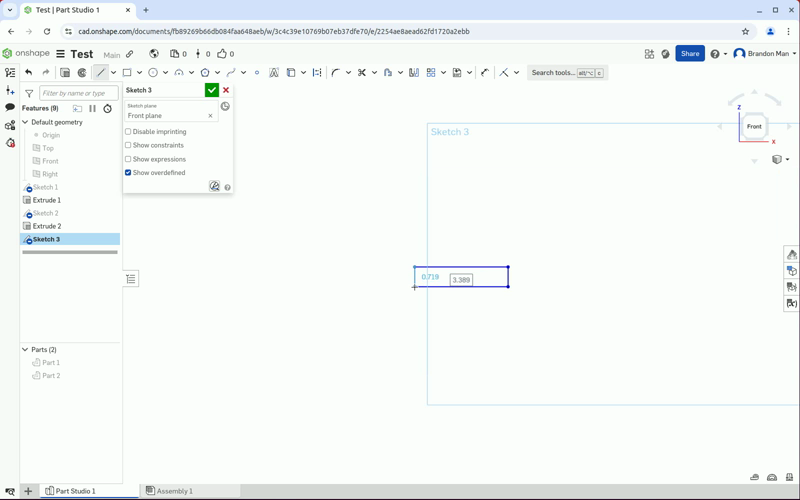
scroll(6)
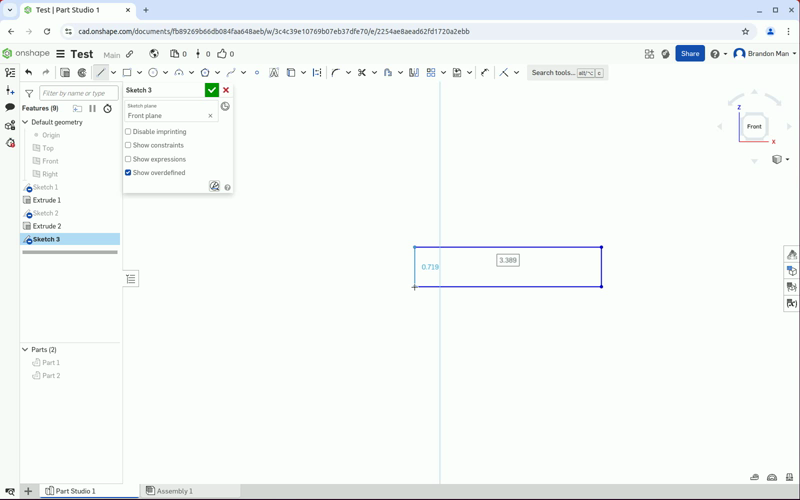
key_up(shift)
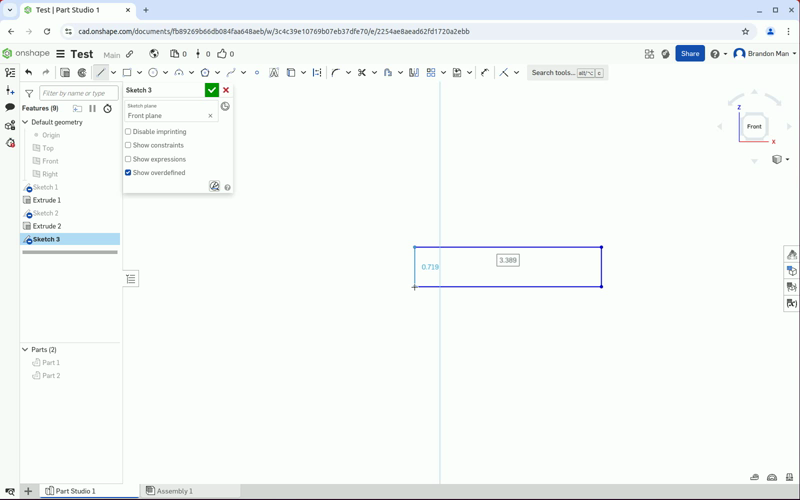
click(414, 286)
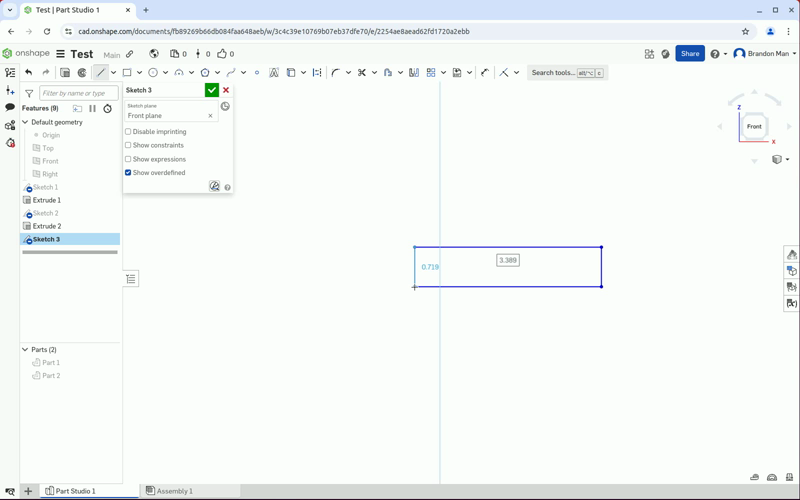
scroll(-6)
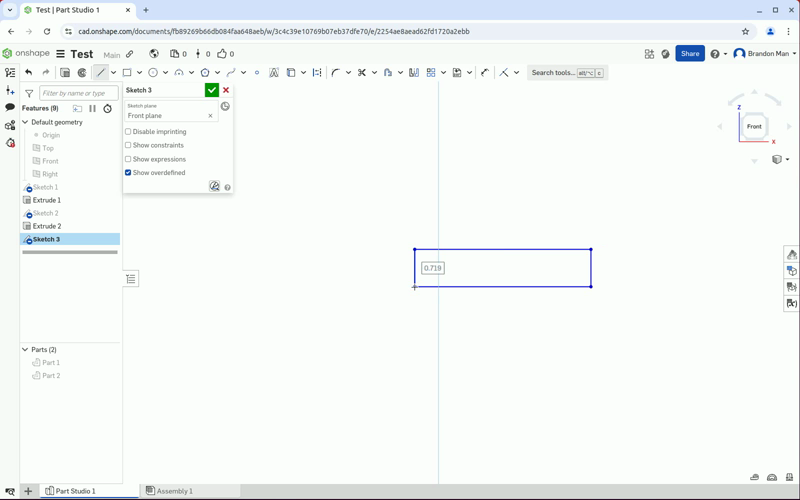
scroll(-6)
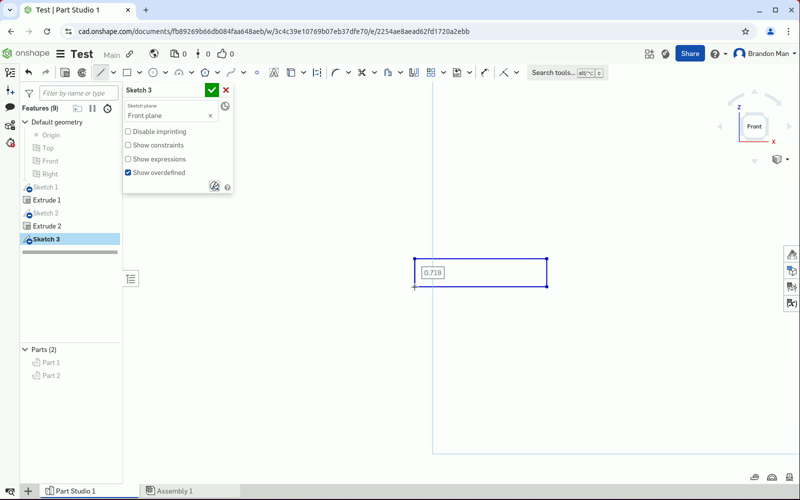
scroll(-6)
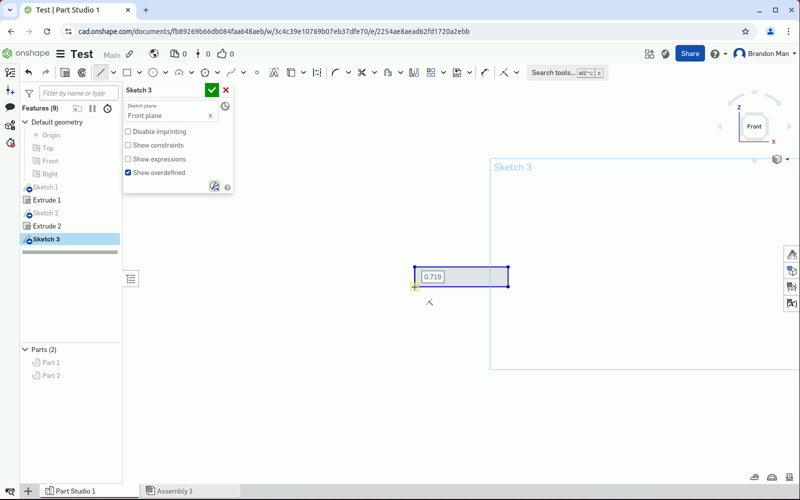
scroll(-6)
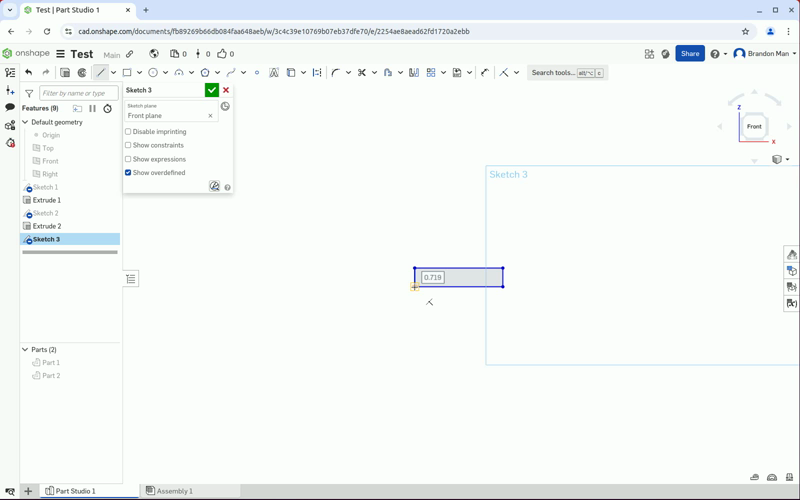
scroll(-6)
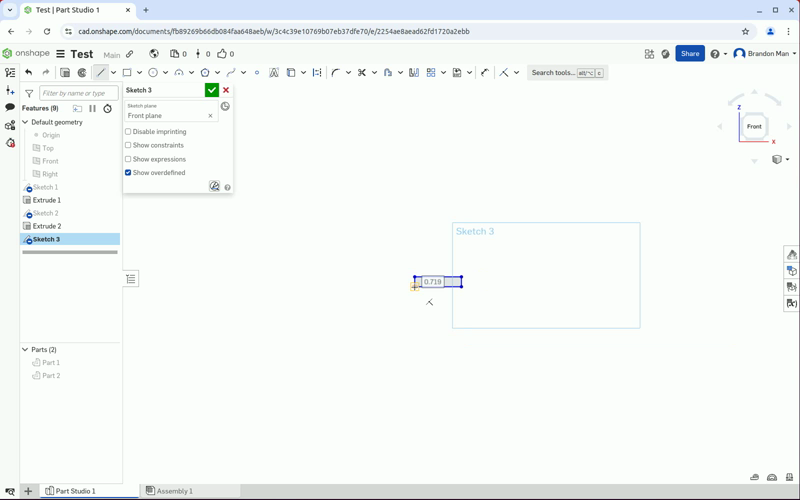
scroll(-6)
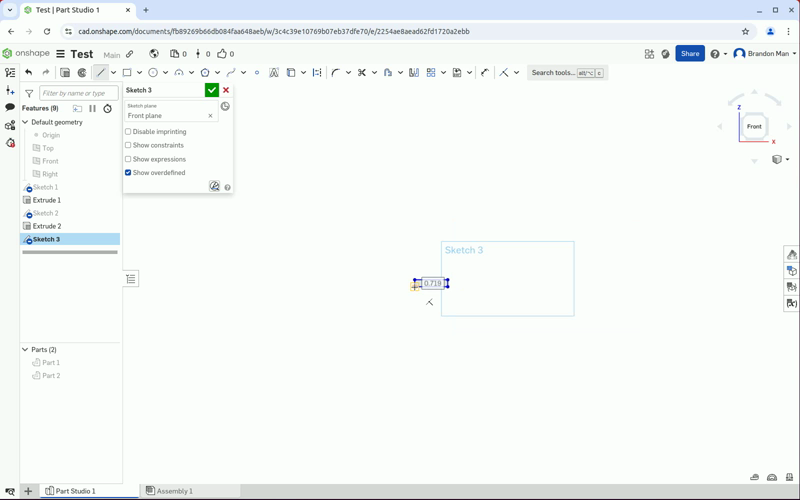
scroll(-6)
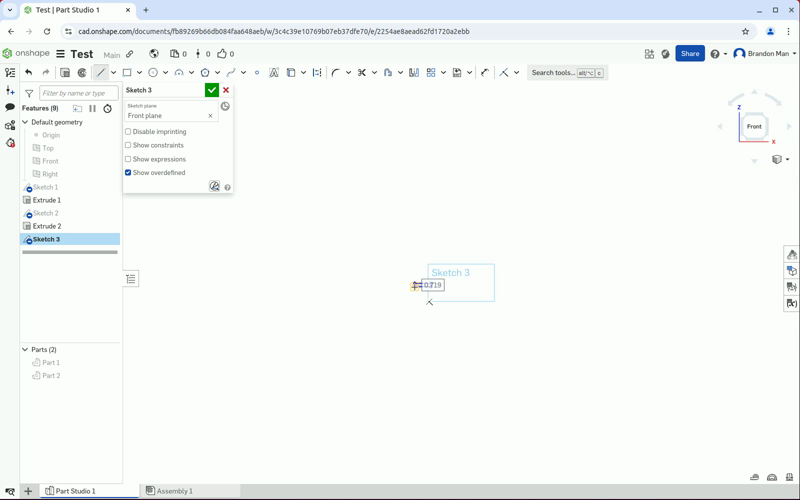
key(esc)
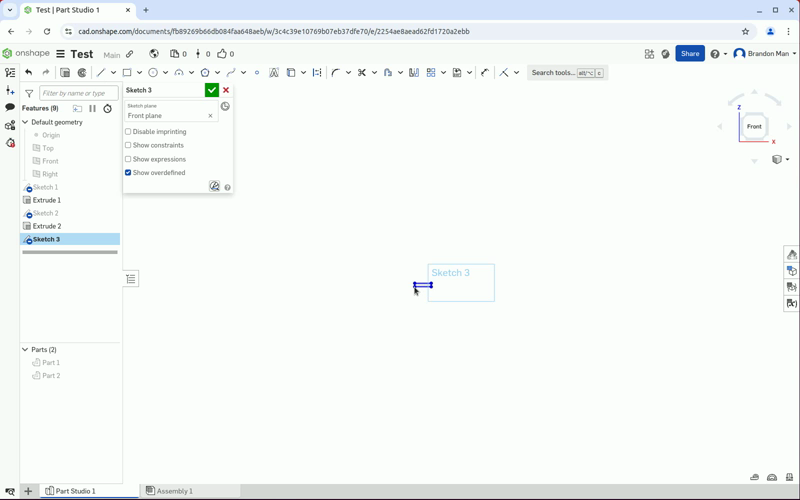
mouse_move(416, 285)
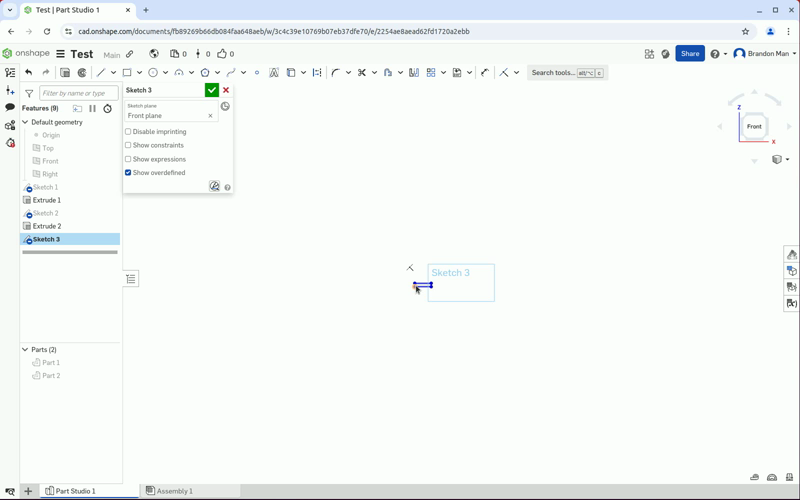
scroll(6)
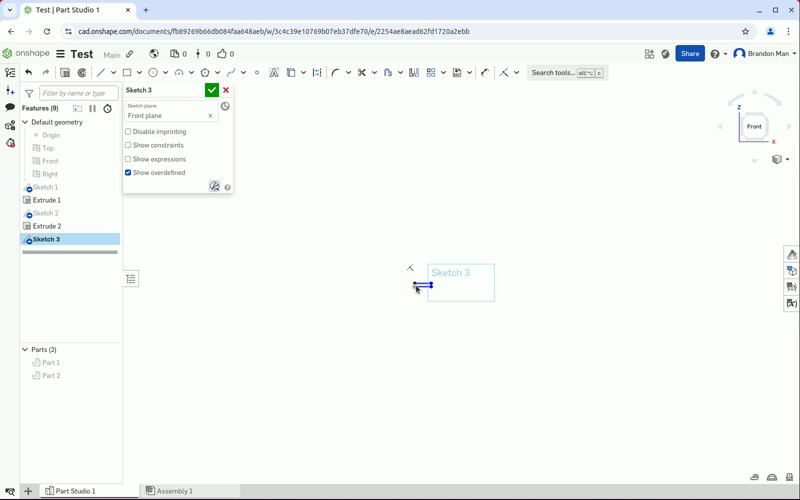
scroll(6)
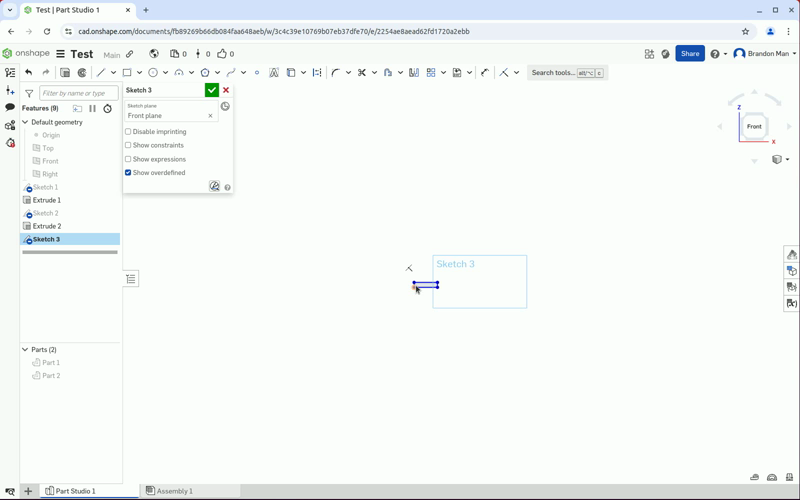
scroll(6)
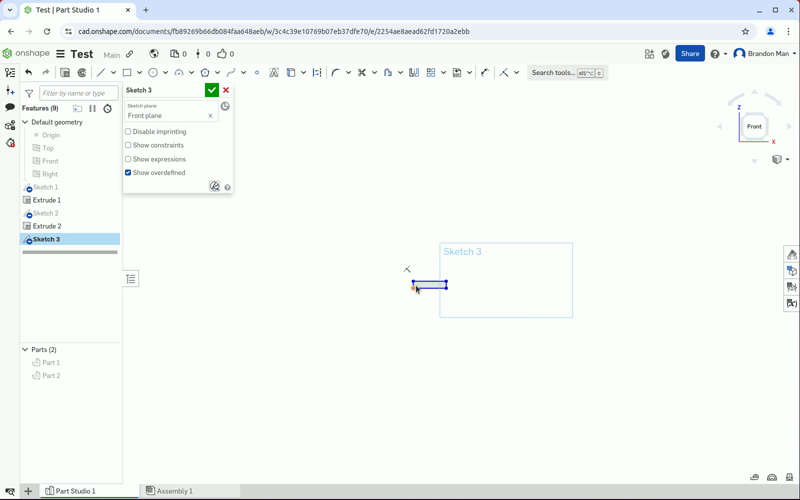
scroll(6)
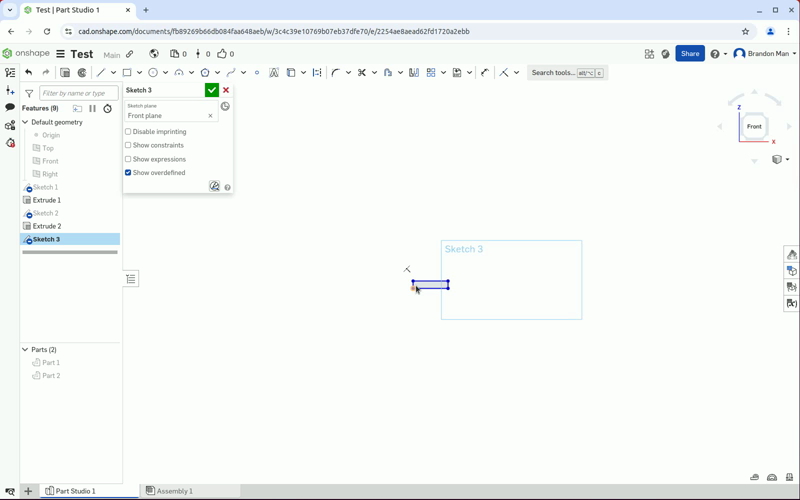
scroll(6)
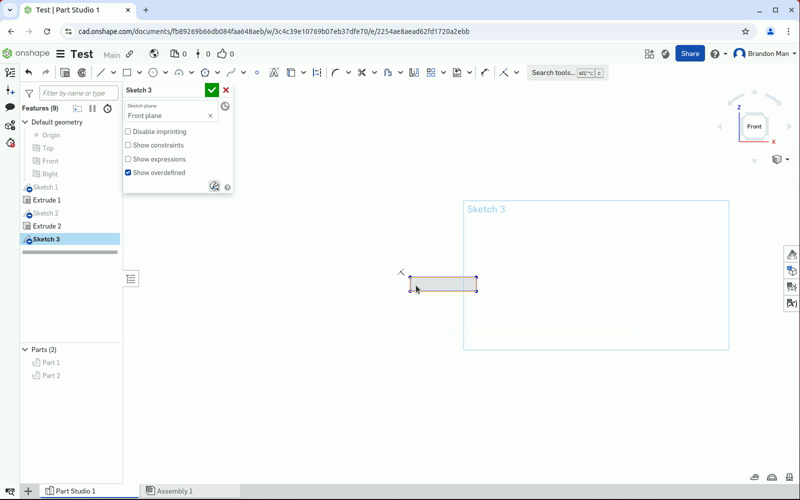
scroll(6)
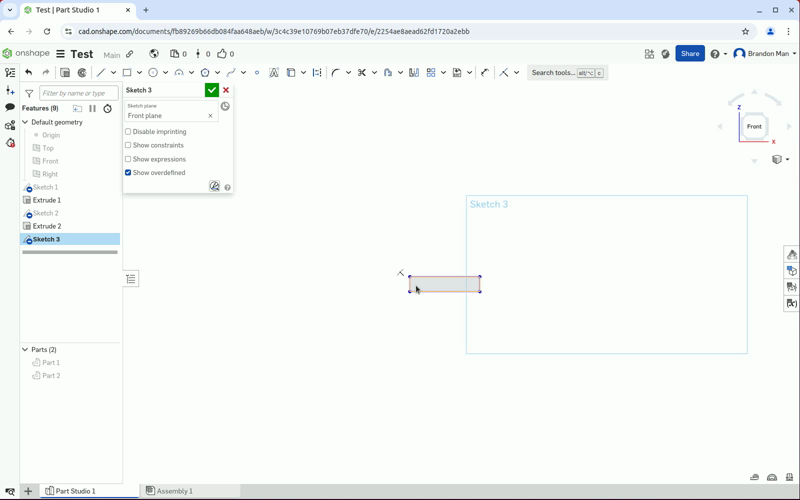
scroll(6)
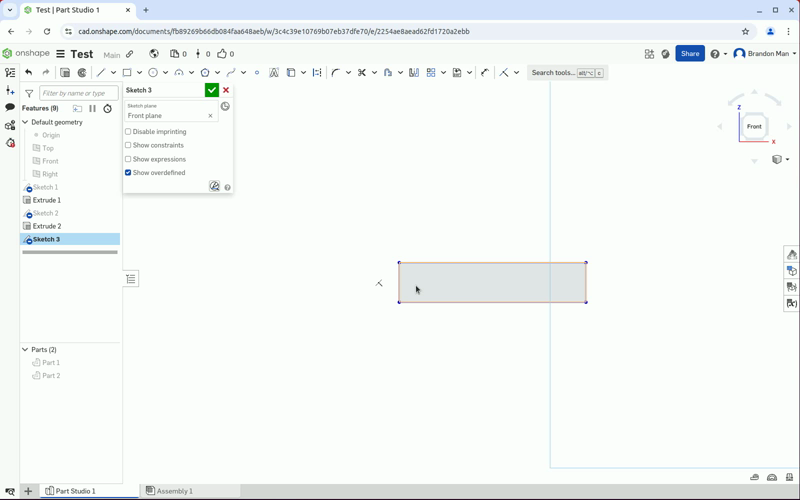
click(416, 285)
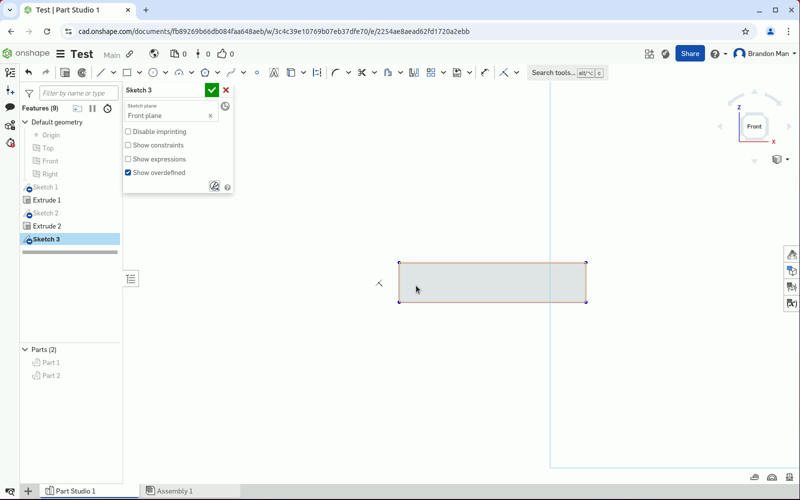
scroll(-6)
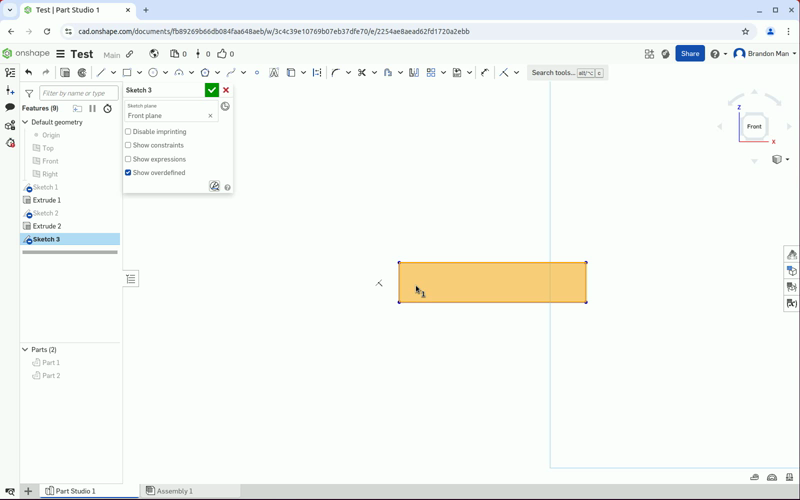
scroll(-6)
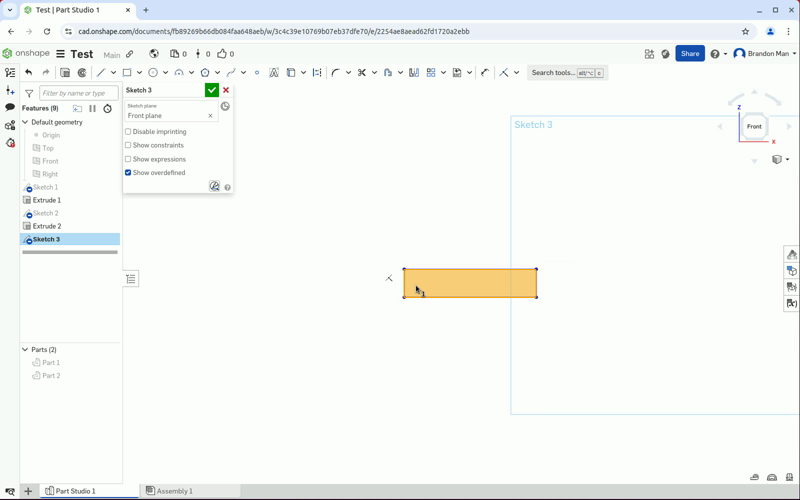
scroll(-6)
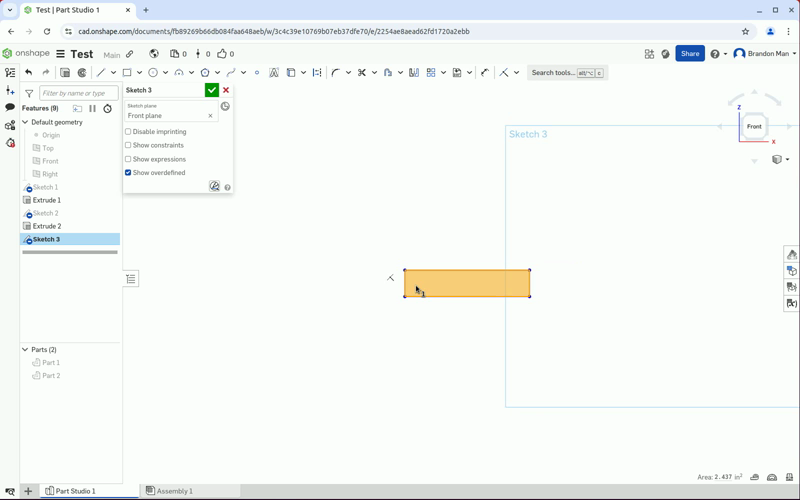
scroll(-6)
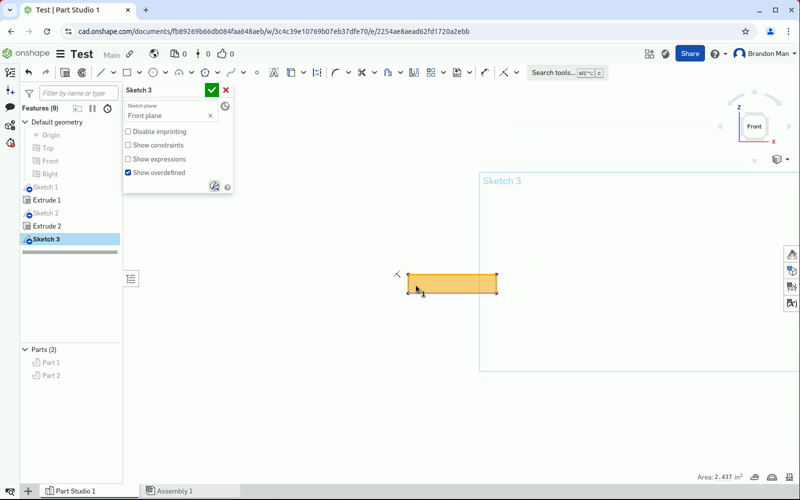
scroll(-6)
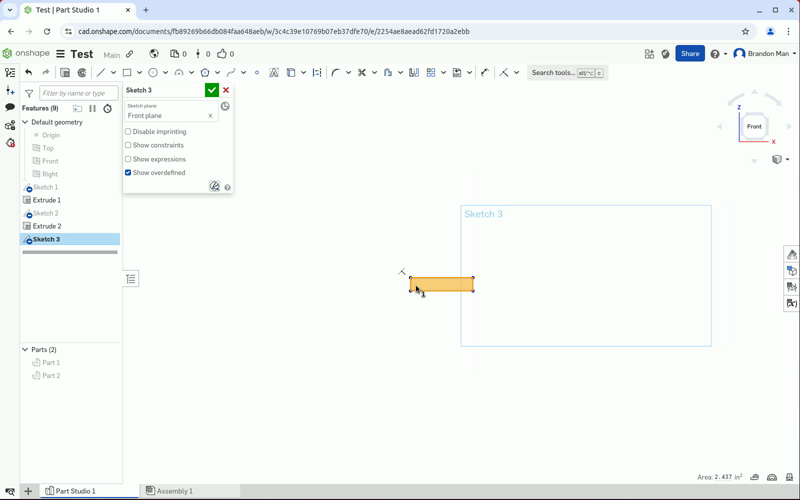
scroll(-6)
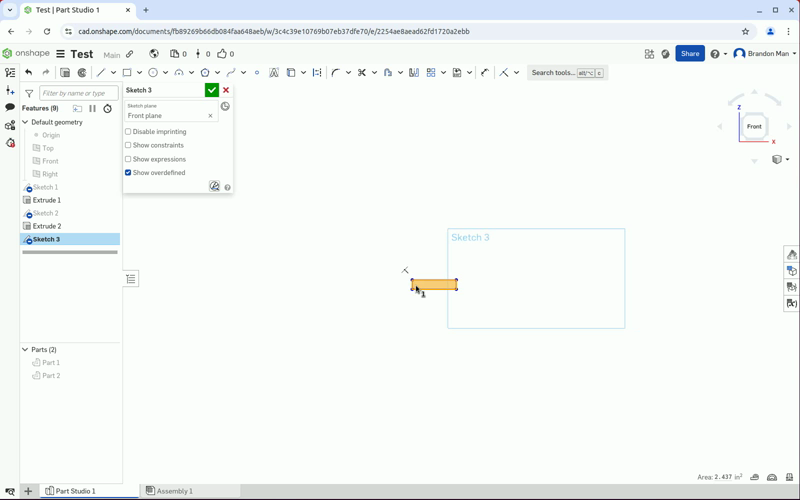
scroll(-6)
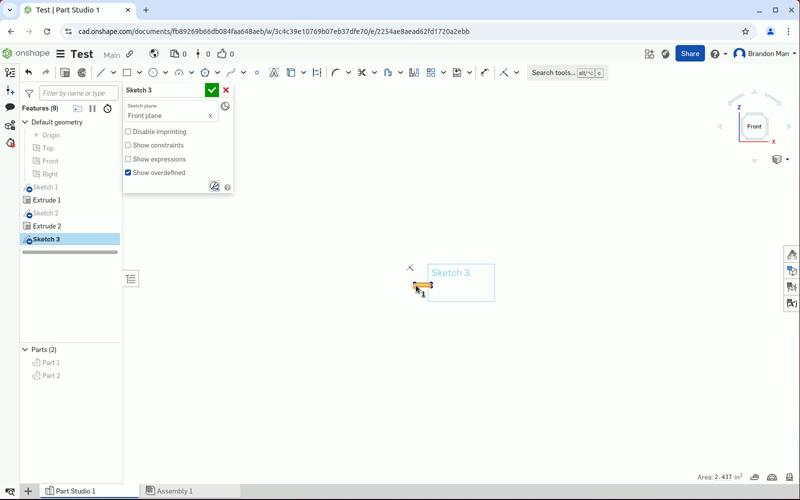
mouse_move(73, 352)
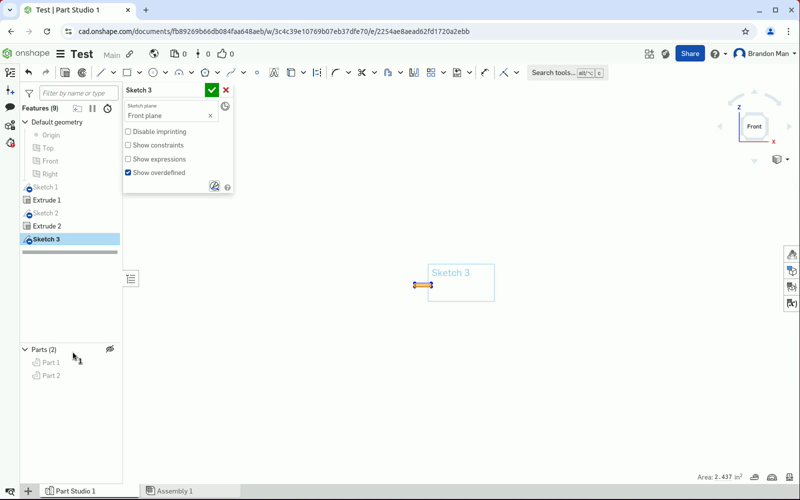
key(shift+y)
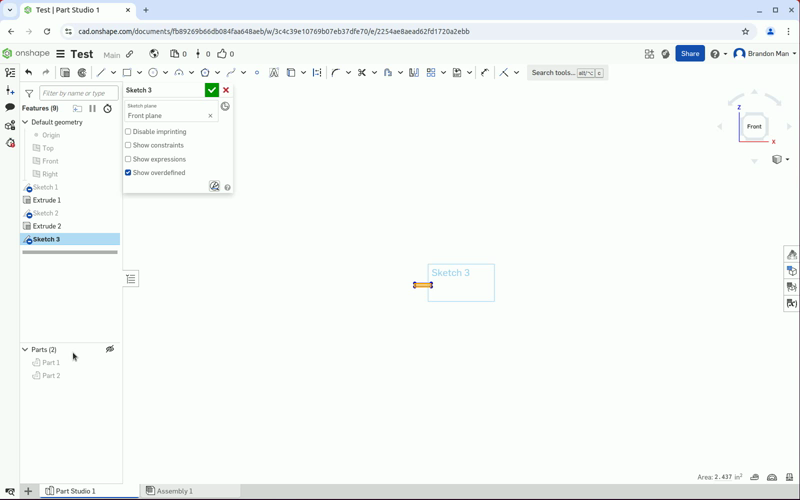
key(shift+e)
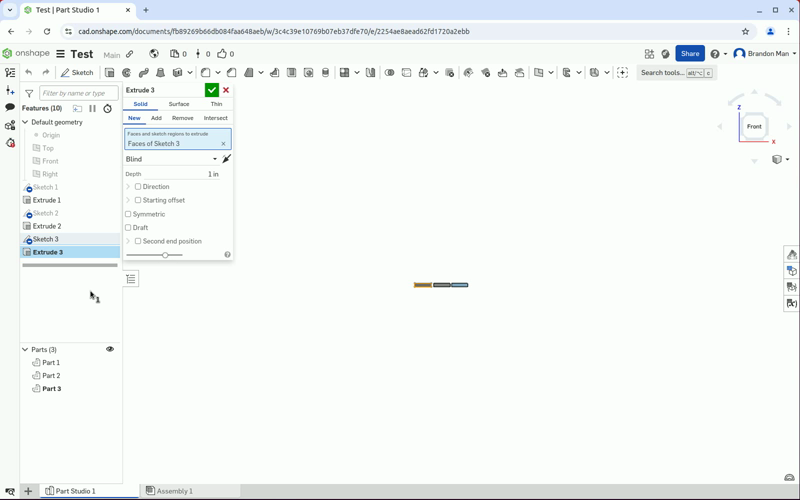
mouse_move(143, 106)
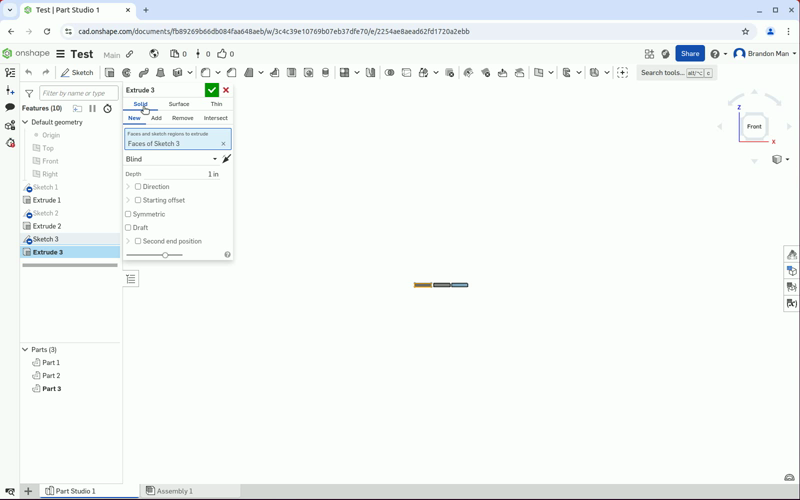
click(143, 106)
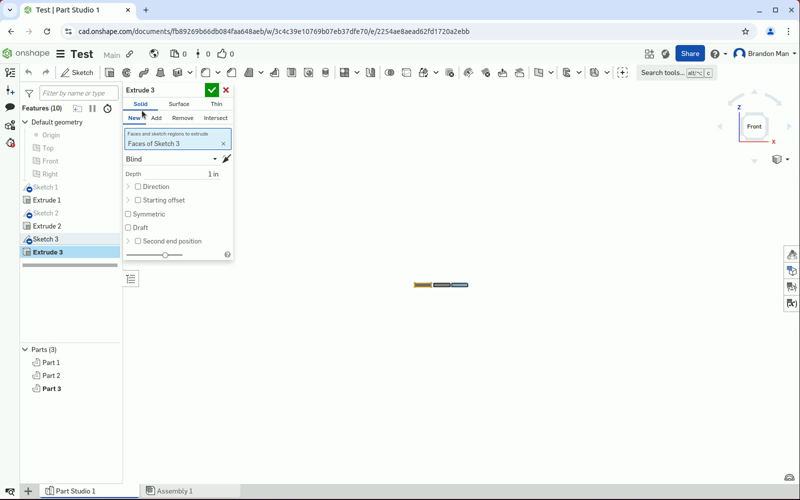
mouse_move(137, 120)
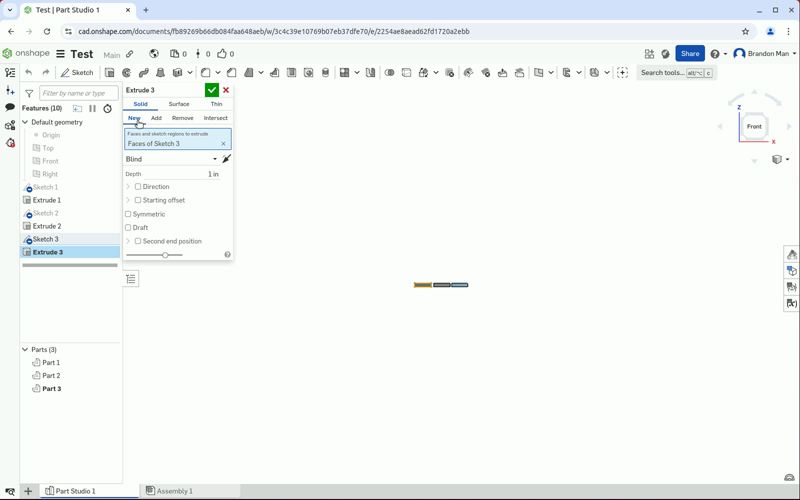
click(137, 120)
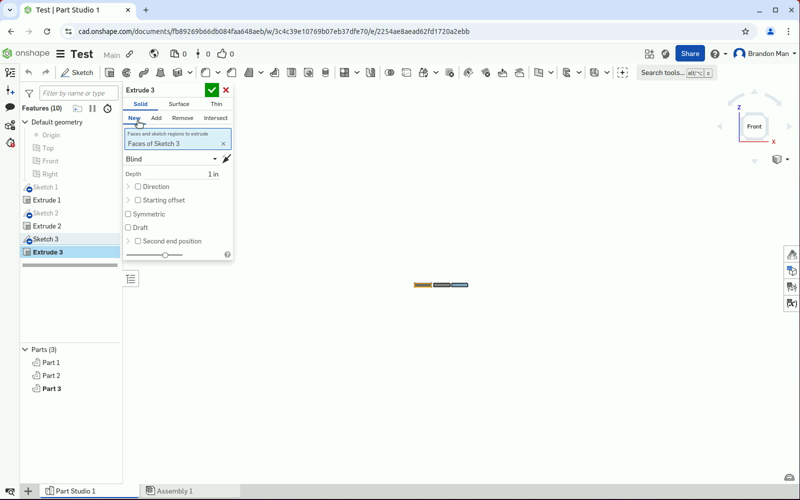
key(tab, 4)
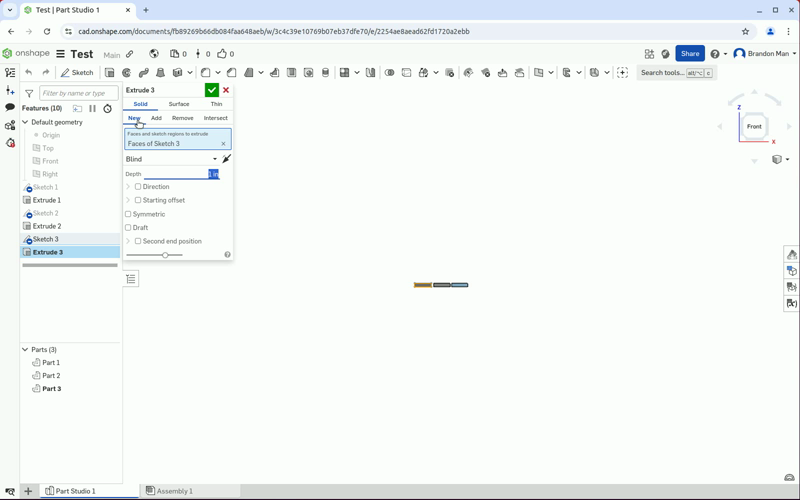
text(18.294)
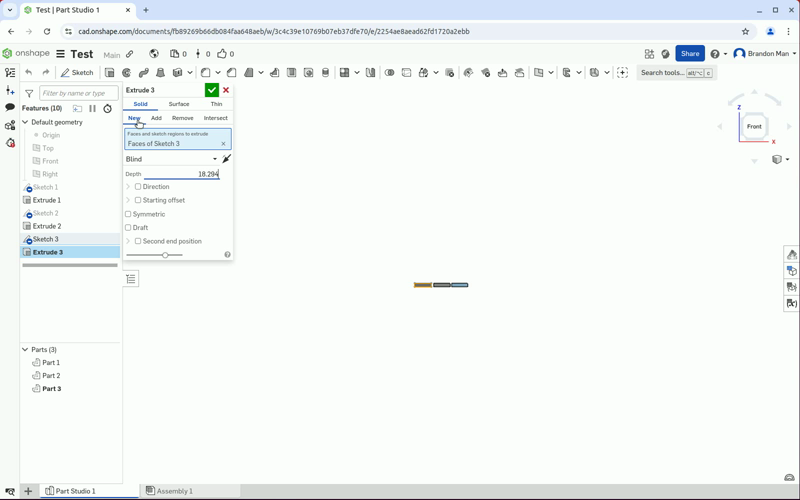
key(enter)
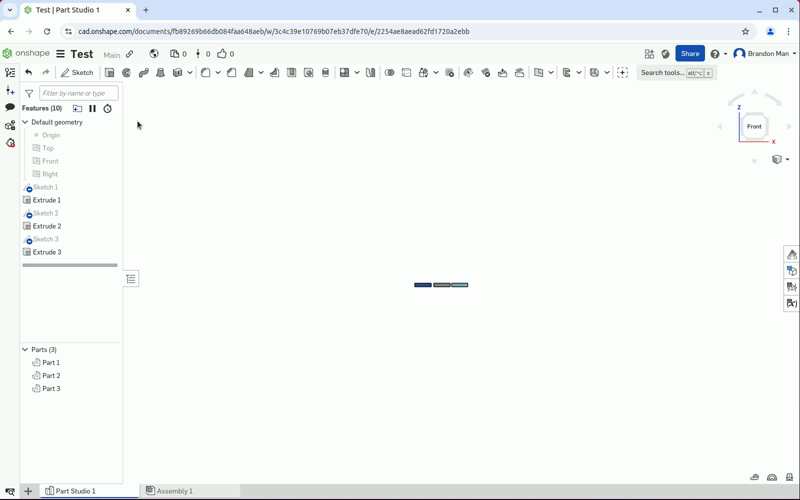
key(shift+h)
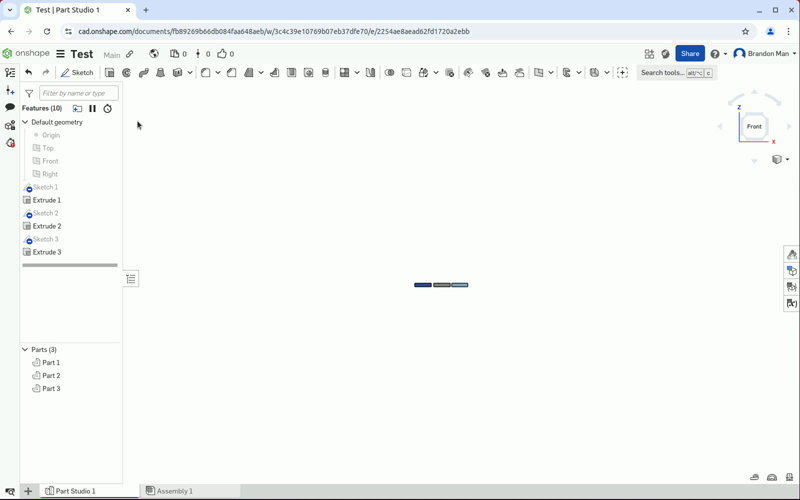
key(shift+h)
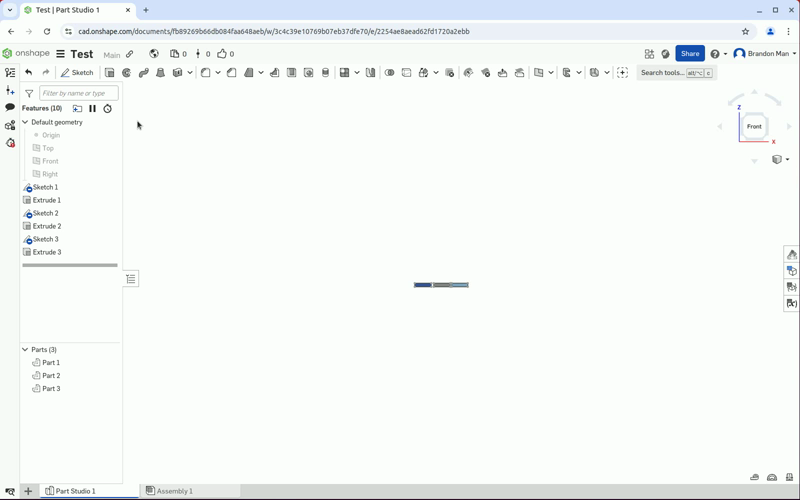
key(shift+7)
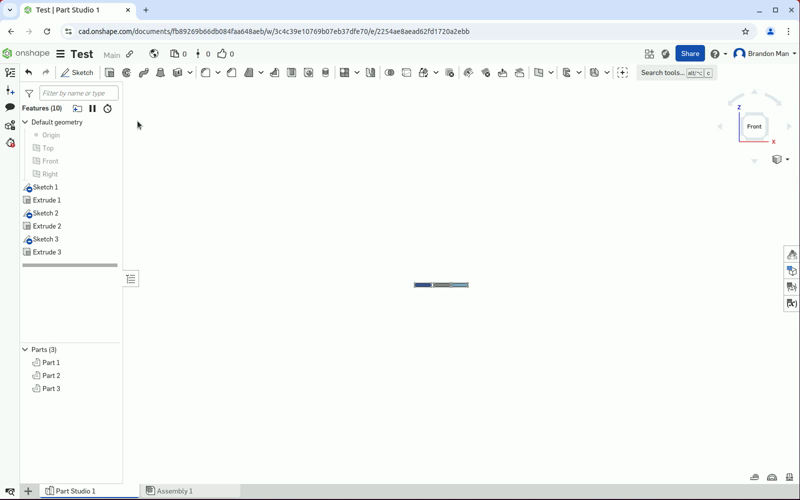
key(left, 2)
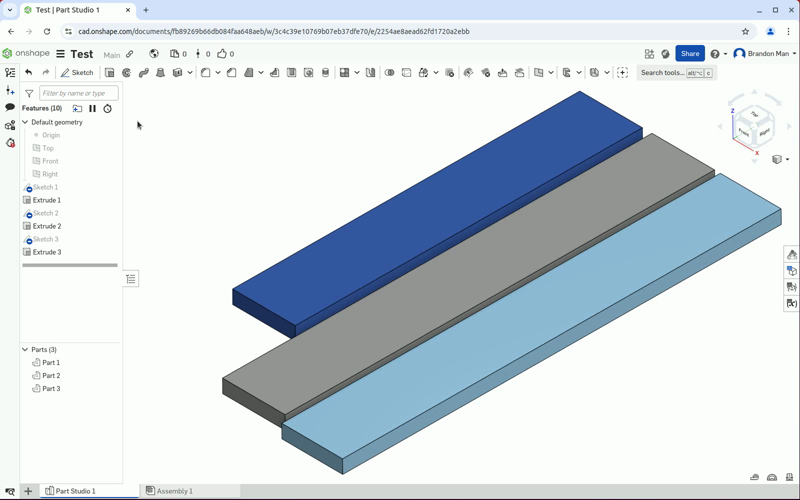
key(down, 2)
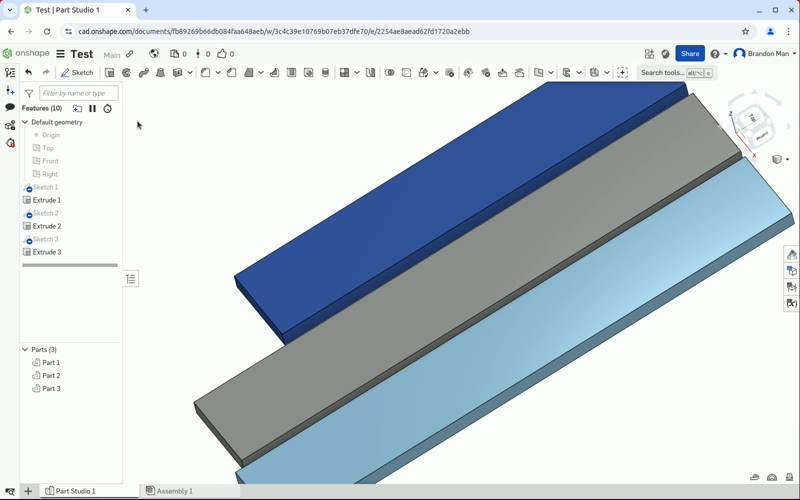
key(up, 2)
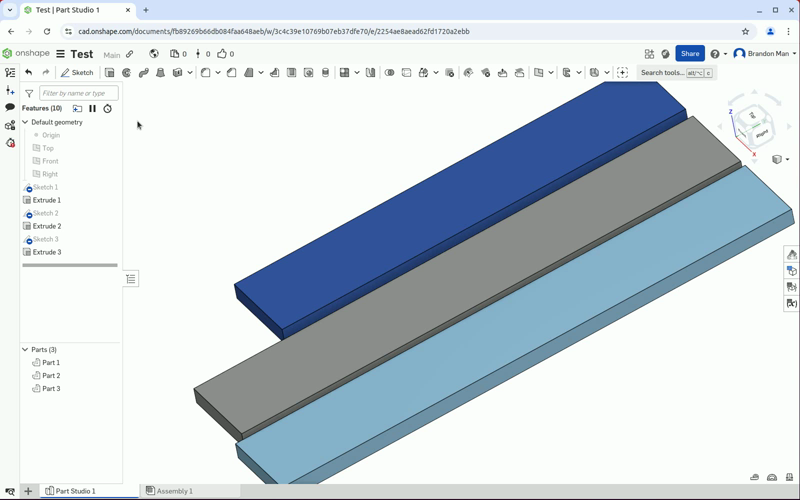
key(right, 2)
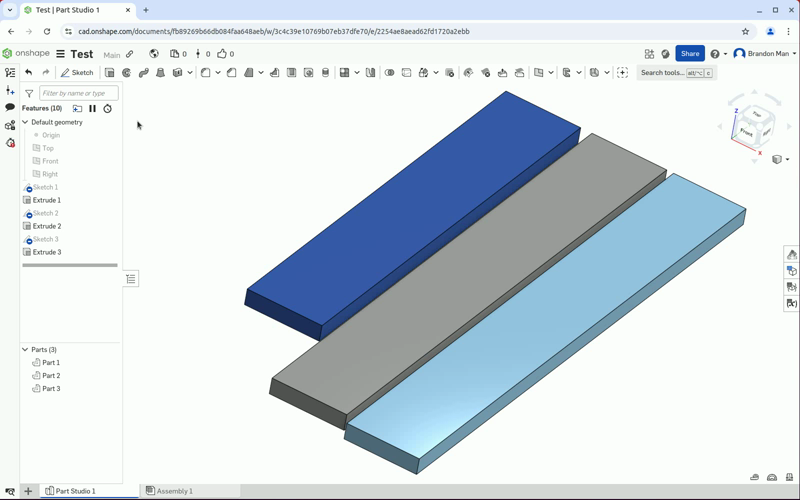
mouse_move(73, 189)
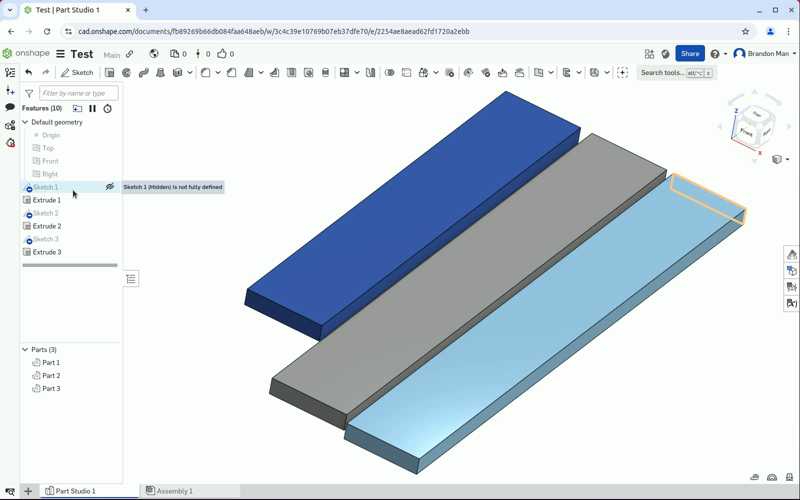
click(73, 189)